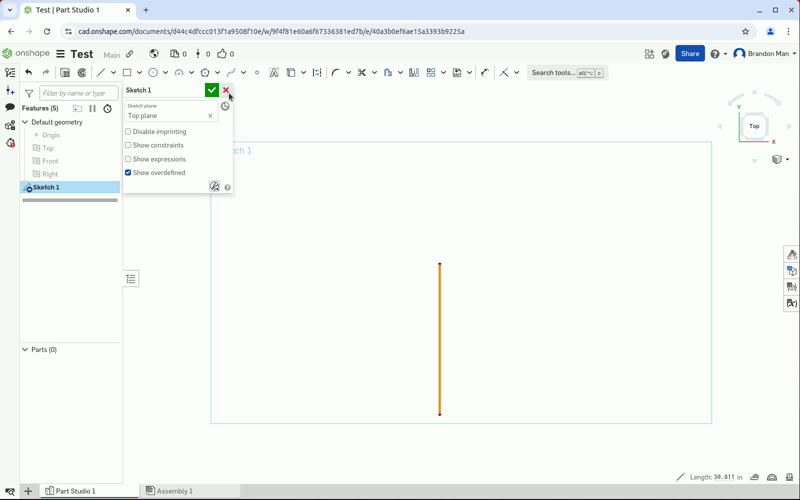
key(shift+h)
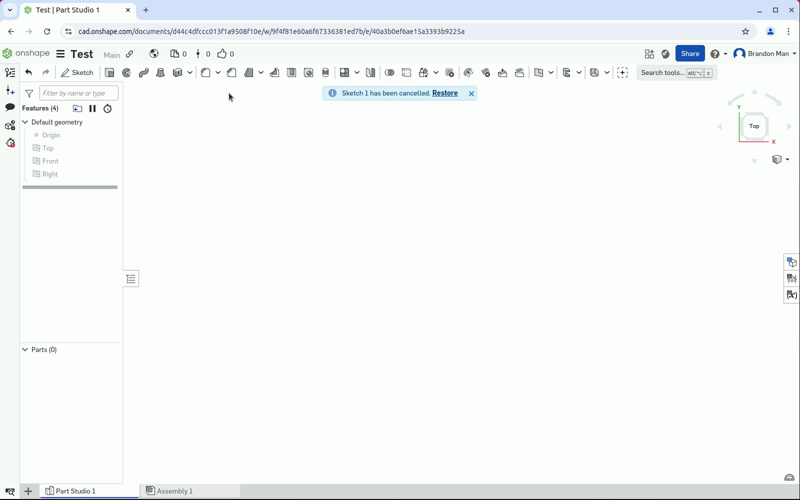
mouse_move(73, 352)
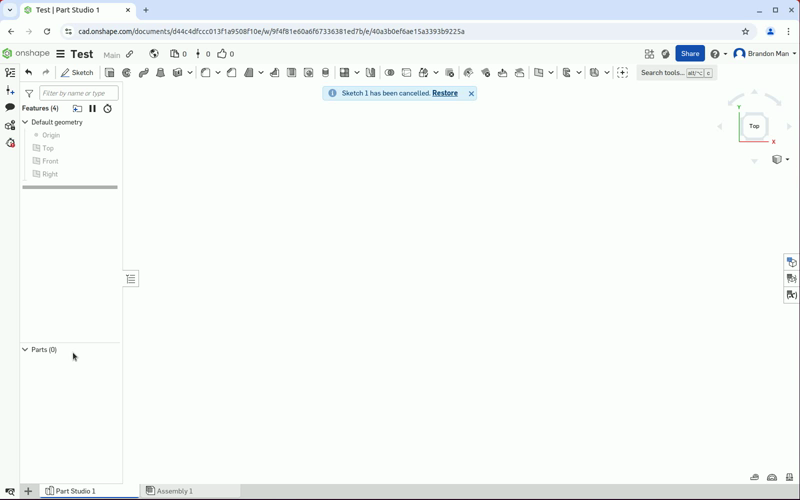
key(y)
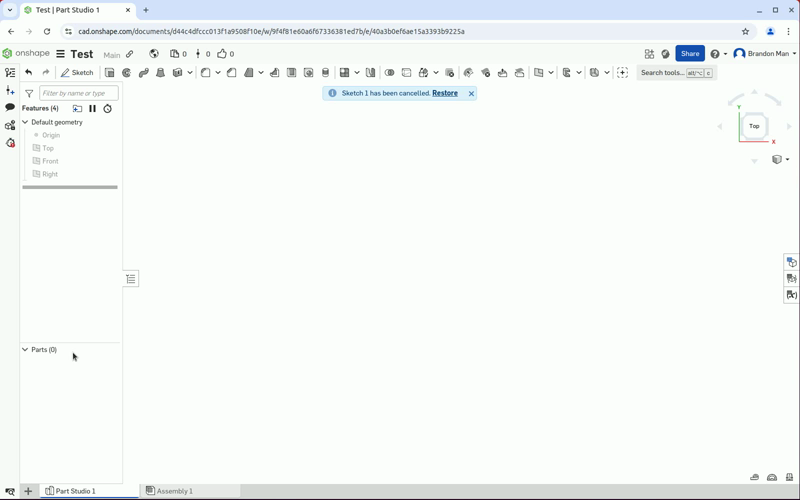
key(shift+p)
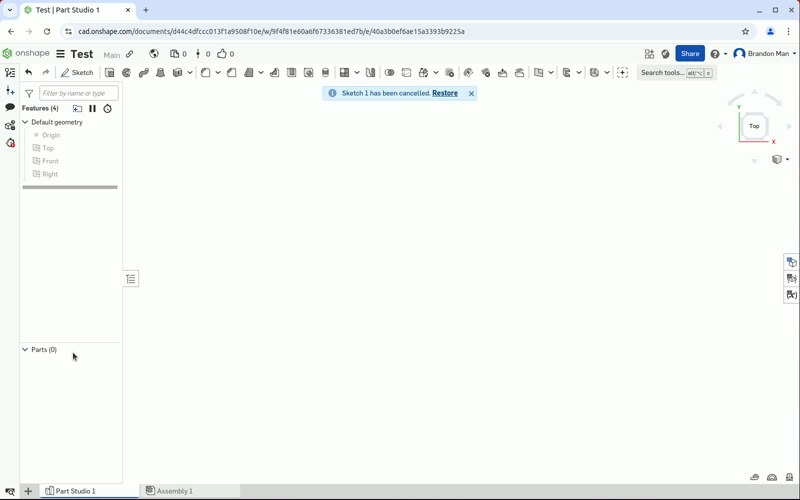
key(space)
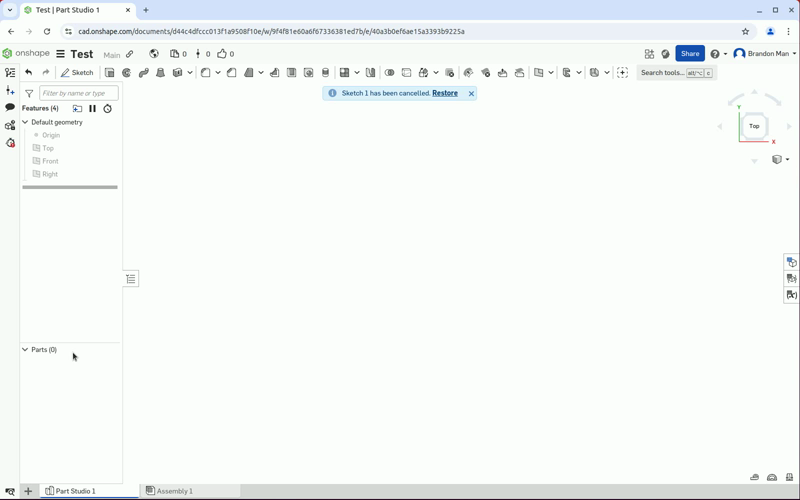
key_down(shift)
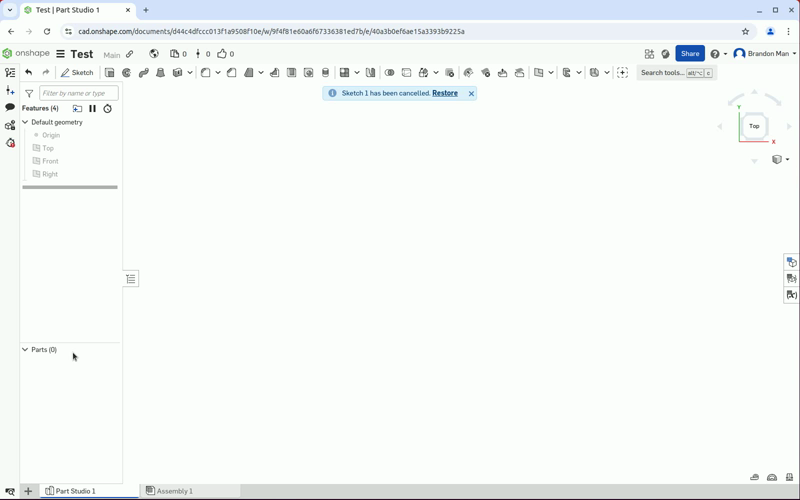
key(up)
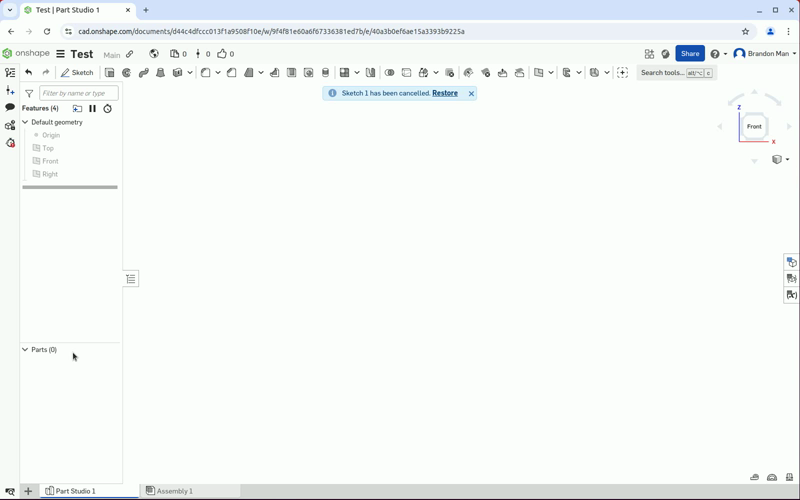
key_up(shift)
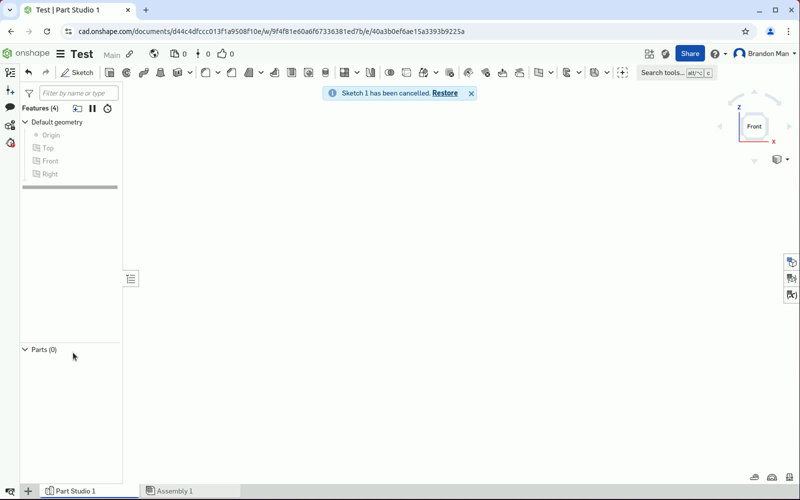
key(space)
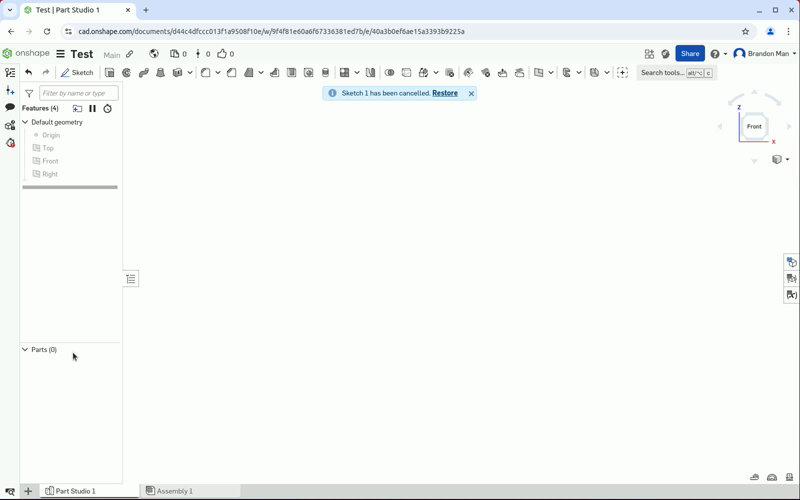
key_down(shift)
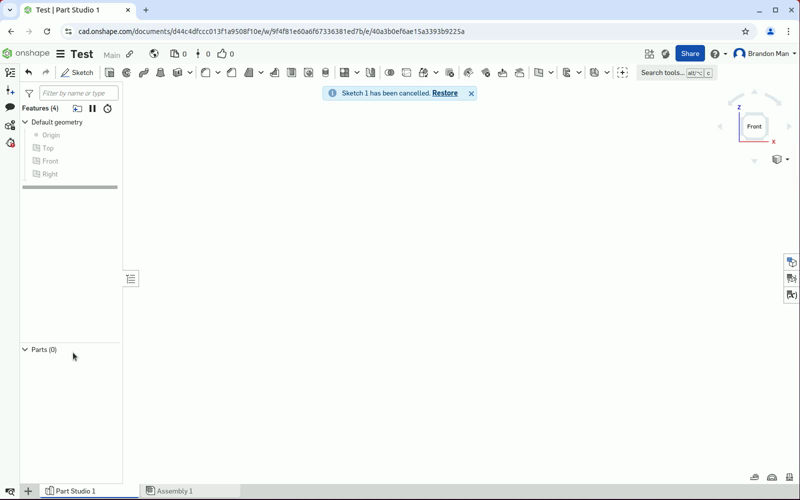
key(left)
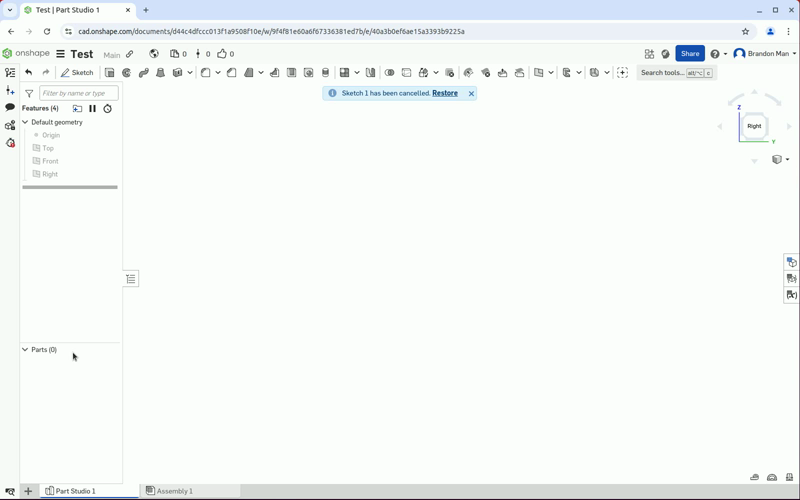
key_up(shift)
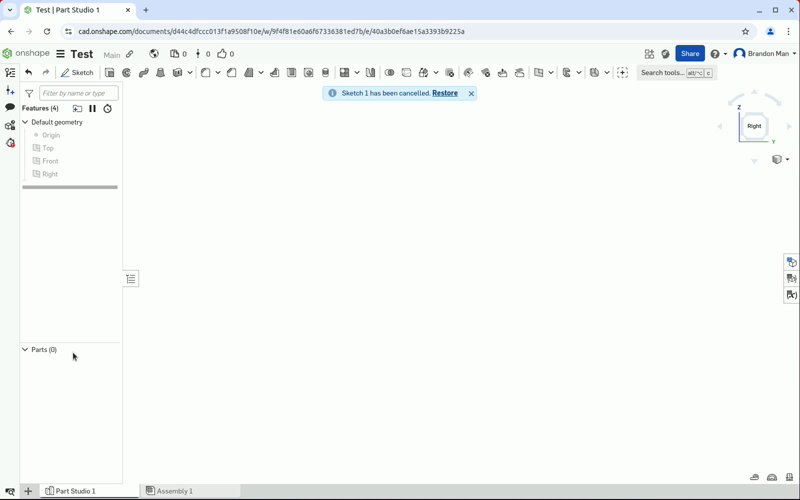
mouse_move(73, 352)
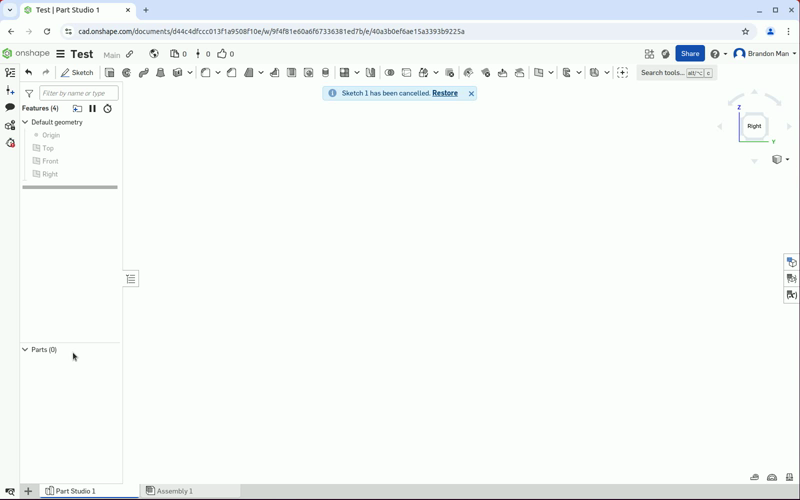
key(shift+y)
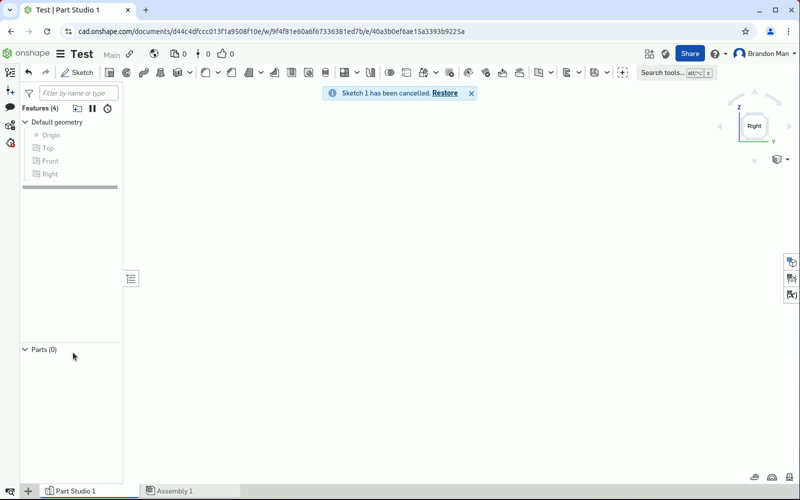
key(shift+s)
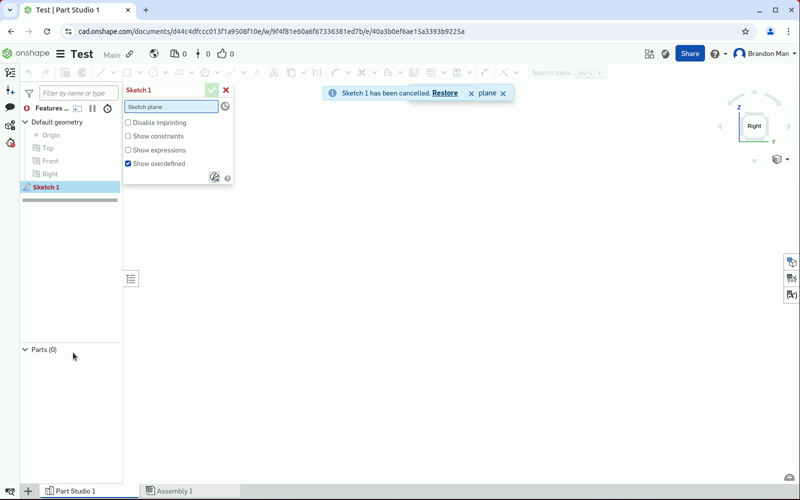
mouse_move(73, 176)
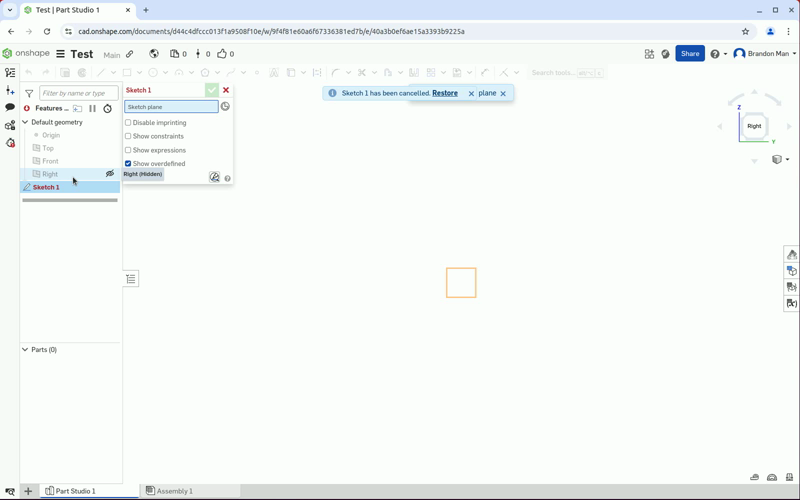
click(73, 176)
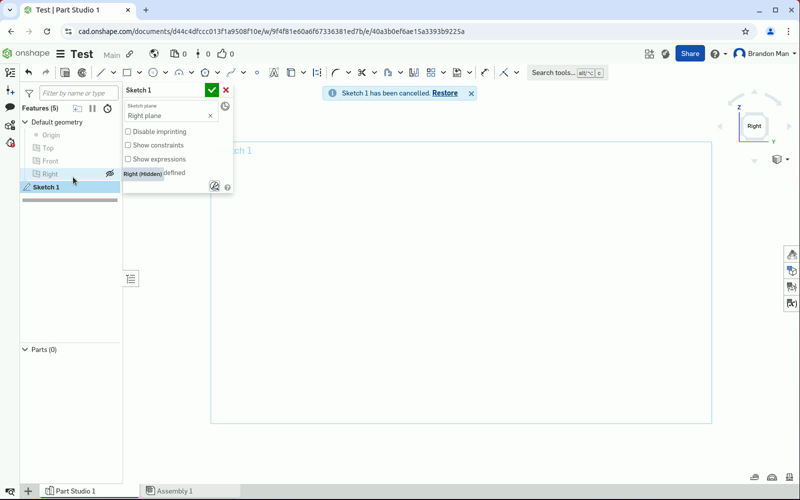
mouse_move(73, 352)
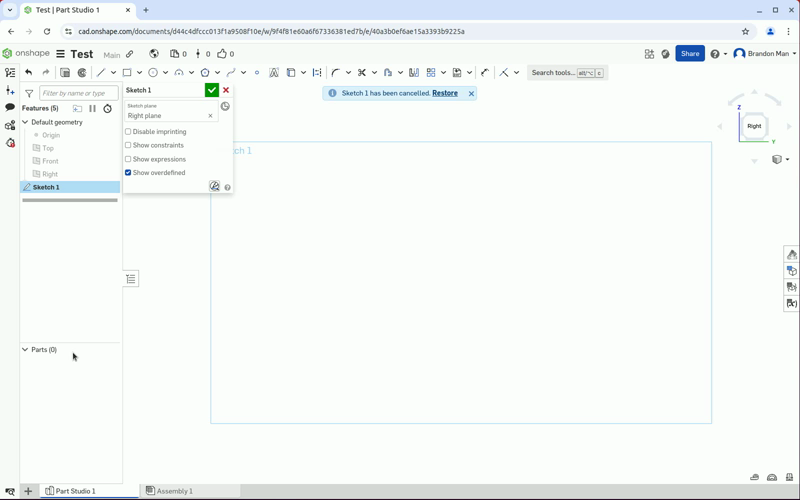
key(y)
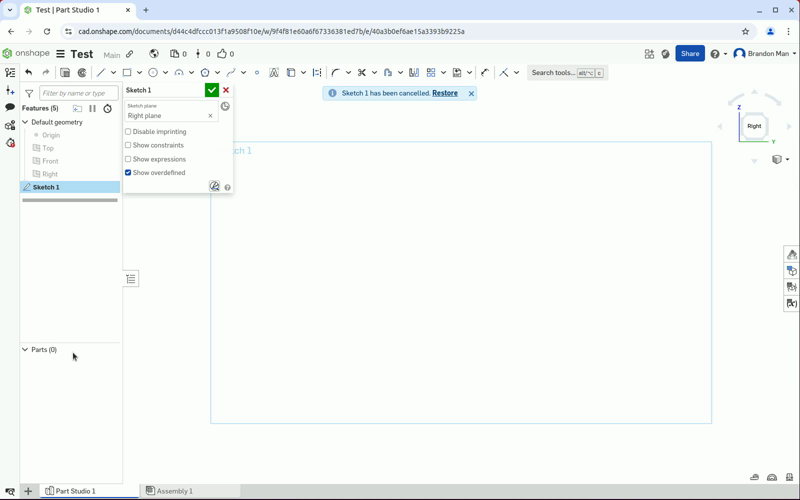
key(l)
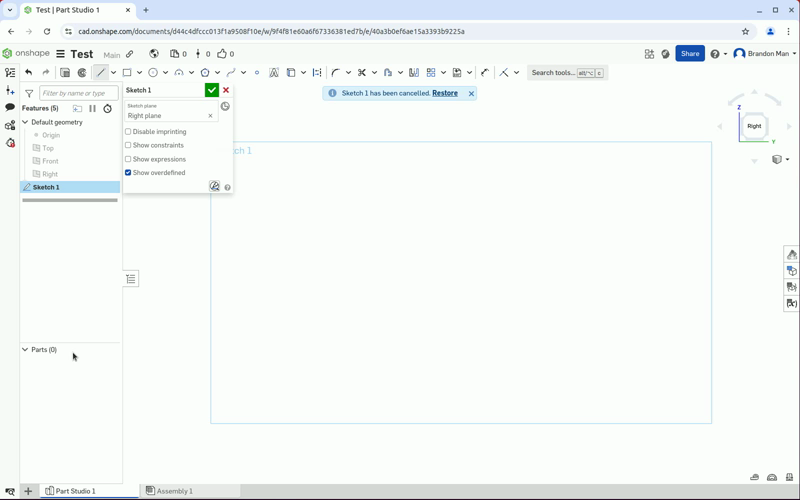
key_down(shift)
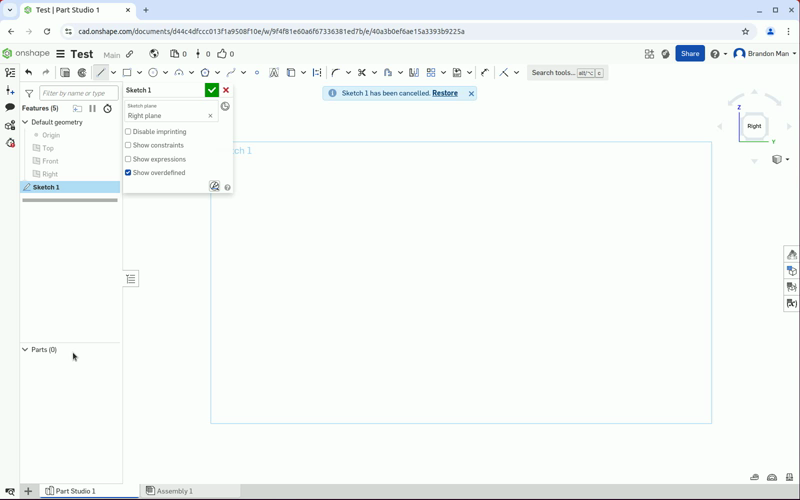
mouse_move(450, 282)
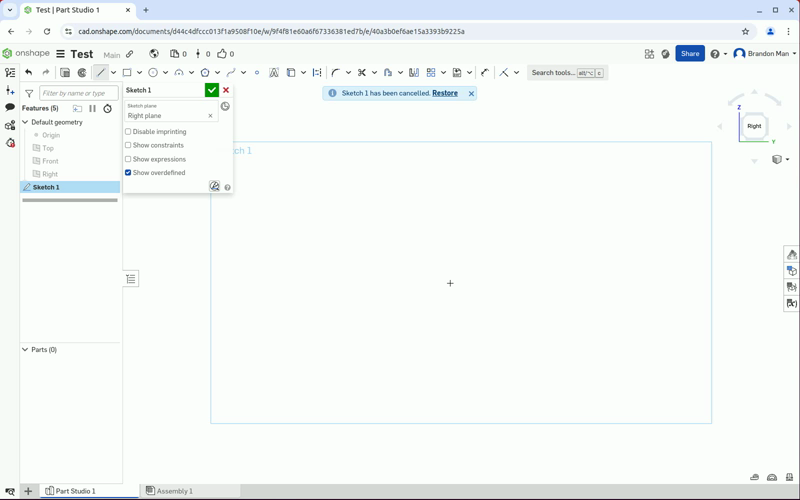
click(450, 282)
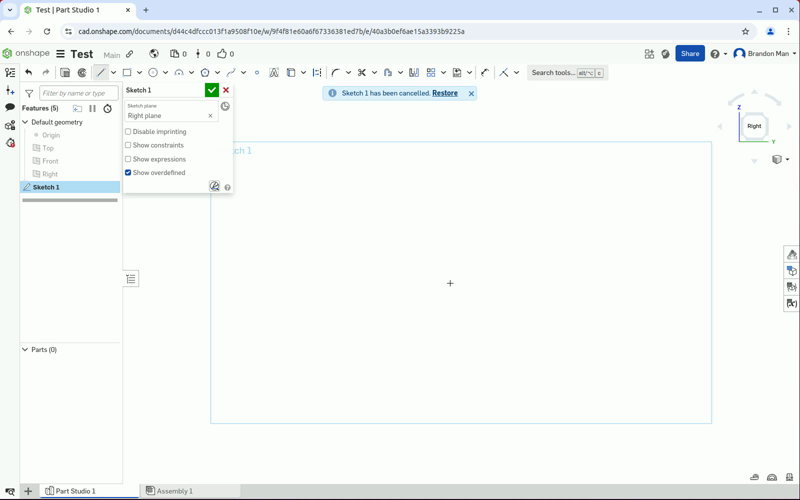
key_up(shift)
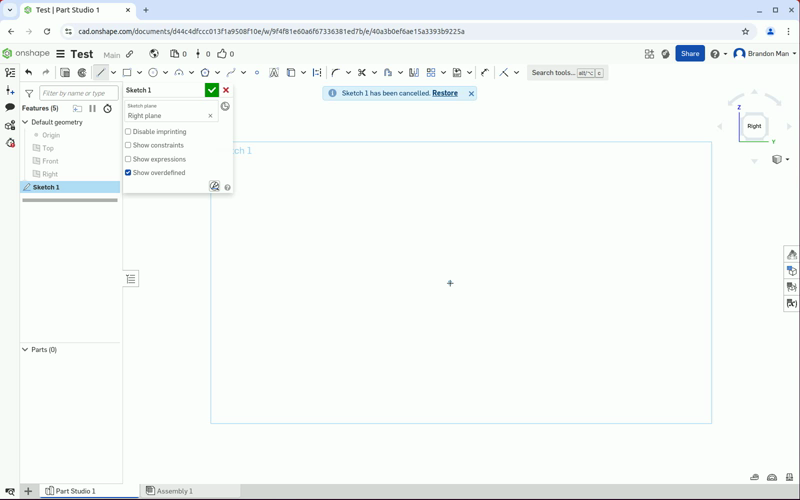
key_down(shift)
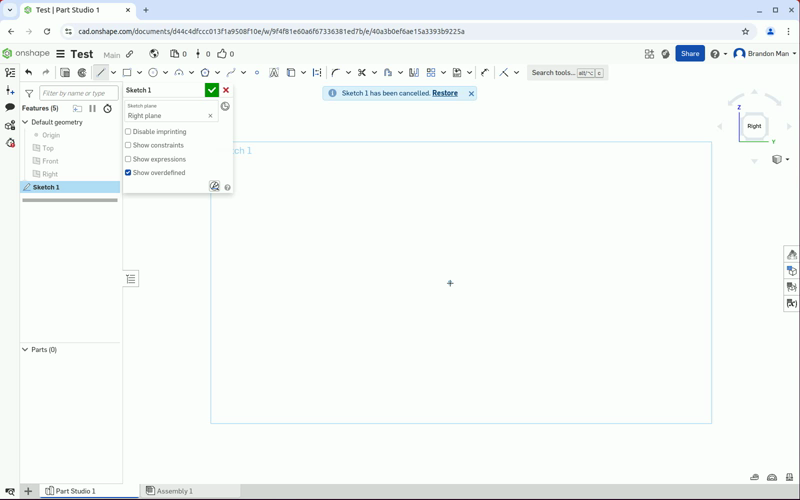
mouse_move(480, 282)
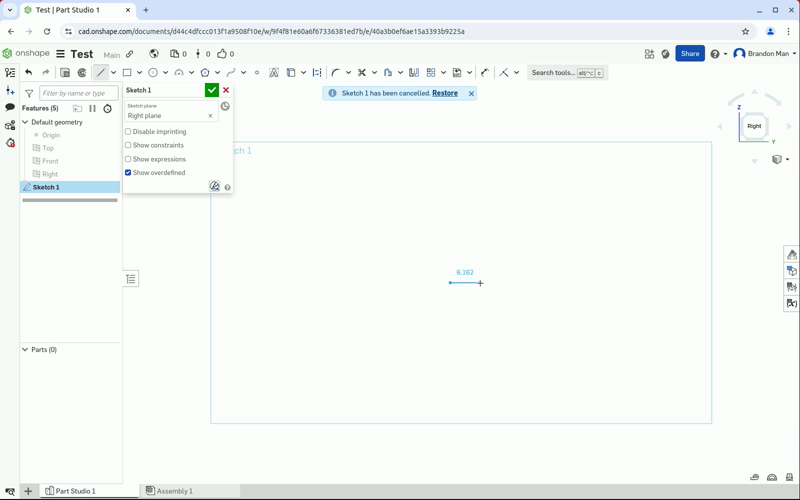
mouse_move(471, 282)
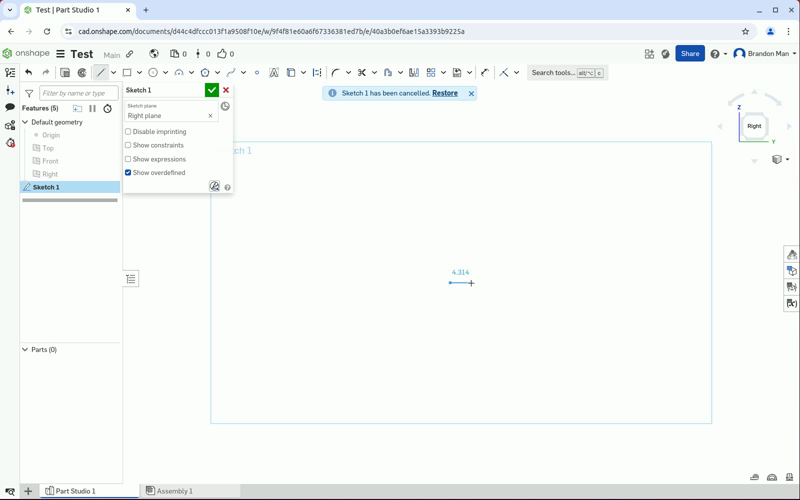
click(471, 282)
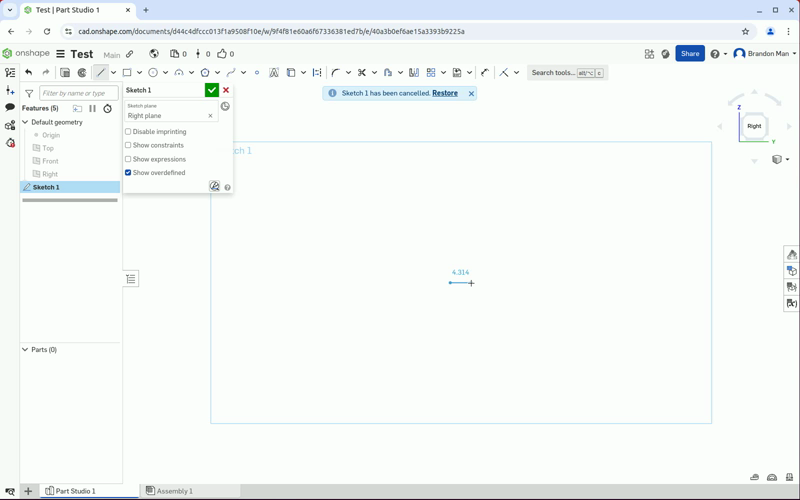
key_up(shift)
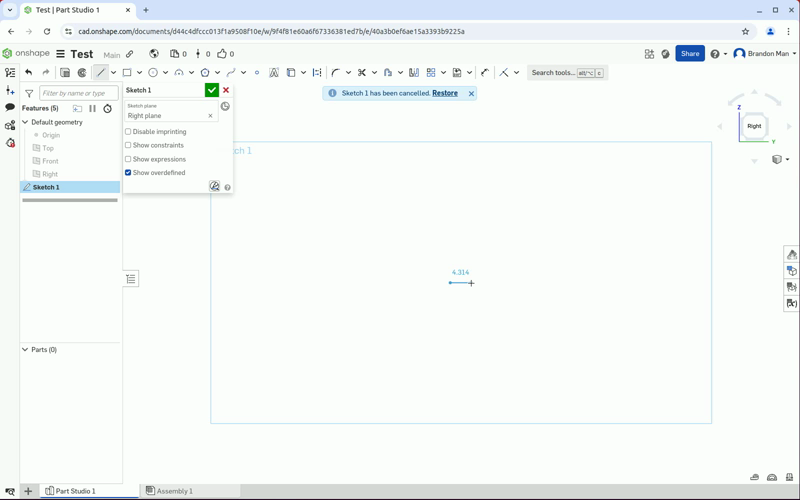
key_down(shift)
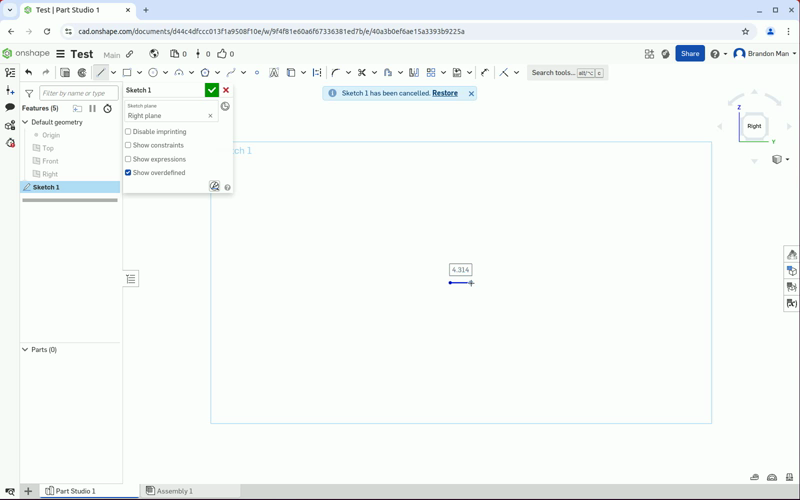
mouse_move(501, 282)
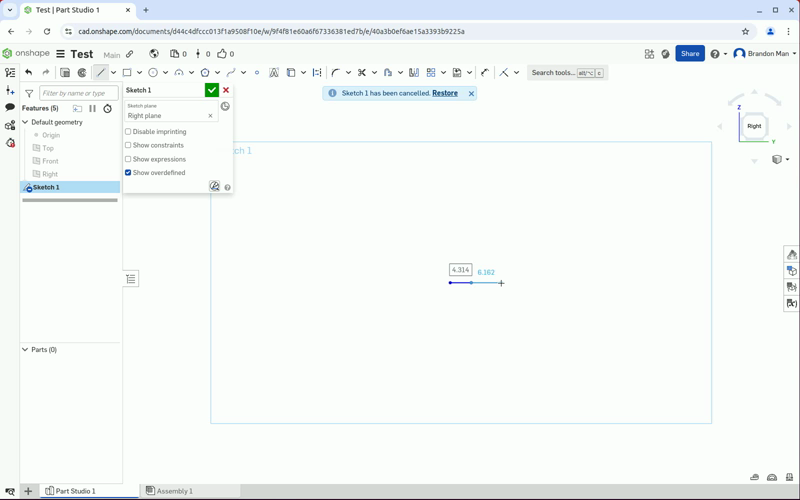
mouse_move(471, 277)
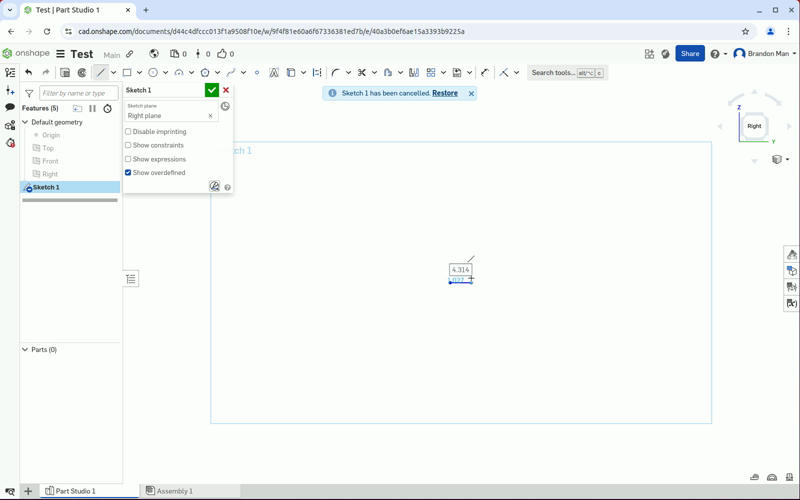
scroll(6)
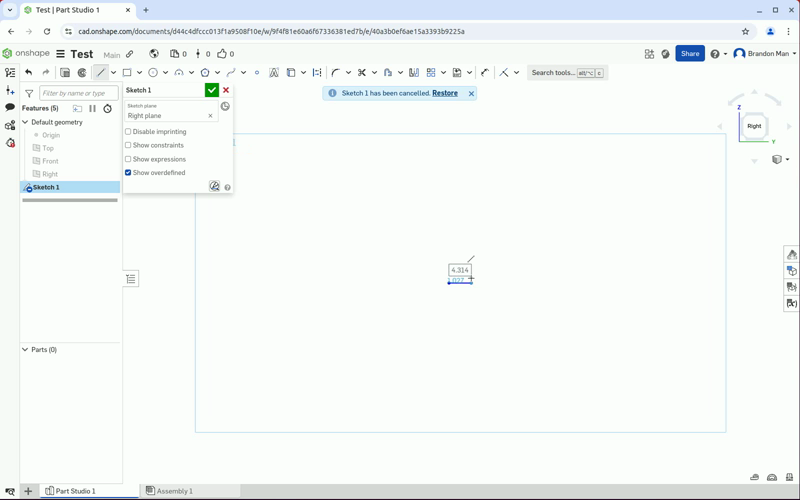
scroll(6)
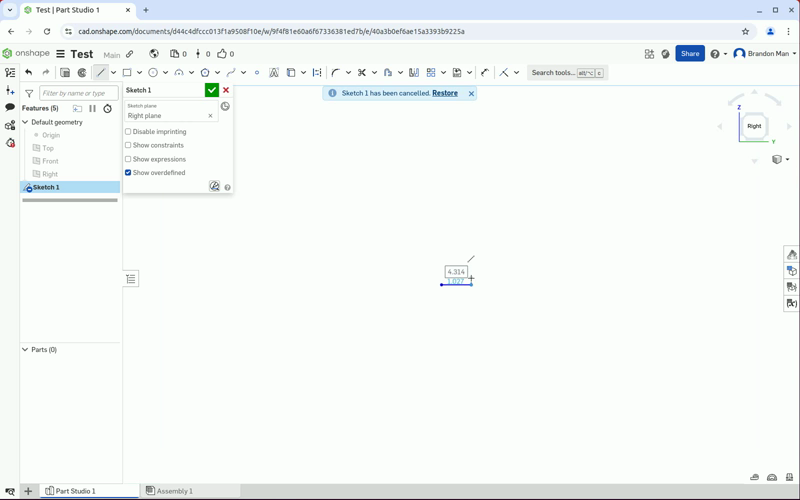
scroll(6)
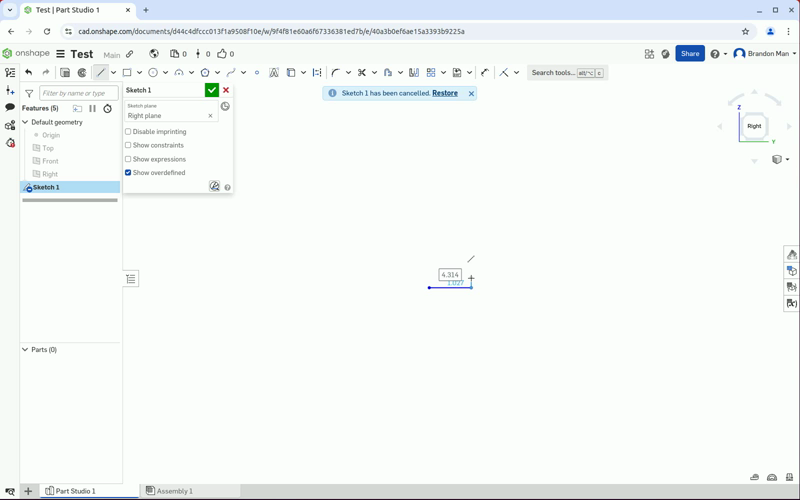
scroll(6)
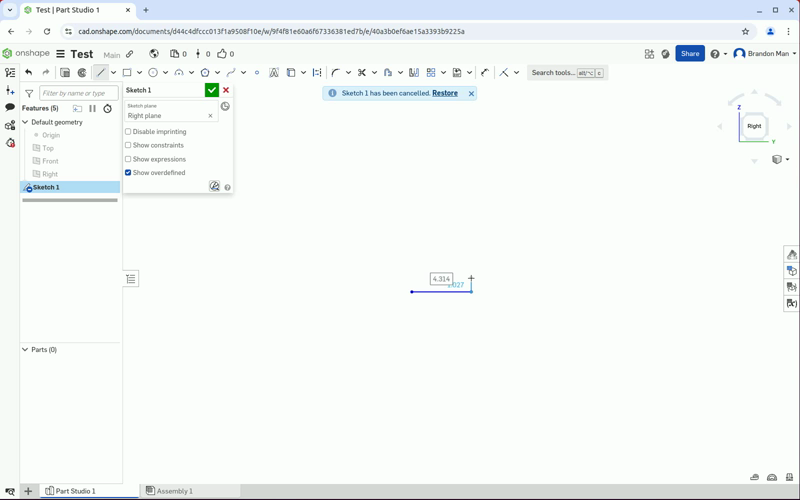
scroll(6)
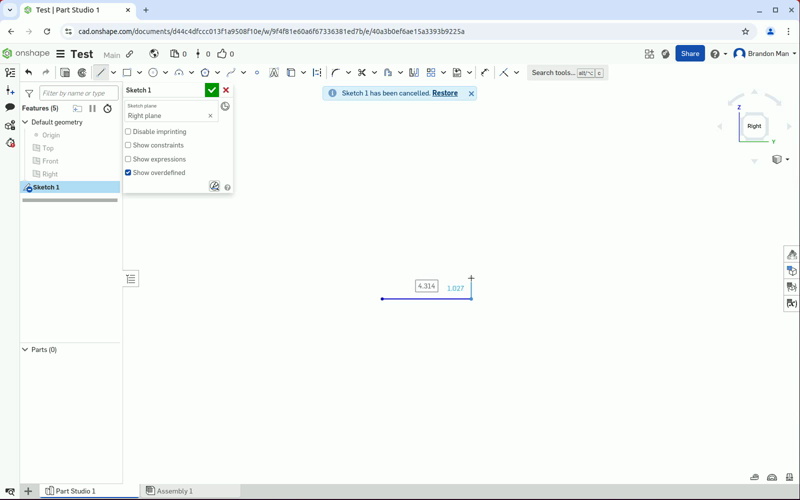
scroll(6)
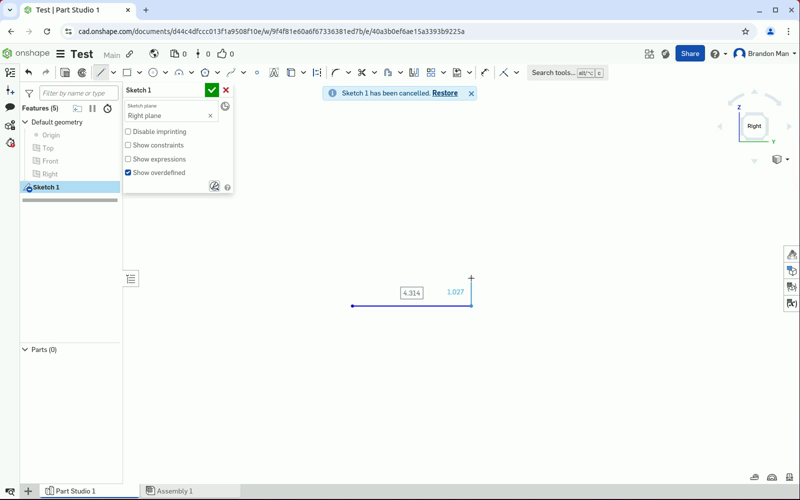
scroll(6)
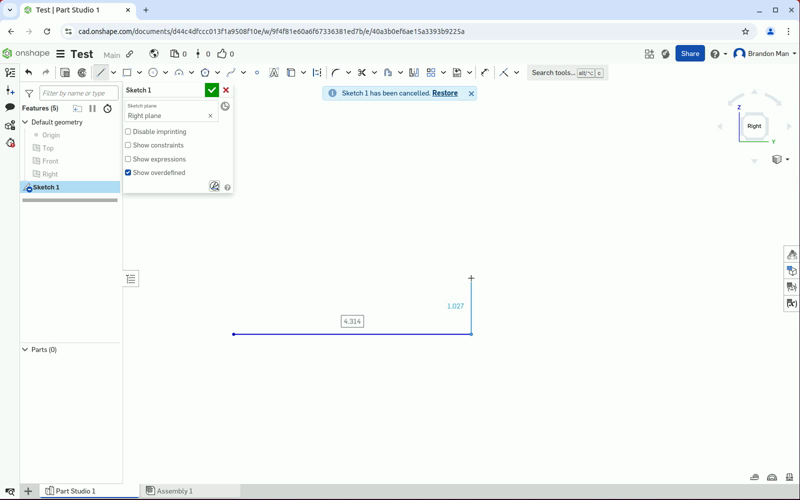
click(471, 277)
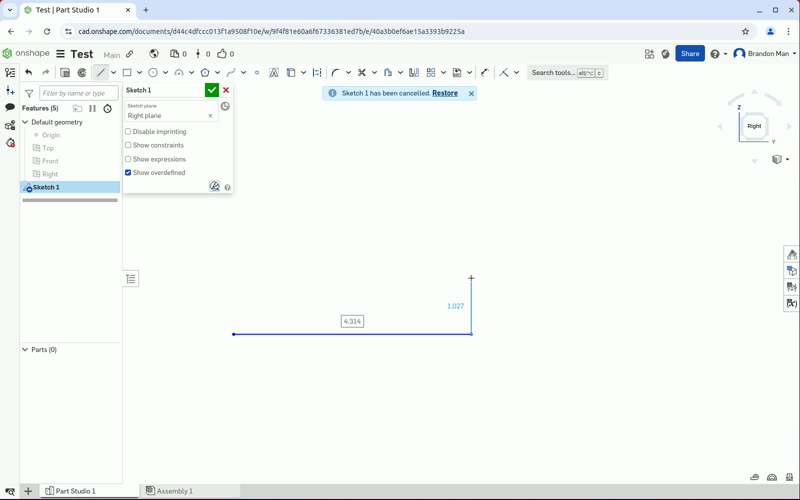
scroll(-6)
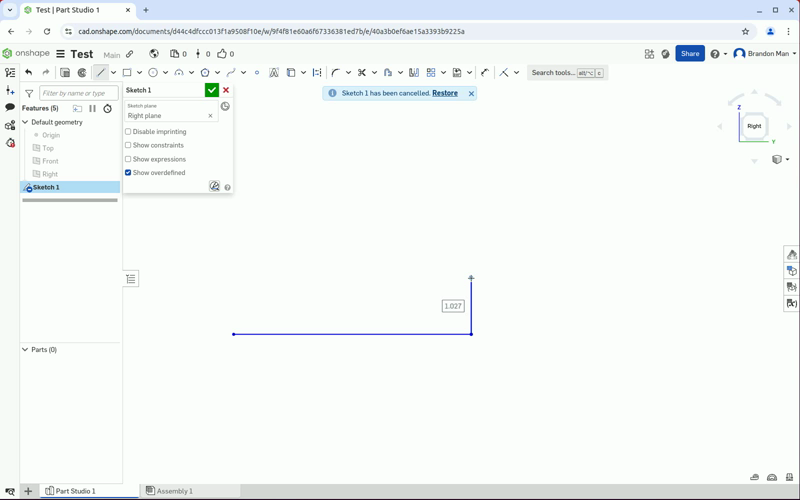
scroll(-6)
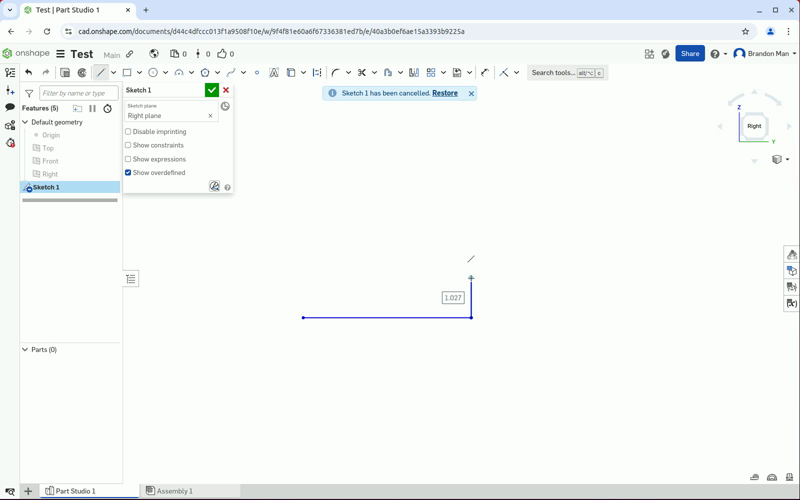
scroll(-6)
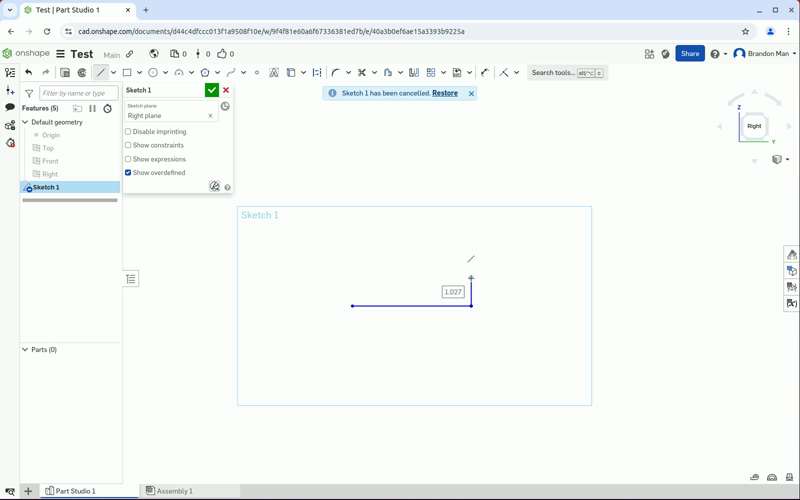
scroll(-6)
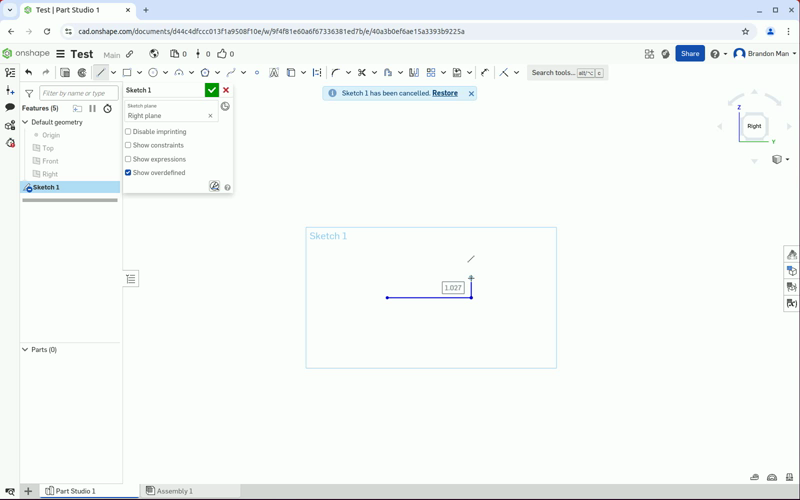
scroll(-6)
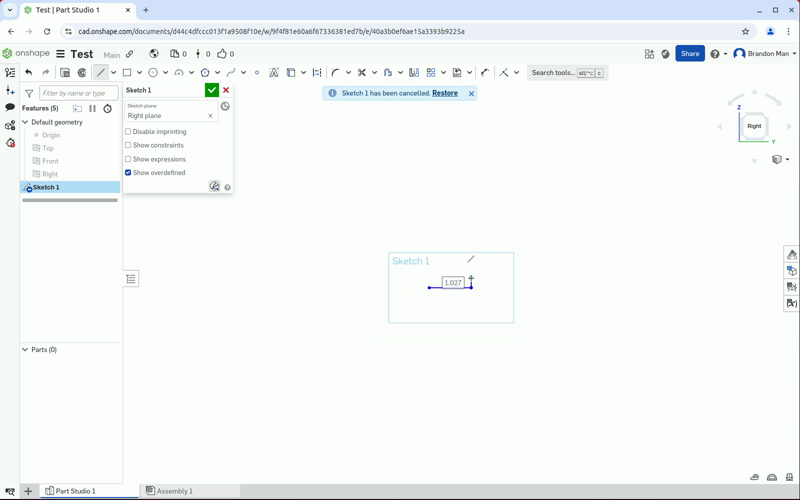
scroll(-6)
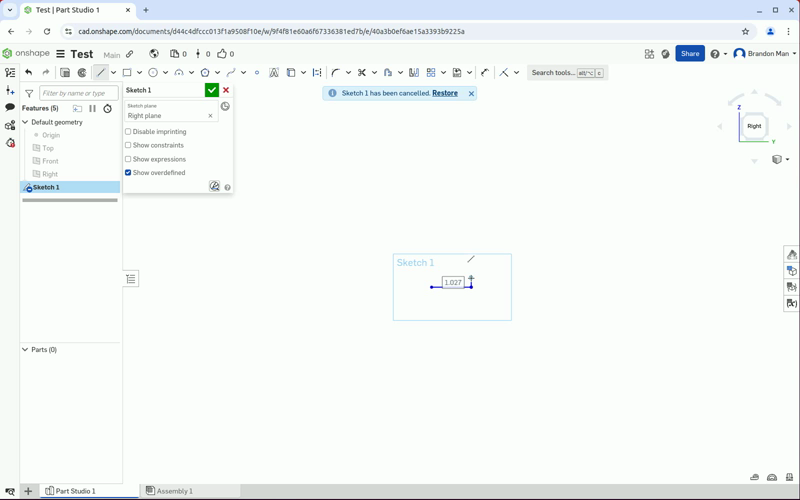
scroll(-6)
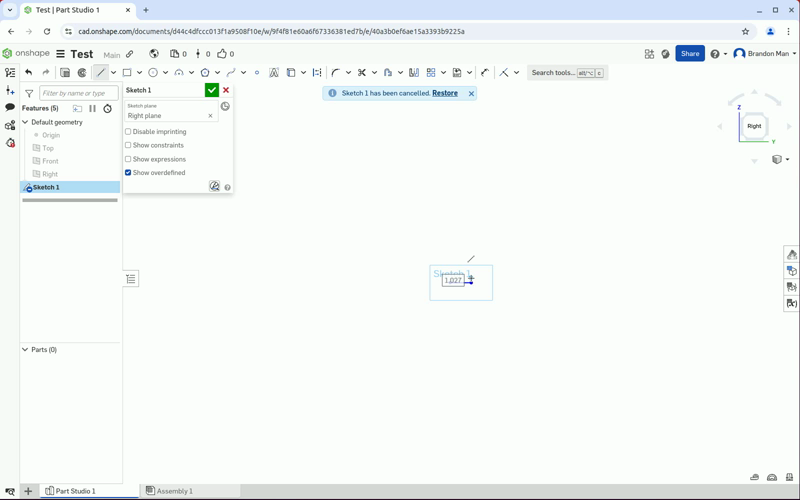
key_up(shift)
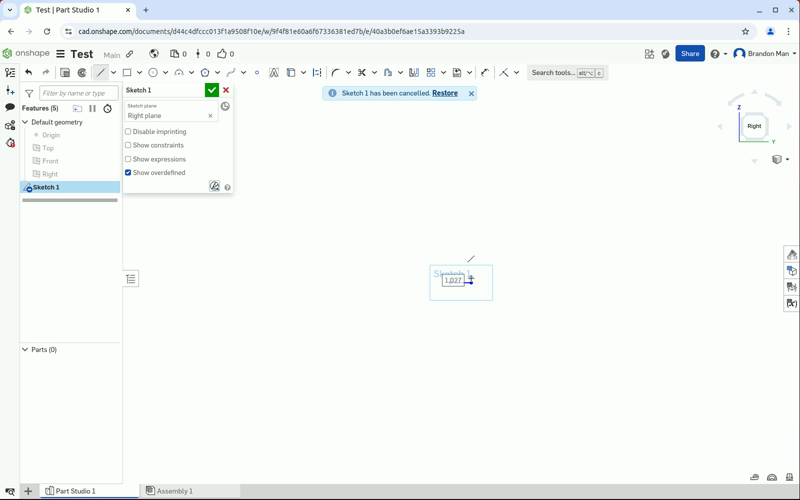
key_down(shift)
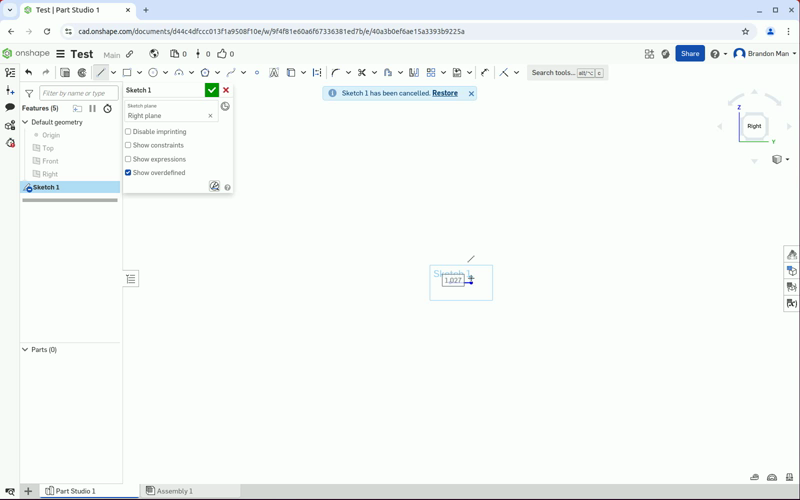
mouse_move(501, 277)
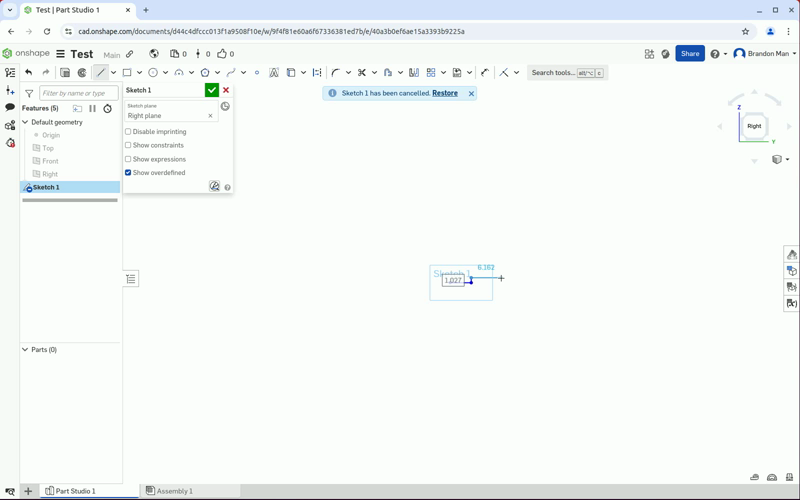
mouse_move(450, 277)
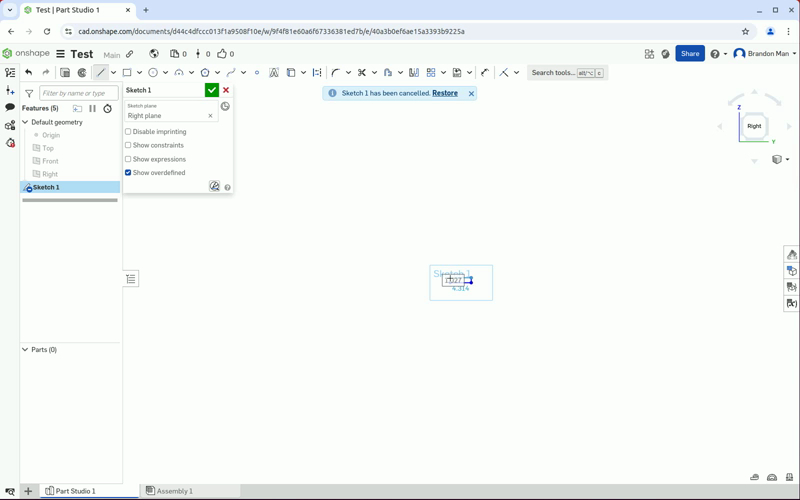
click(450, 277)
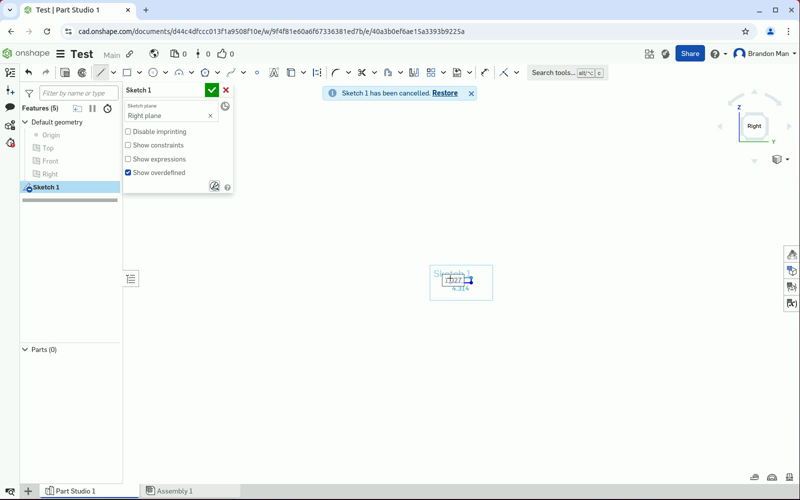
key_up(shift)
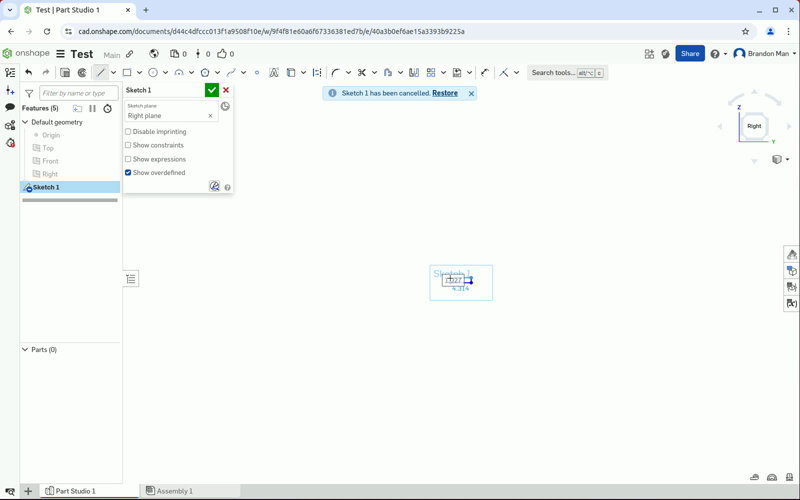
mouse_move(480, 277)
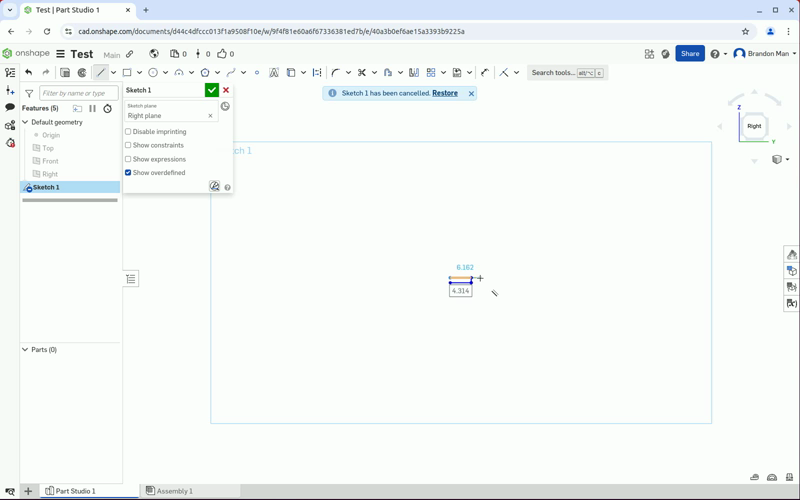
key_down(shift)
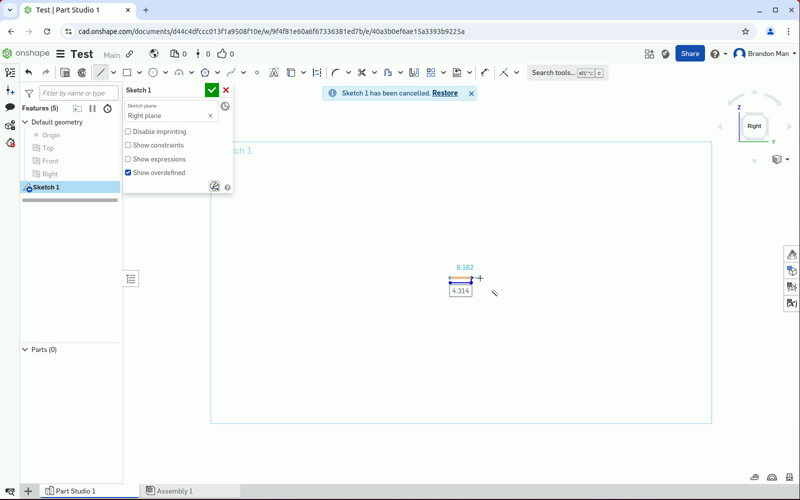
mouse_move(450, 282)
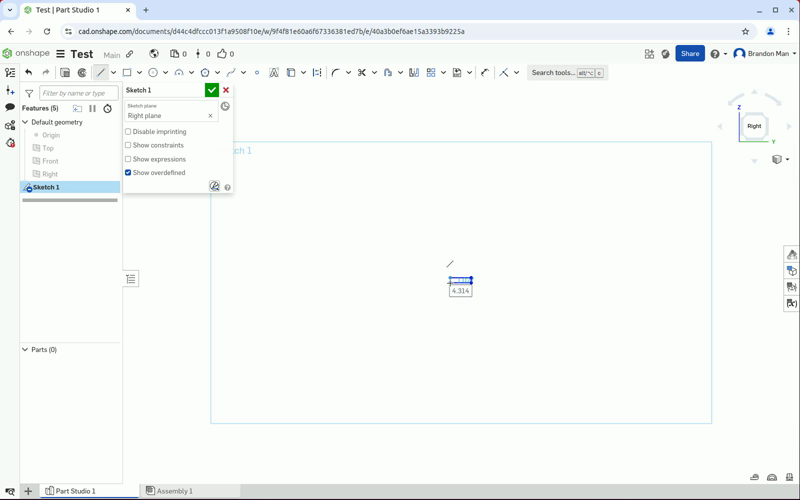
scroll(6)
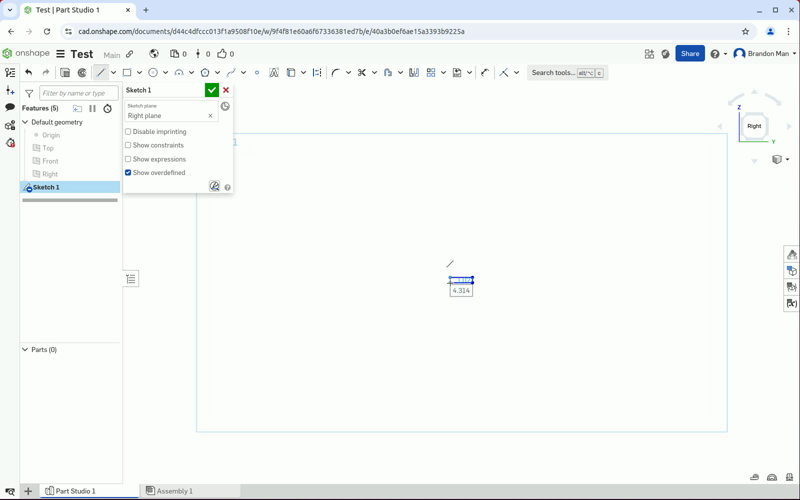
scroll(6)
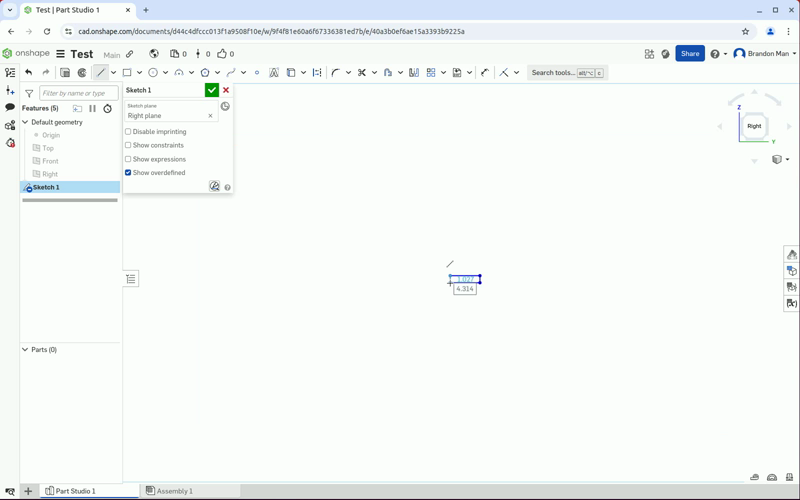
scroll(6)
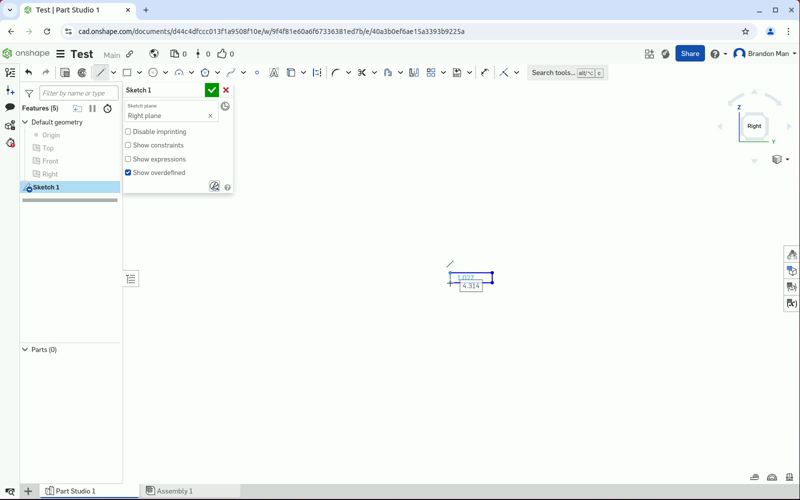
scroll(6)
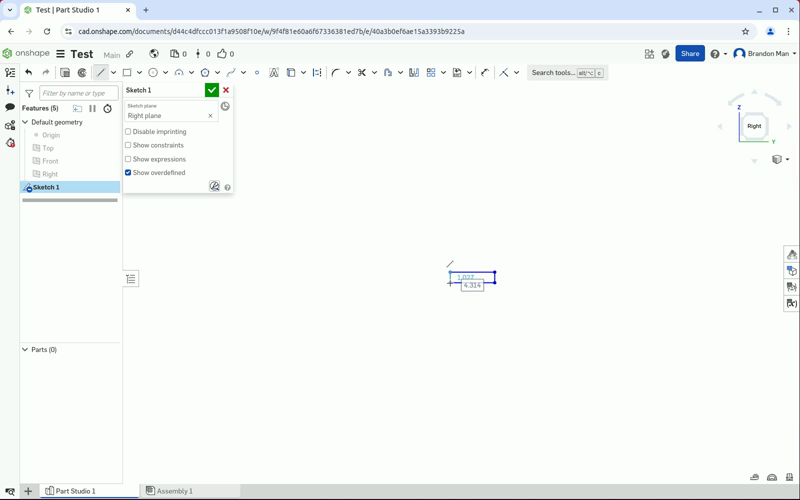
scroll(6)
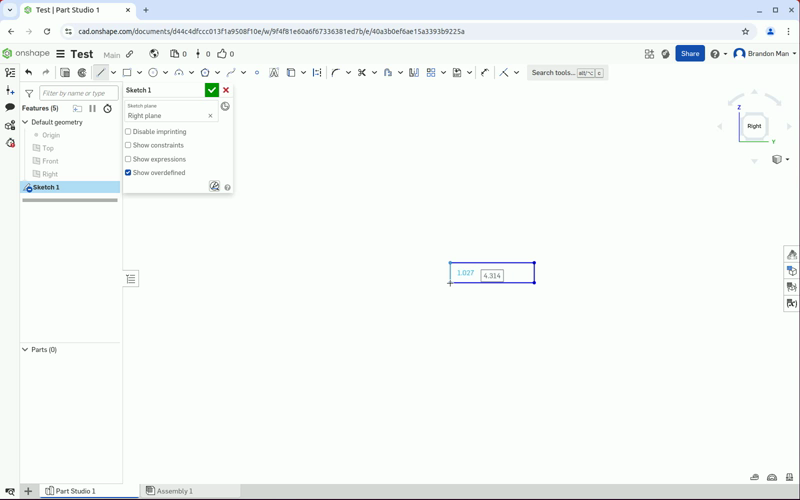
scroll(6)
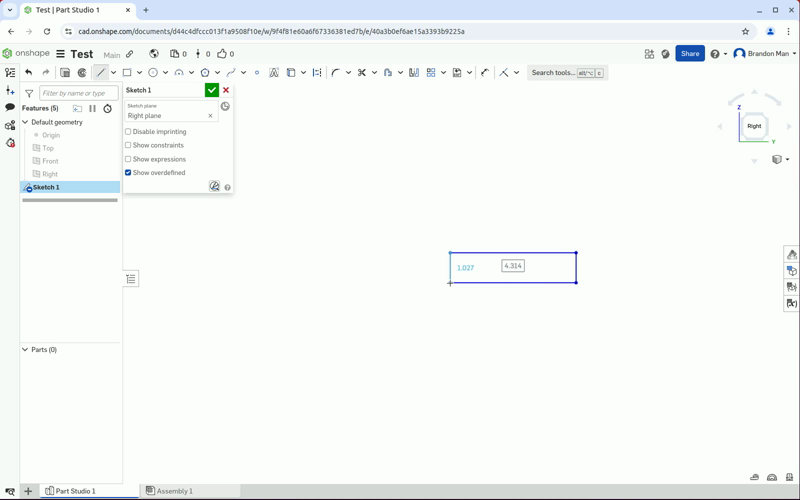
scroll(6)
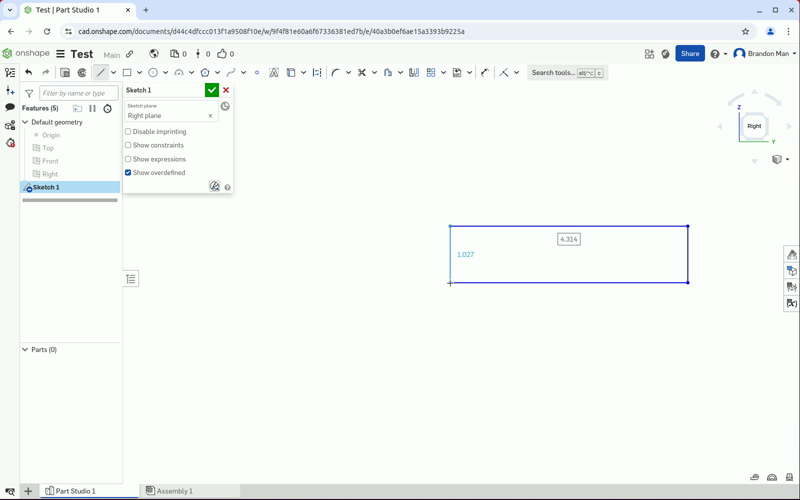
key_up(shift)
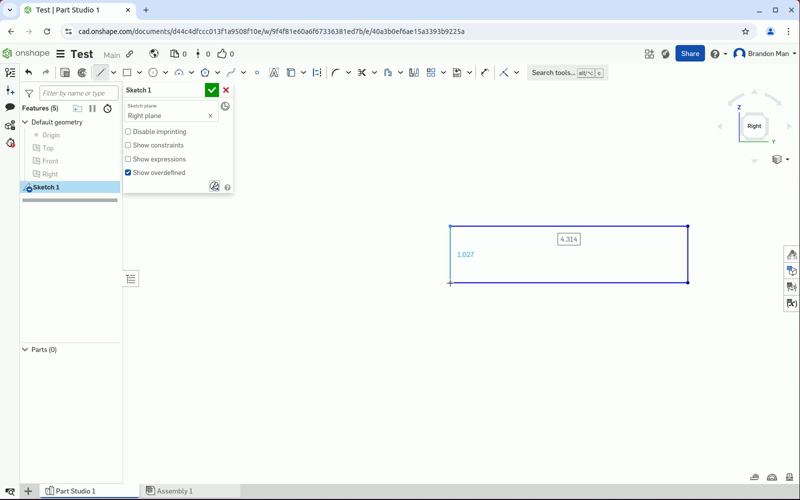
click(450, 282)
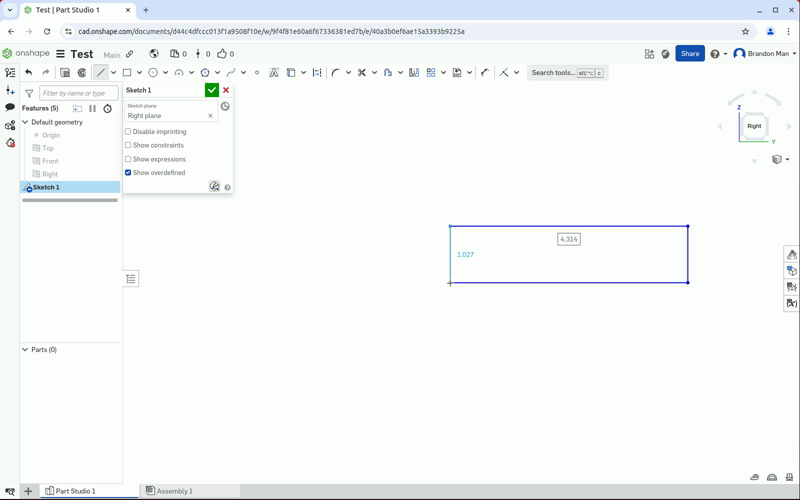
scroll(-6)
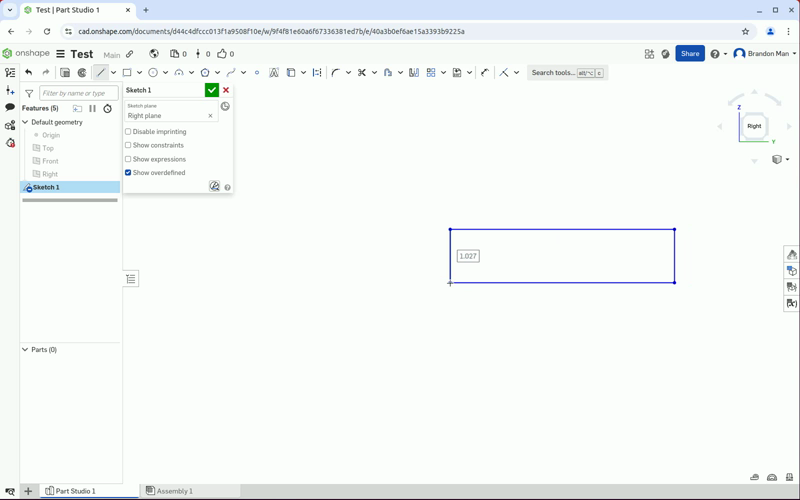
scroll(-6)
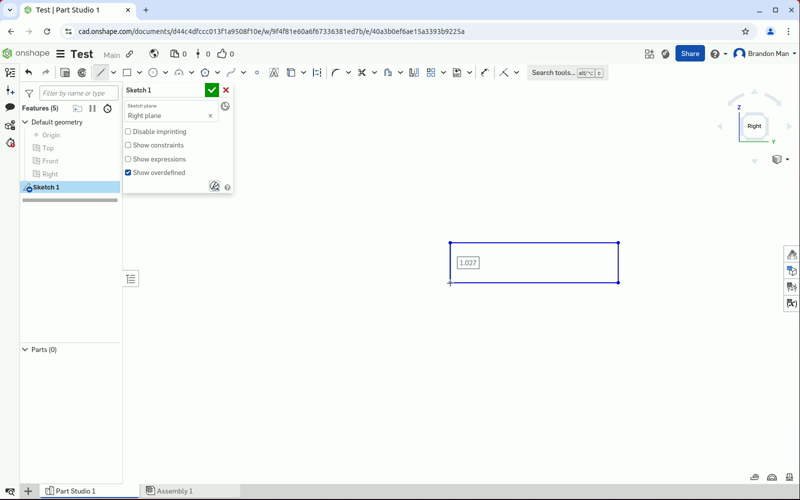
scroll(-6)
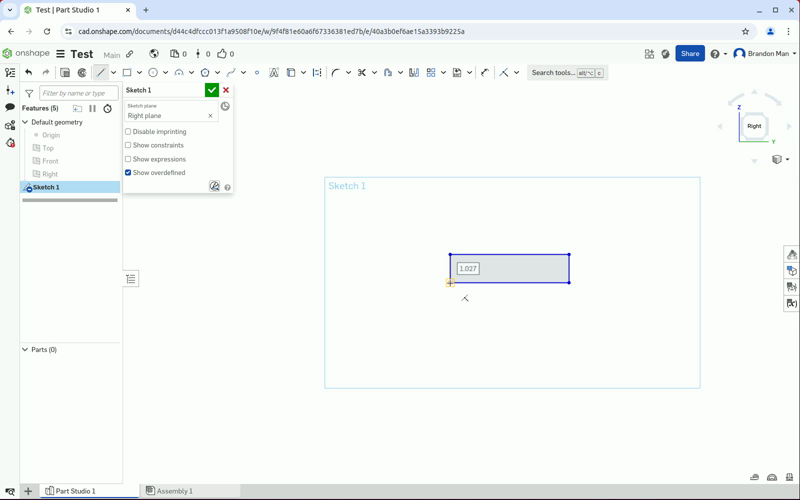
scroll(-6)
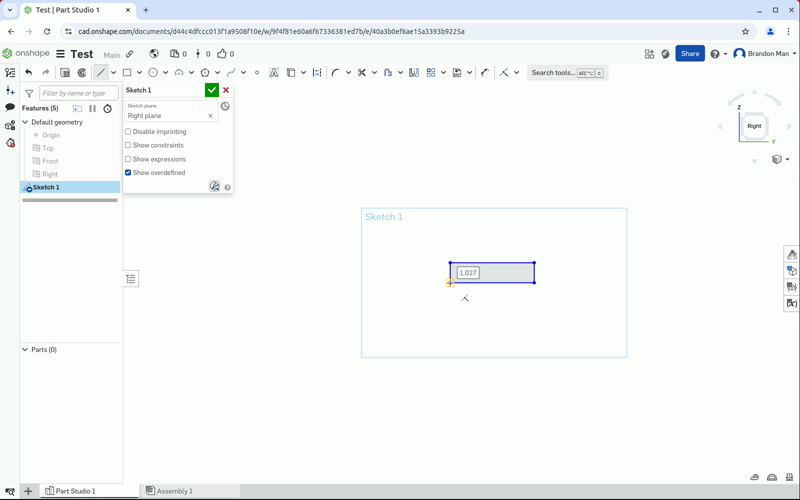
scroll(-6)
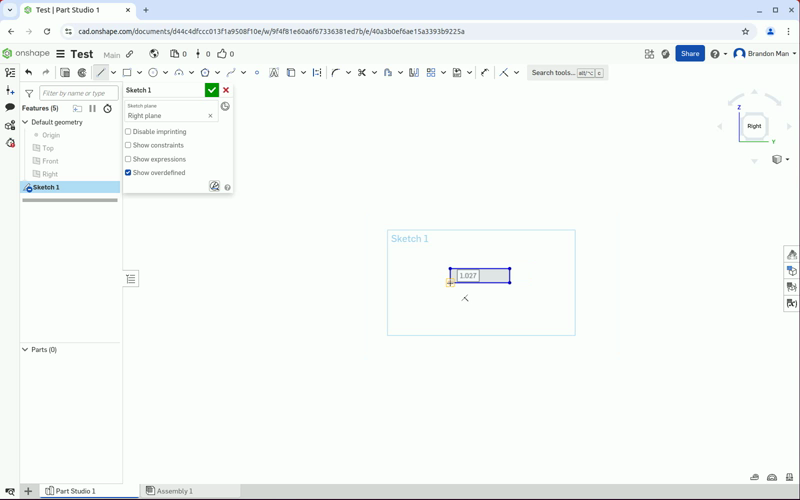
scroll(-6)
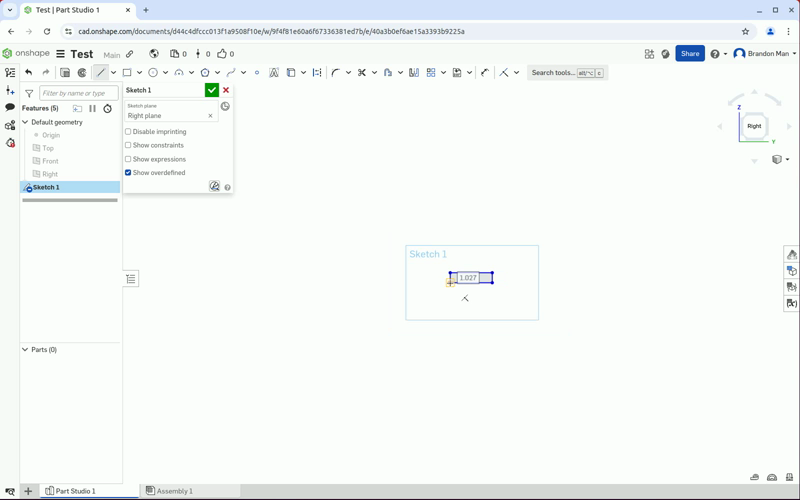
scroll(-6)
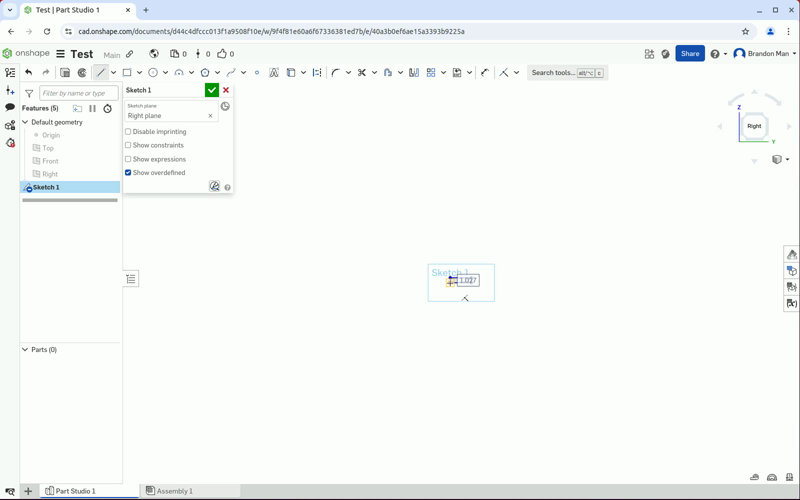
key(esc)
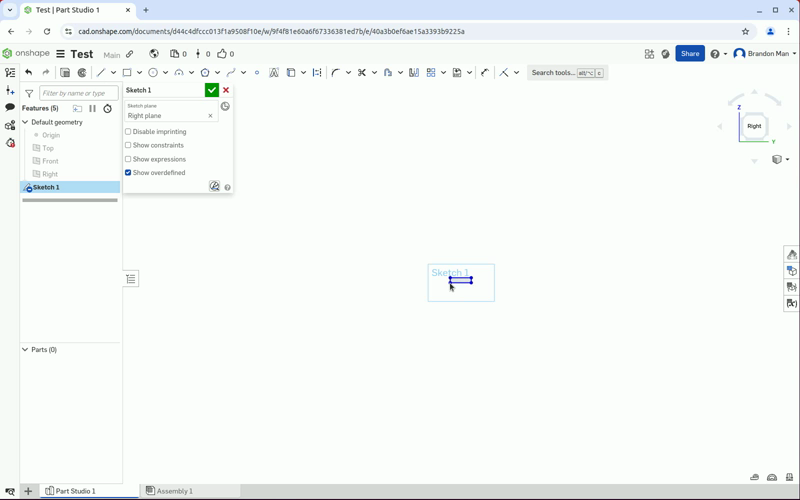
mouse_move(451, 278)
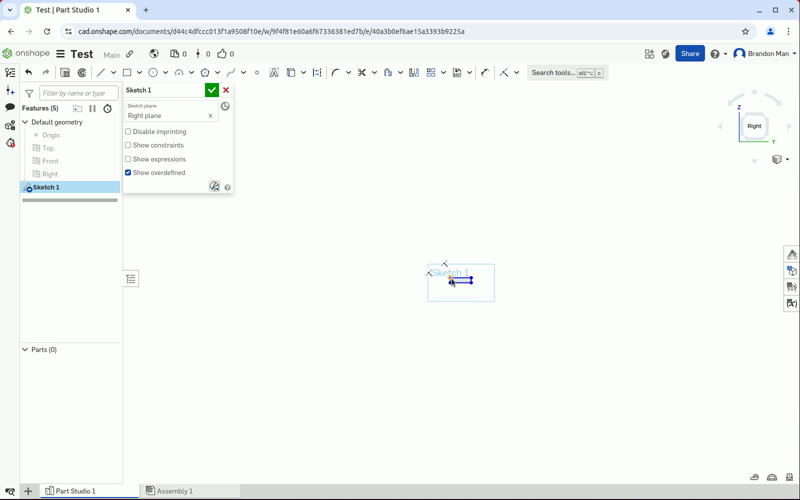
scroll(6)
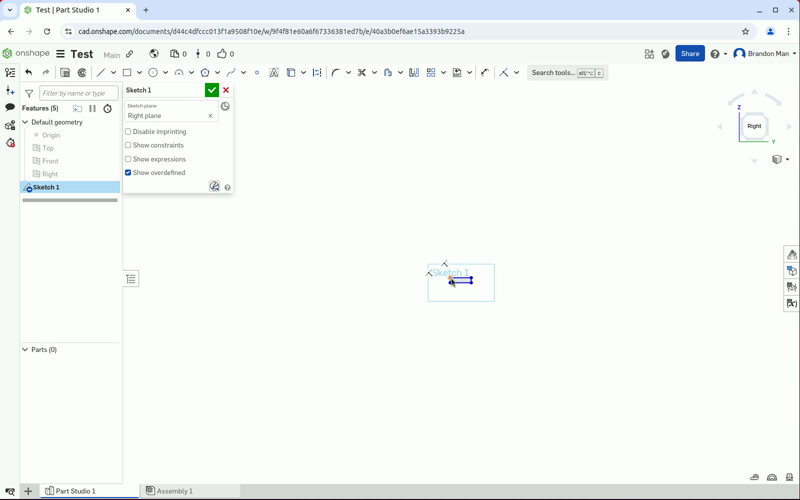
scroll(6)
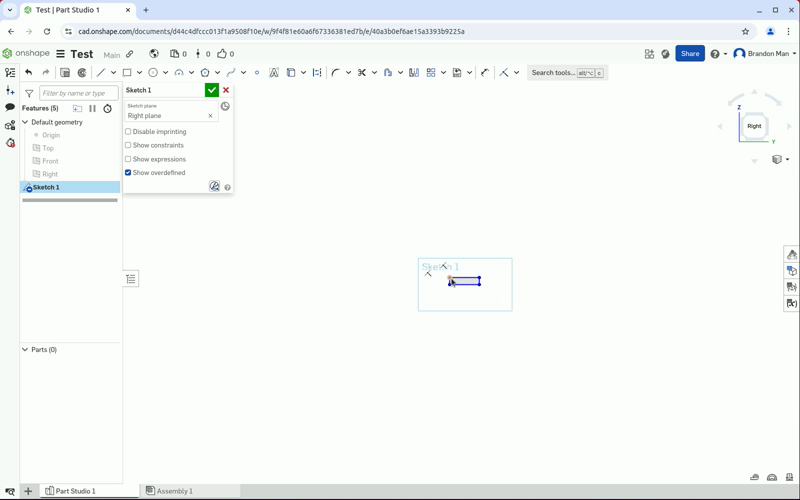
scroll(6)
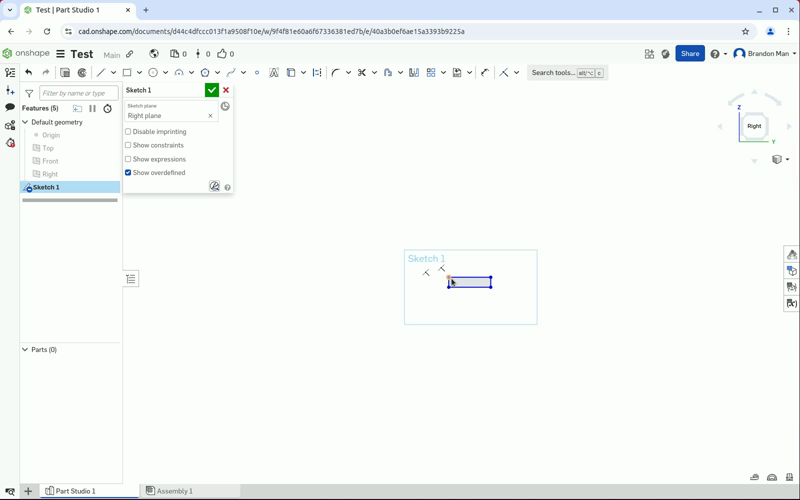
scroll(6)
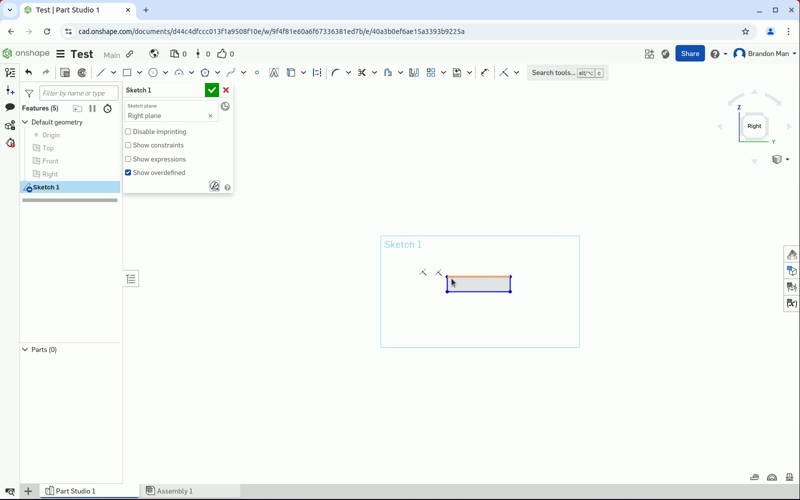
scroll(6)
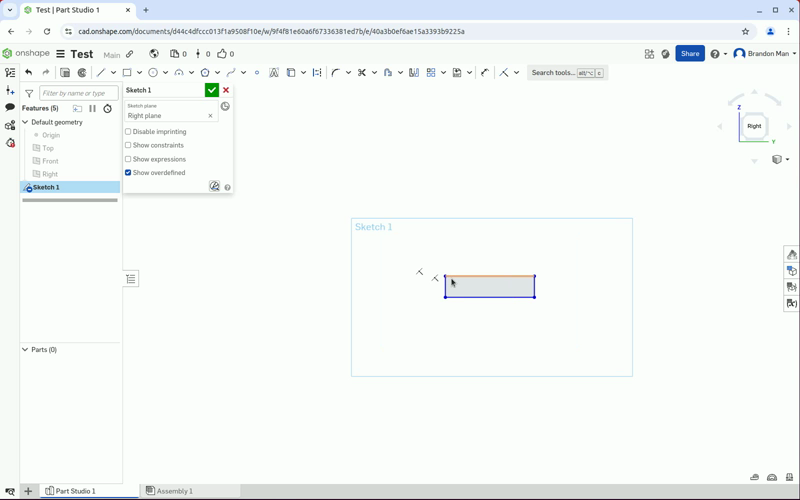
scroll(6)
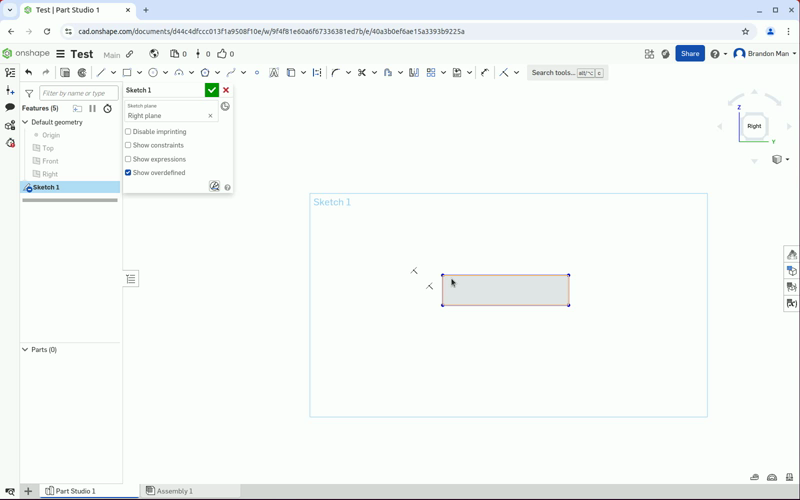
scroll(6)
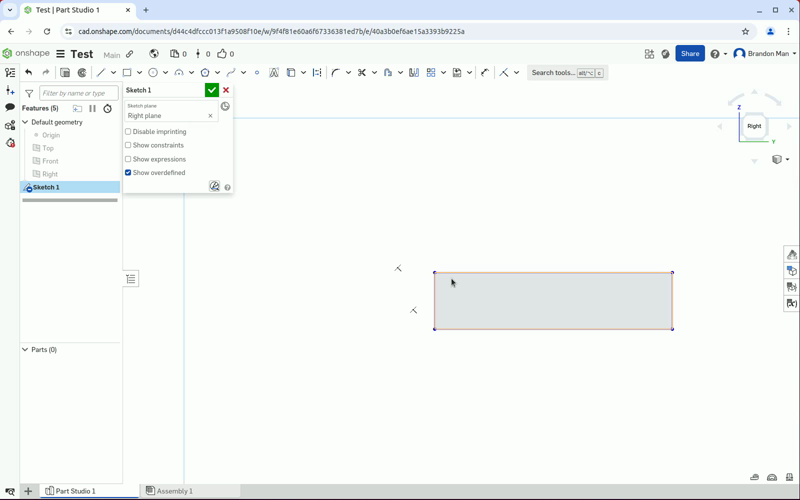
click(451, 278)
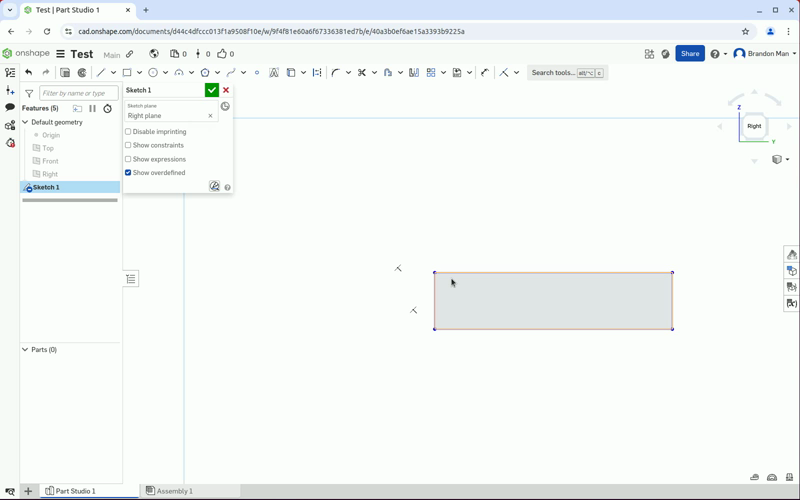
scroll(-6)
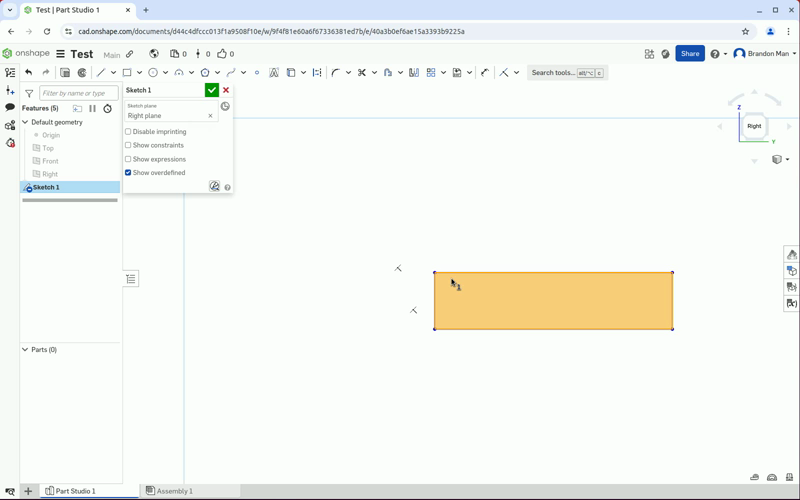
scroll(-6)
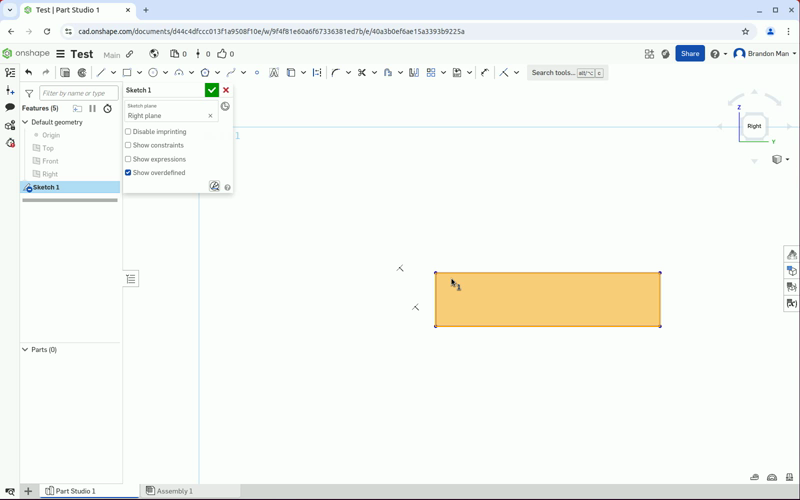
scroll(-6)
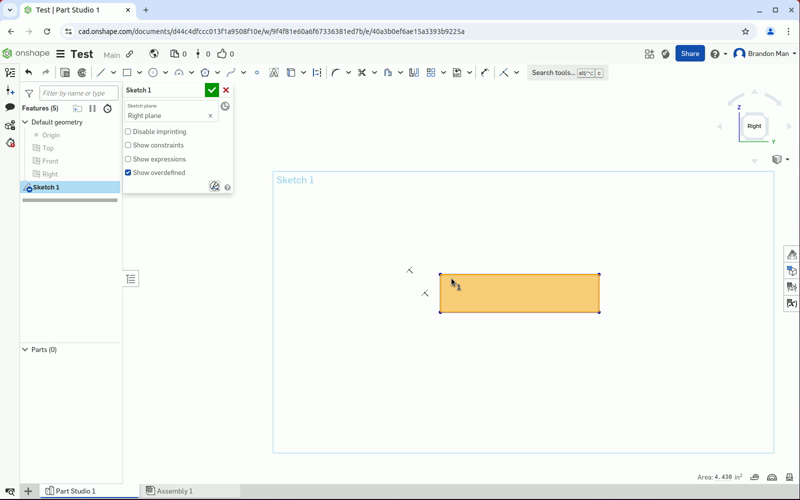
scroll(-6)
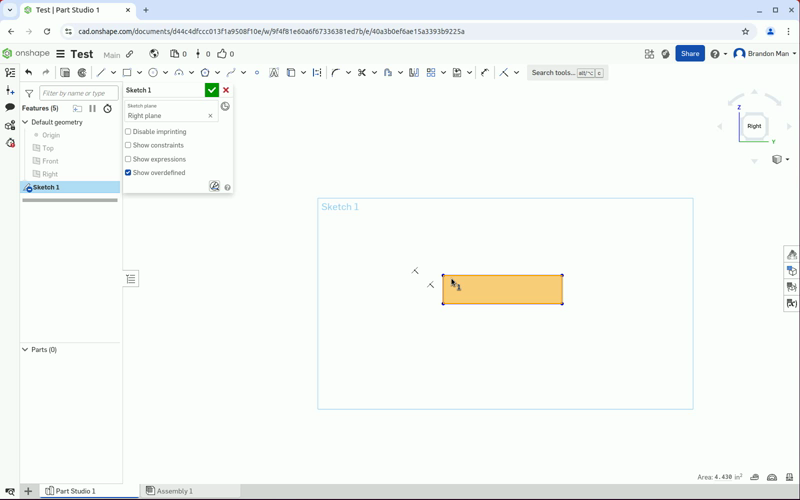
scroll(-6)
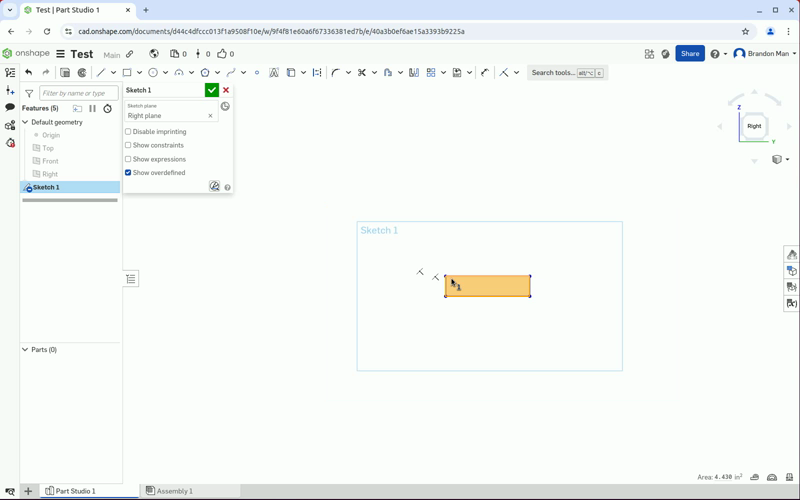
scroll(-6)
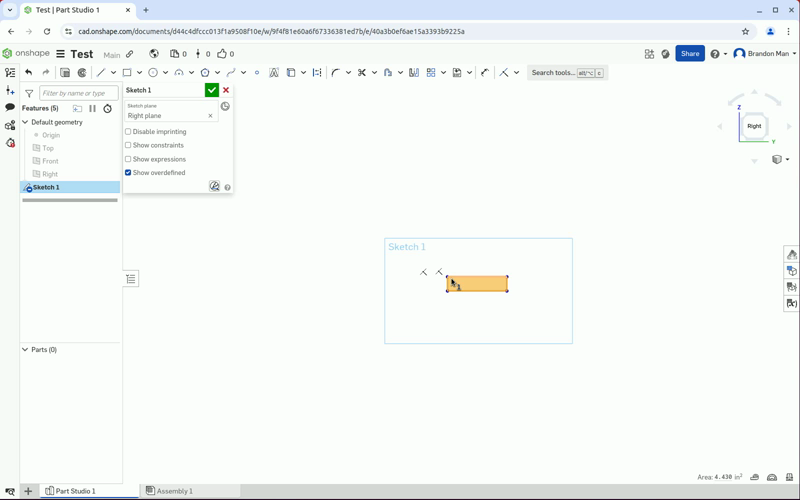
scroll(-6)
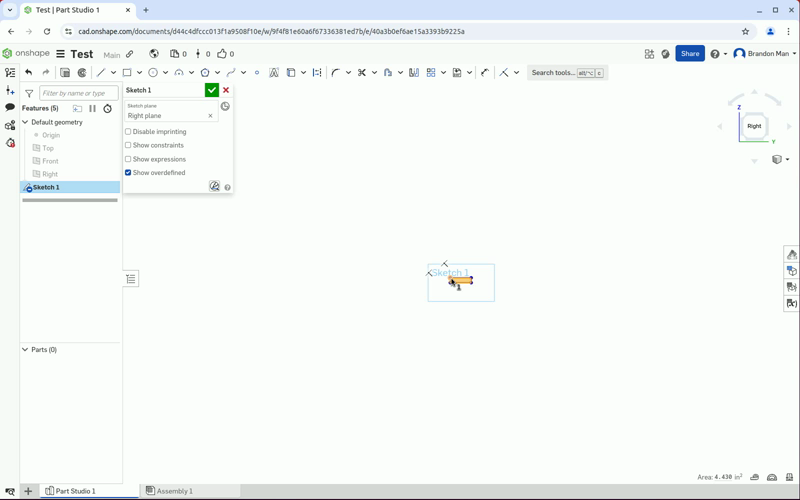
mouse_move(73, 352)
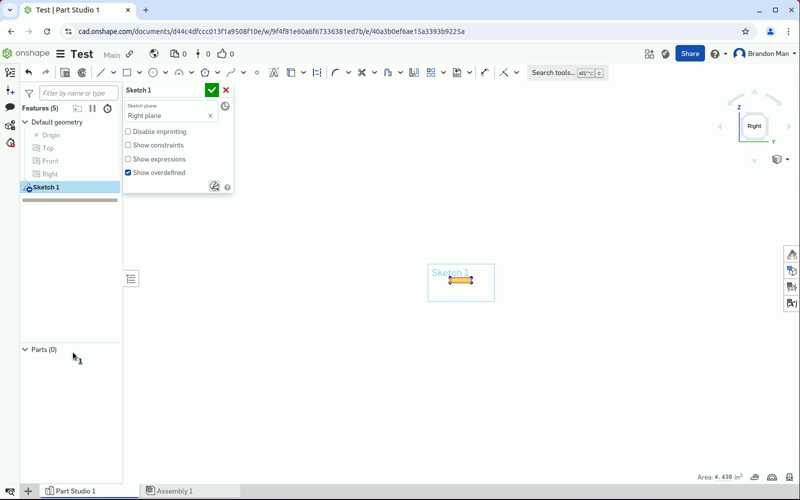
key(shift+y)
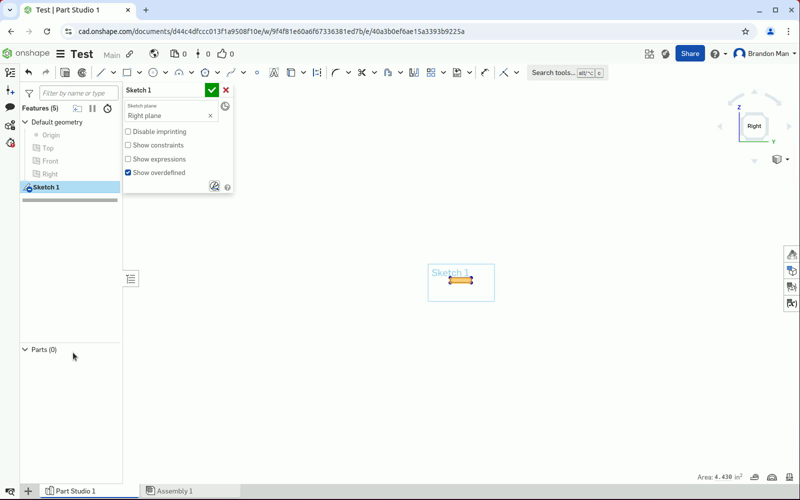
key(shift+e)
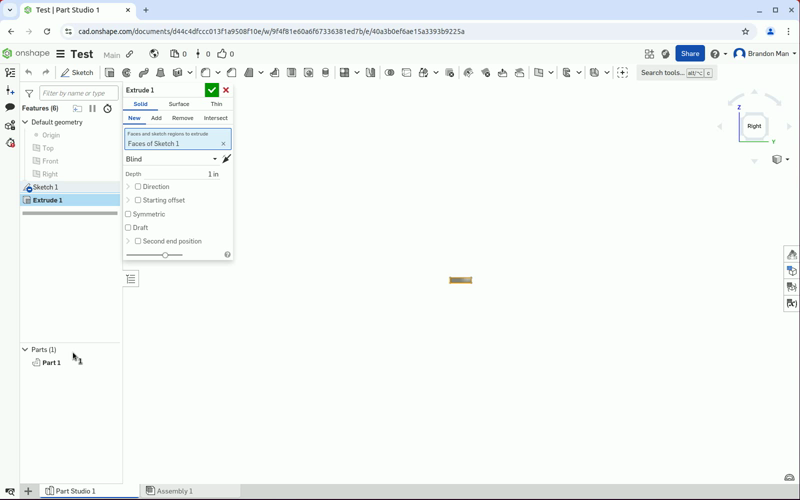
mouse_move(143, 106)
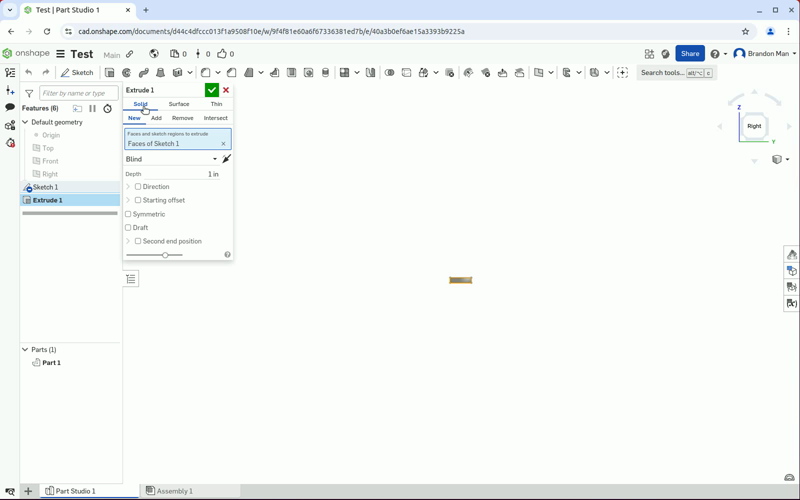
click(143, 106)
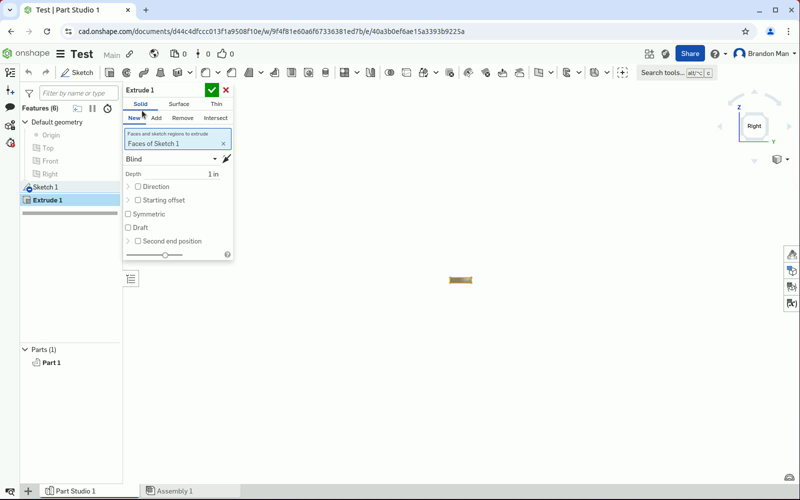
mouse_move(137, 120)
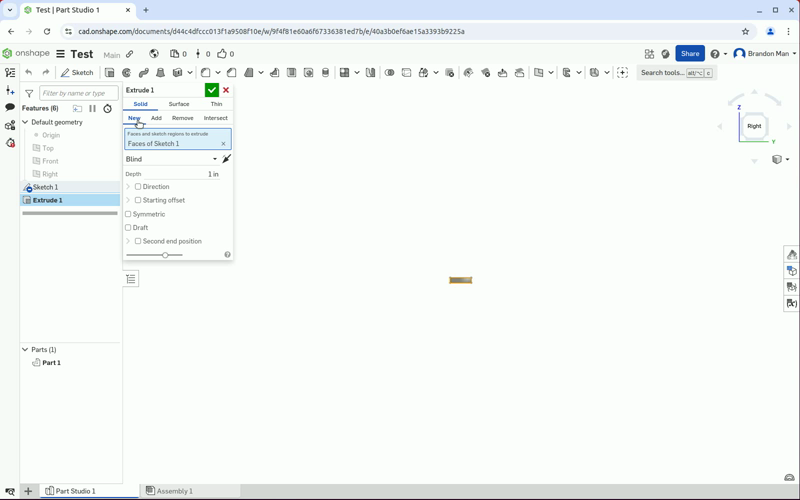
click(137, 120)
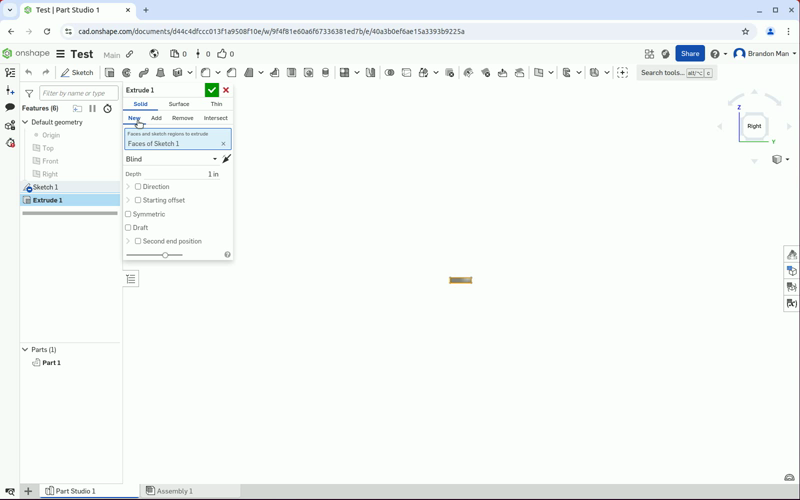
key(tab, 4)
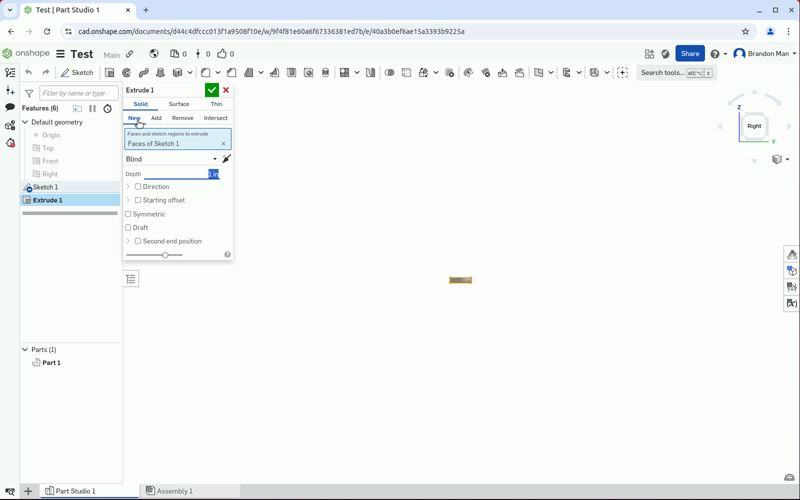
text(23.108)
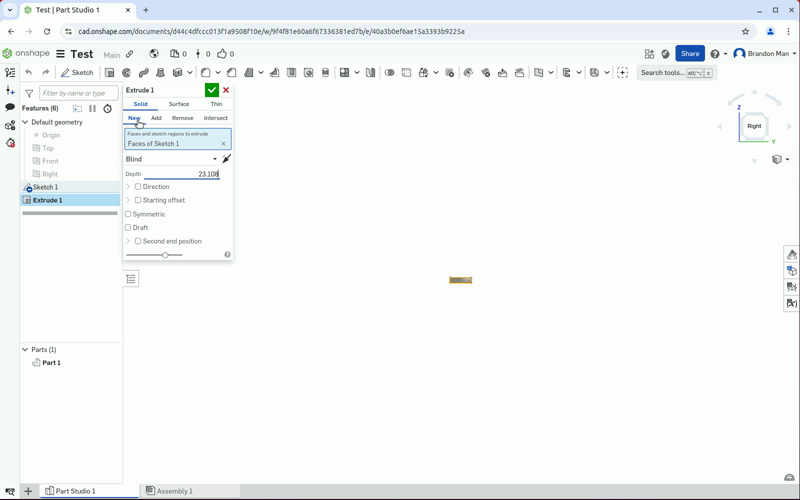
key(enter)
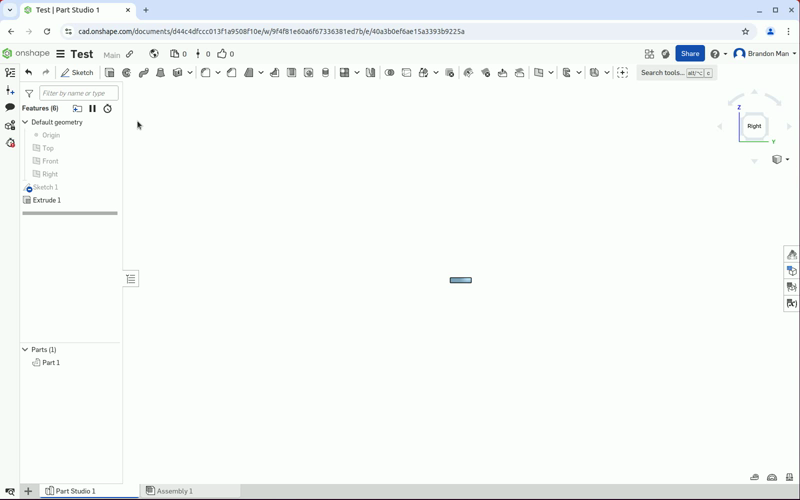
key(shift+h)
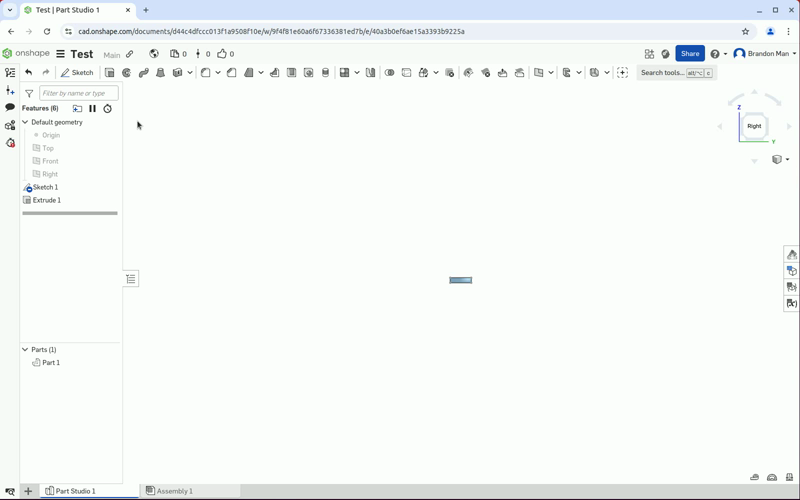
key(shift+h)
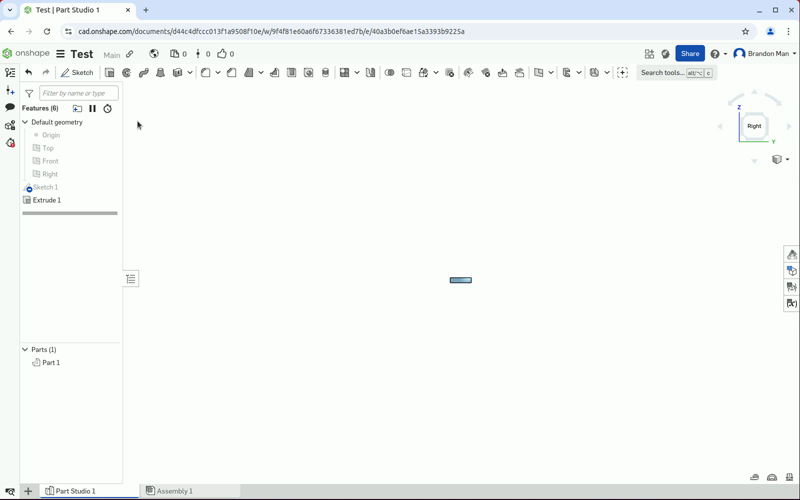
mouse_move(73, 189)
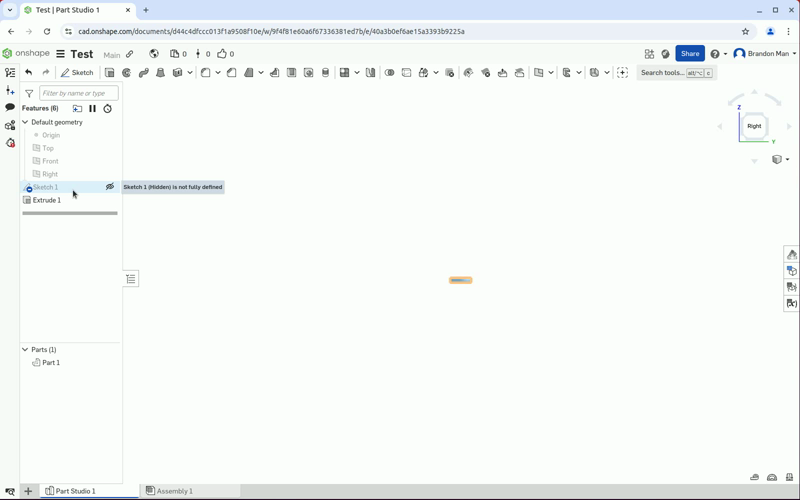
click(73, 189)
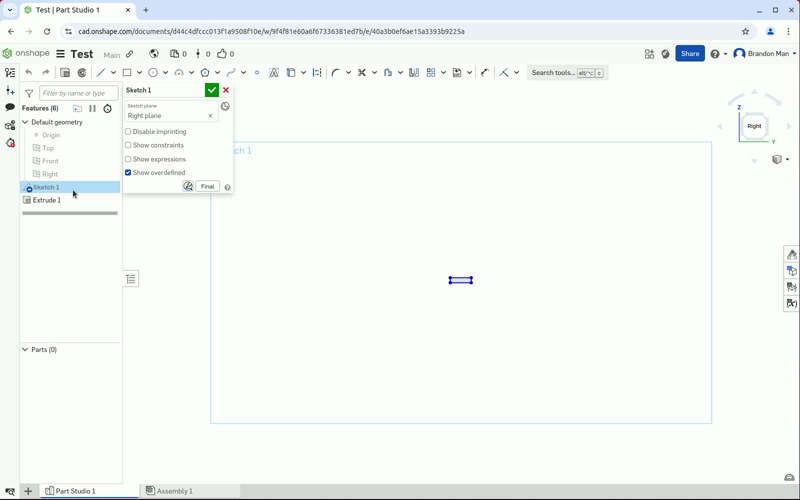
mouse_move(229, 92)
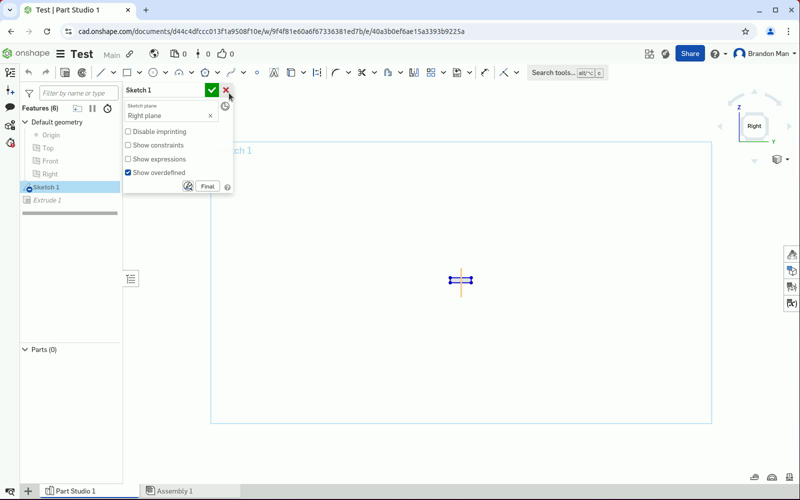
click(229, 92)
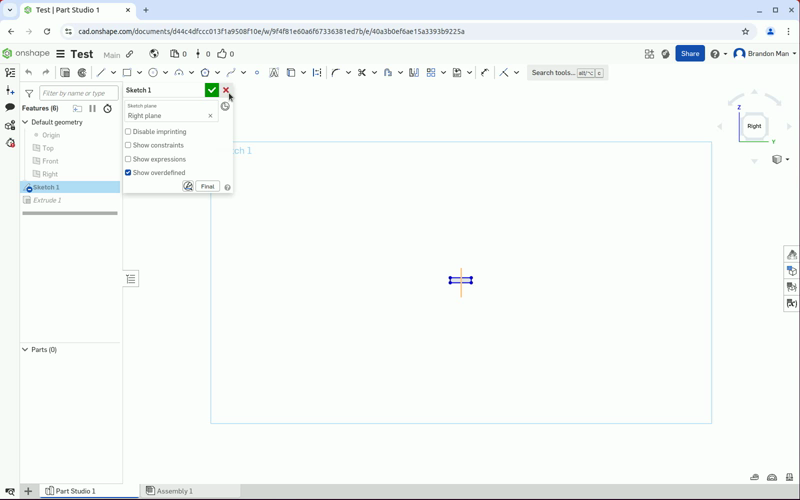
key(shift+s)
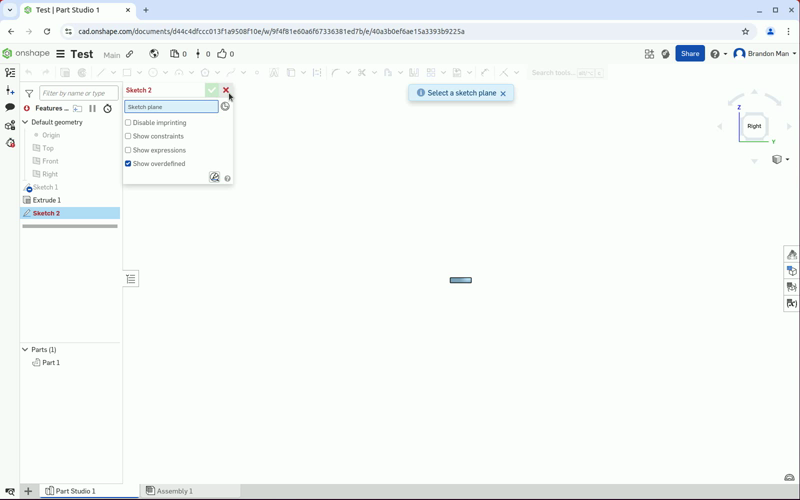
mouse_move(73, 176)
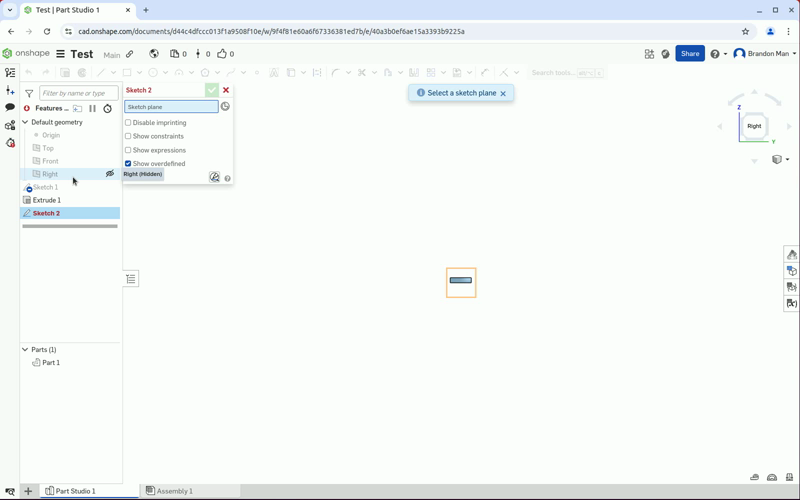
click(73, 176)
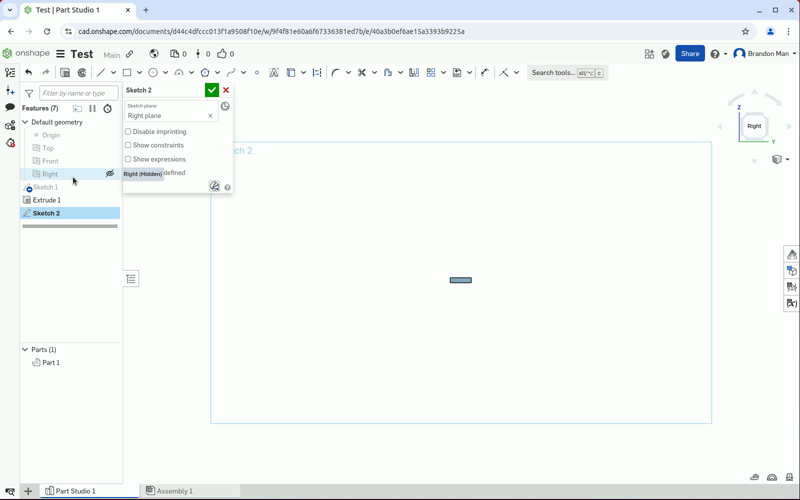
mouse_move(73, 352)
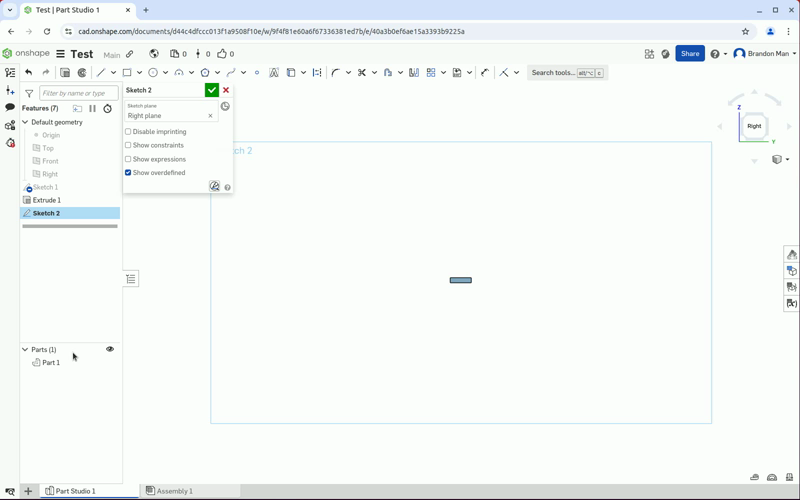
key(y)
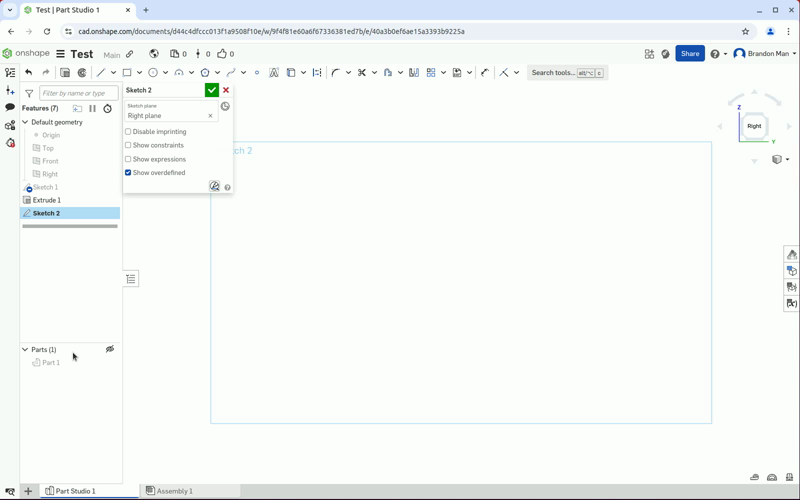
key(l)
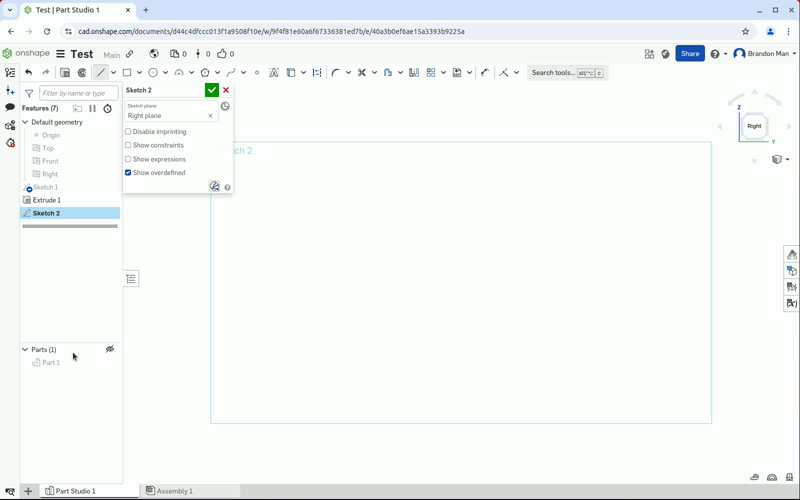
key_down(shift)
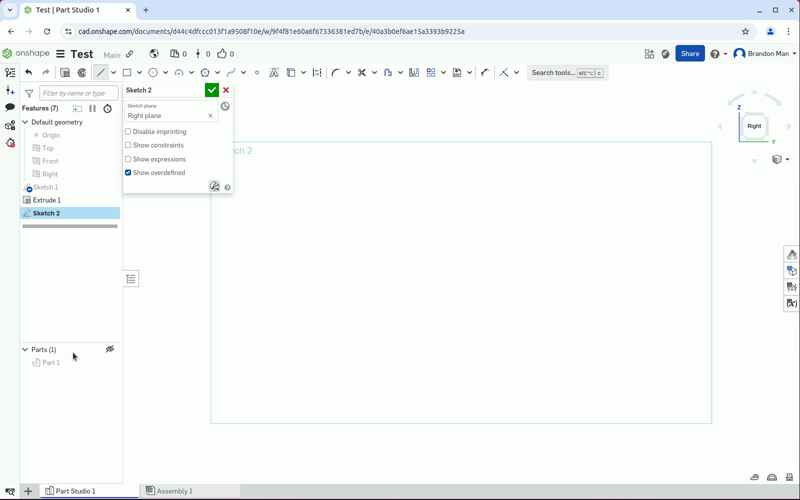
mouse_move(450, 287)
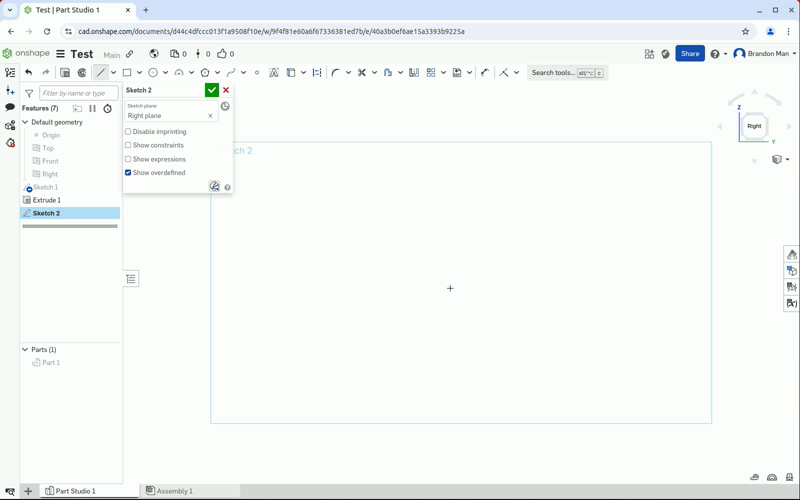
click(450, 287)
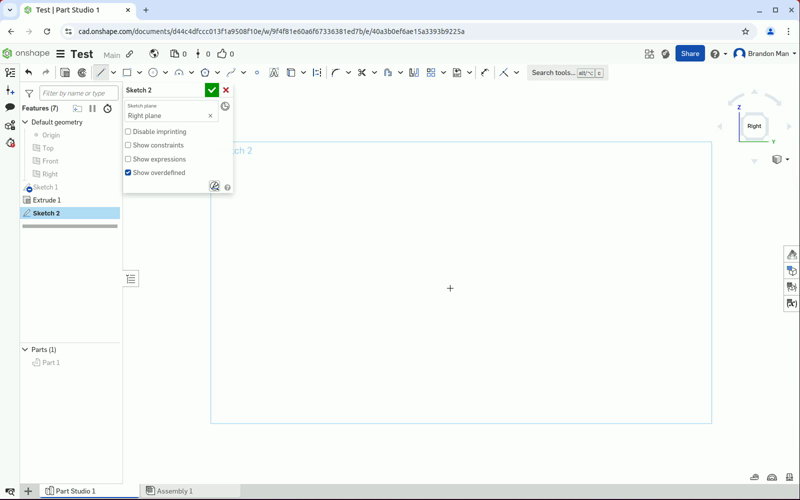
key_up(shift)
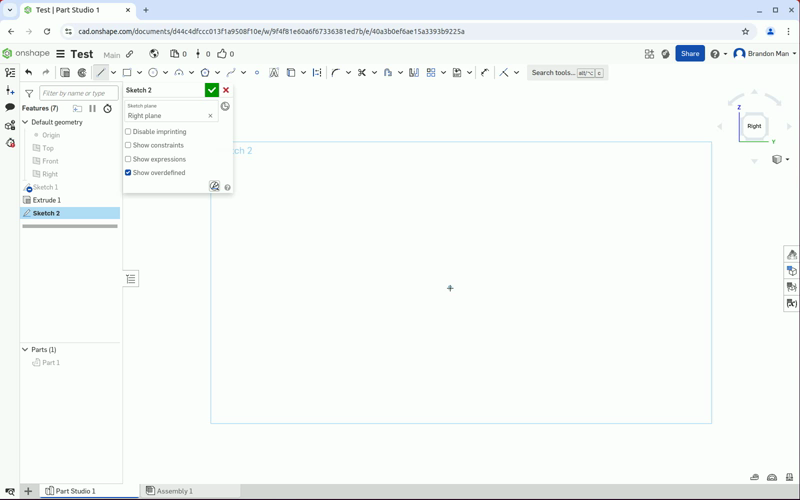
key_down(shift)
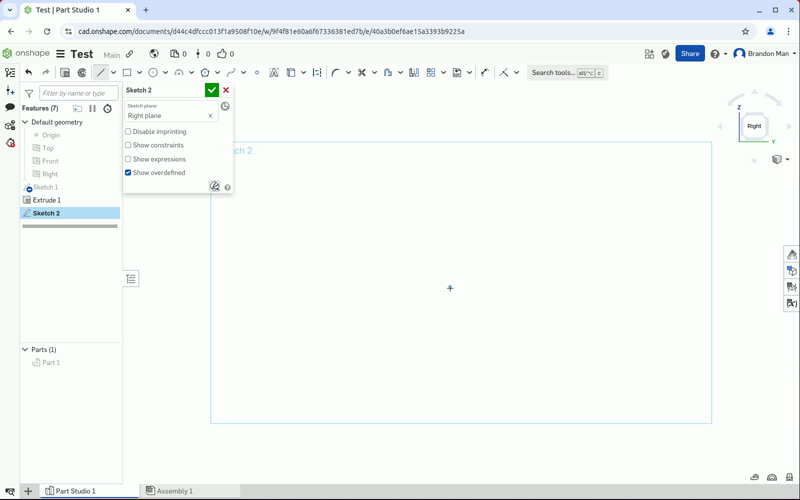
mouse_move(480, 287)
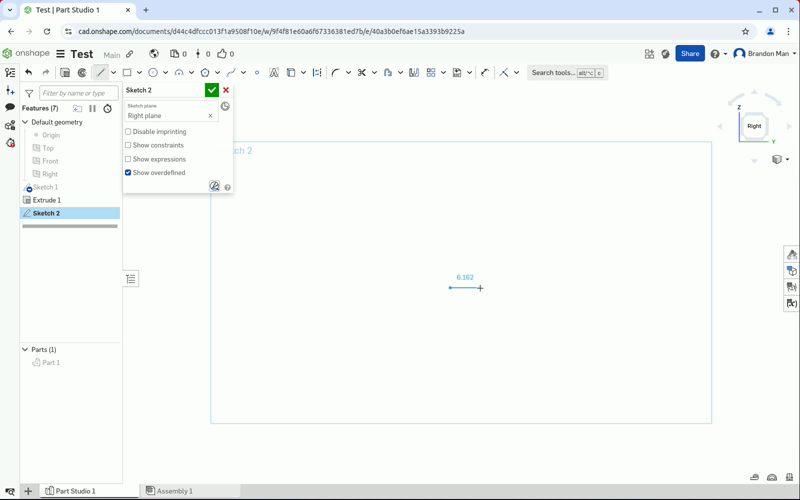
mouse_move(471, 287)
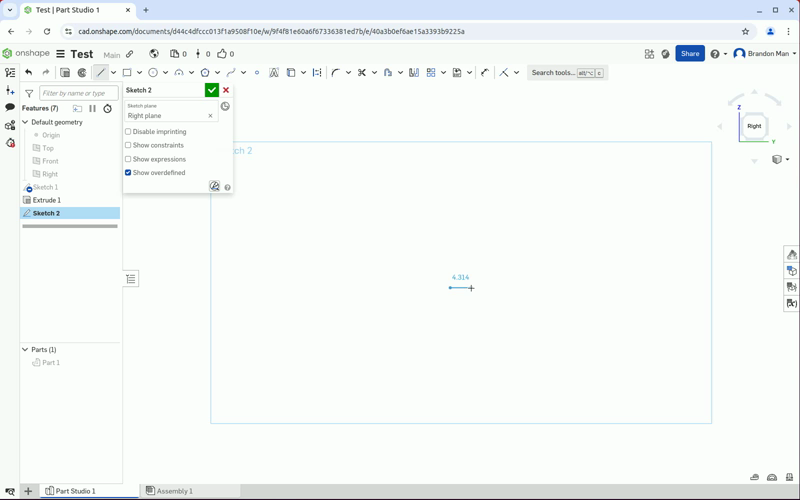
click(471, 287)
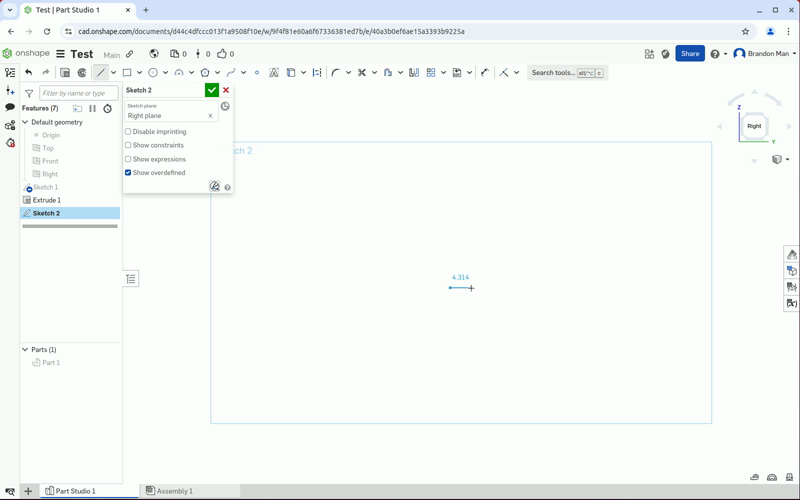
key_up(shift)
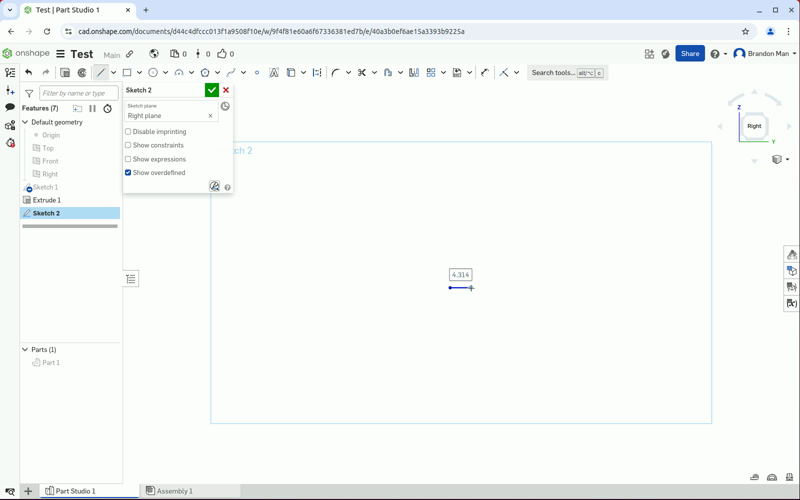
key_down(shift)
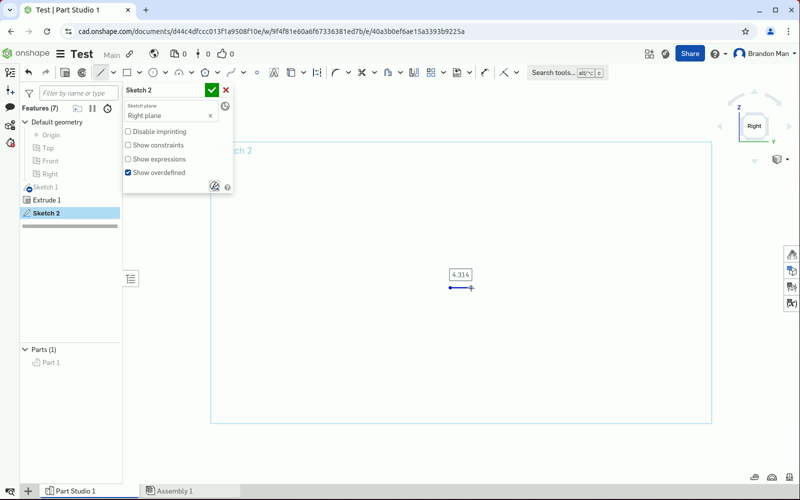
mouse_move(501, 287)
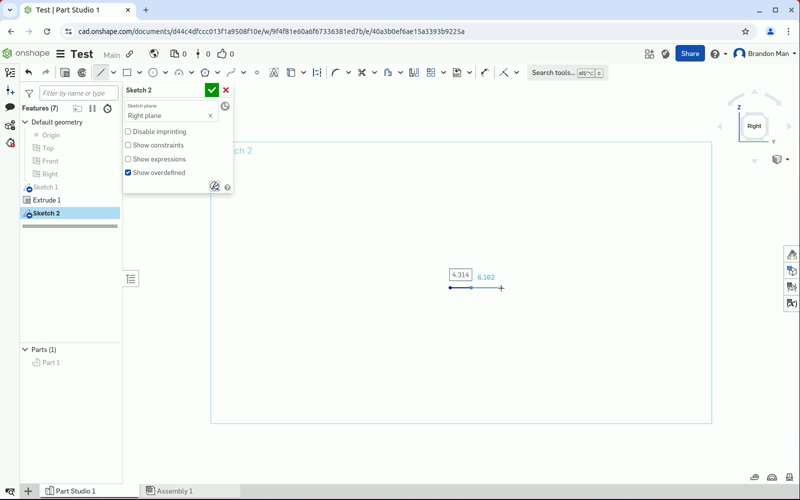
mouse_move(471, 282)
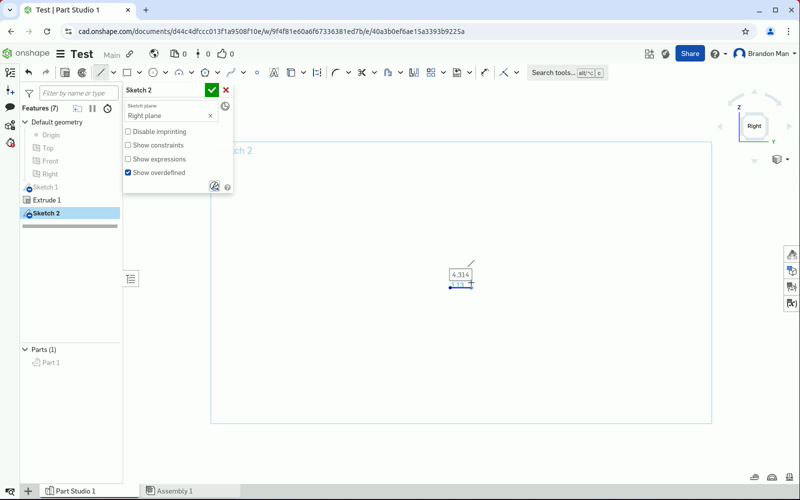
scroll(6)
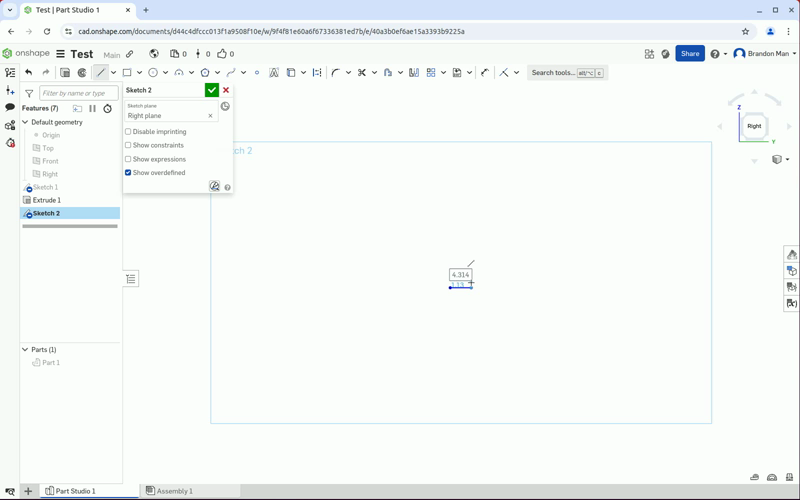
scroll(6)
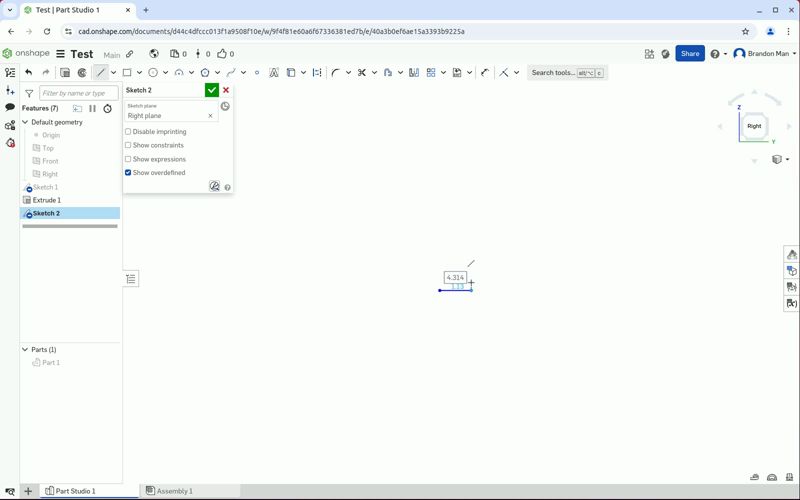
scroll(6)
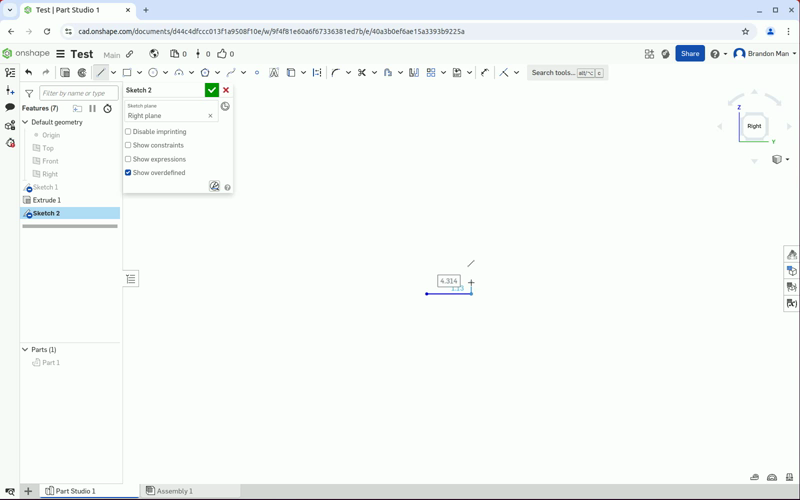
scroll(6)
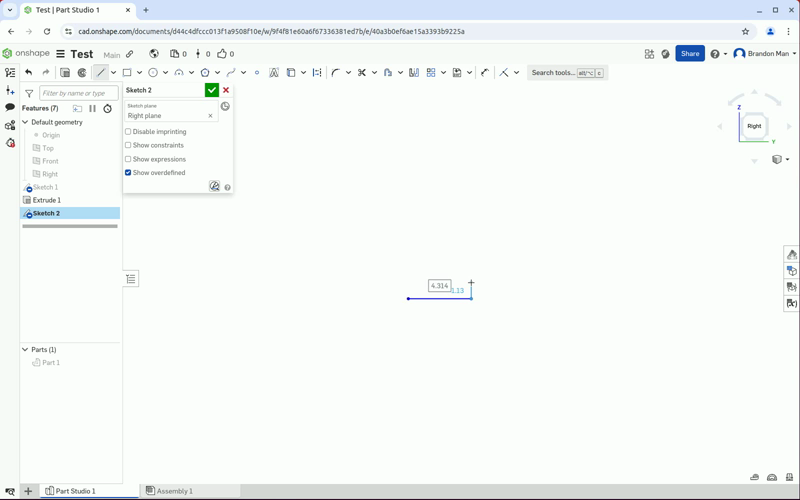
scroll(6)
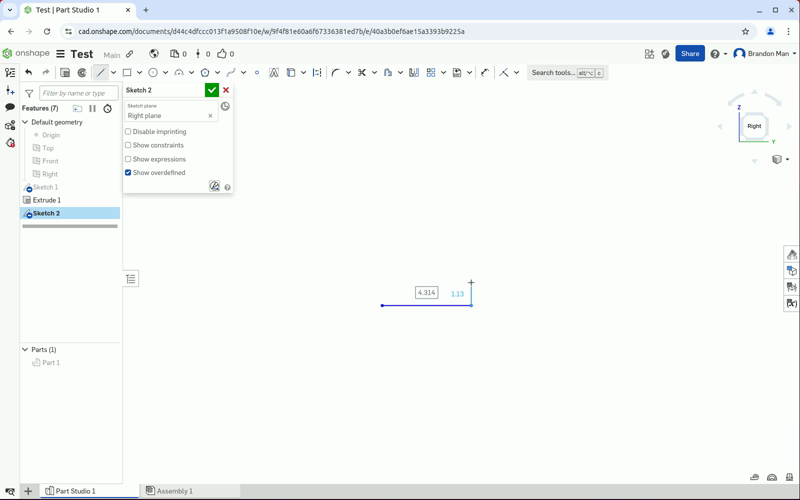
scroll(6)
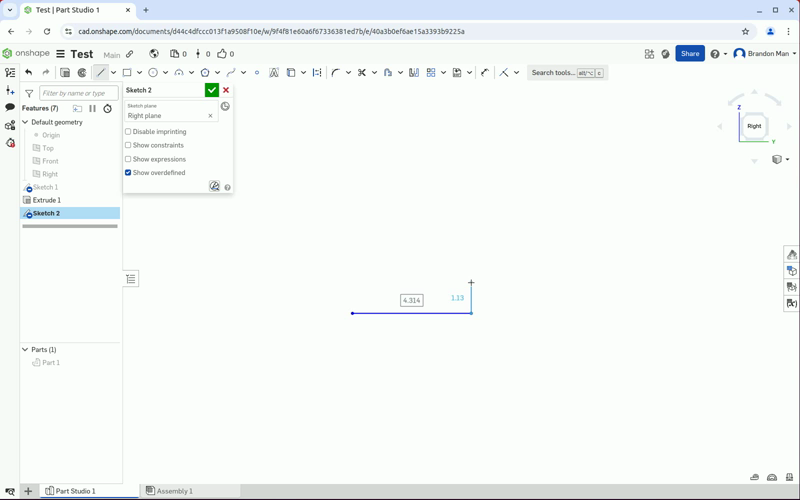
scroll(6)
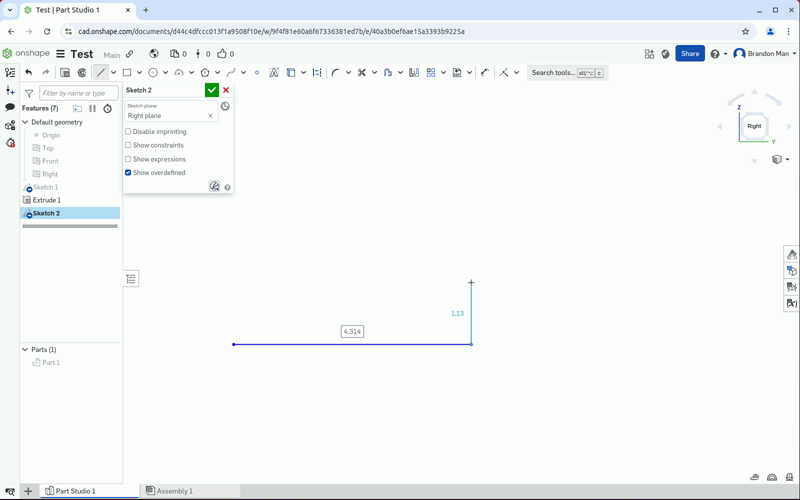
click(471, 282)
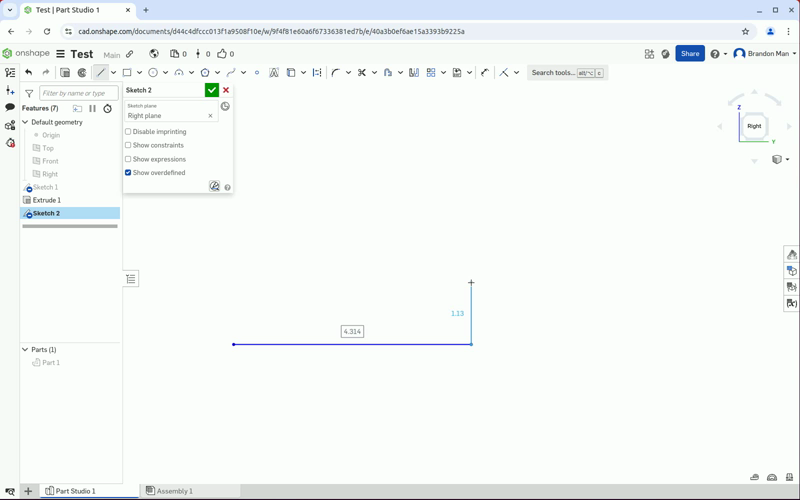
scroll(-6)
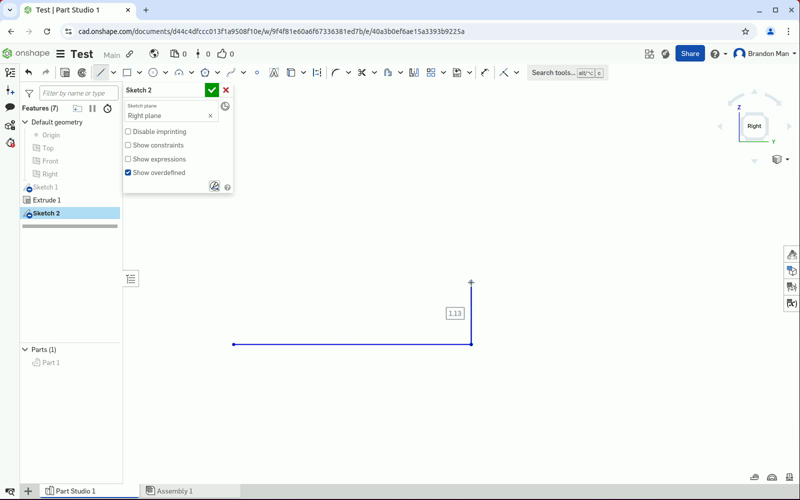
scroll(-6)
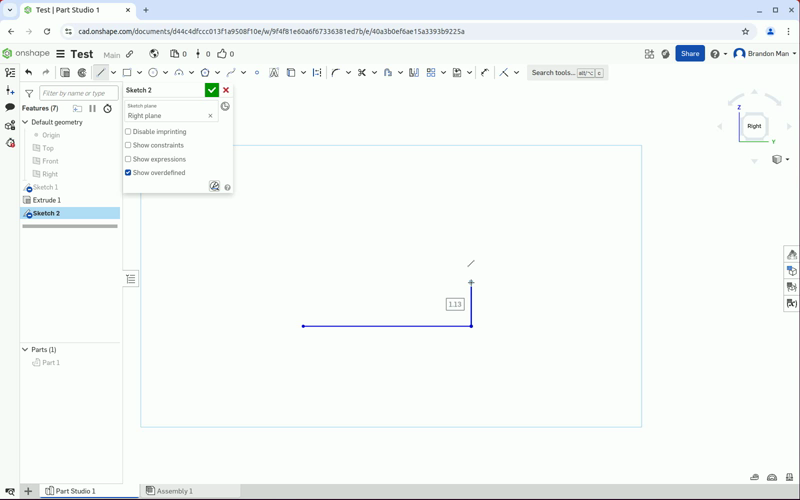
scroll(-6)
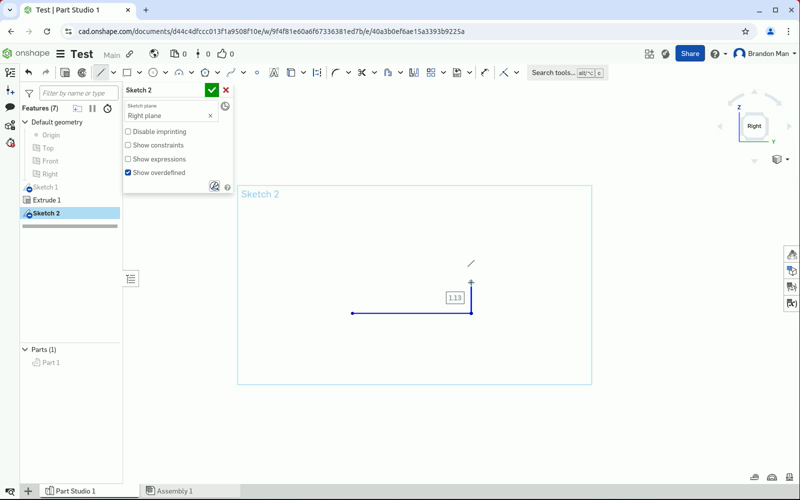
scroll(-6)
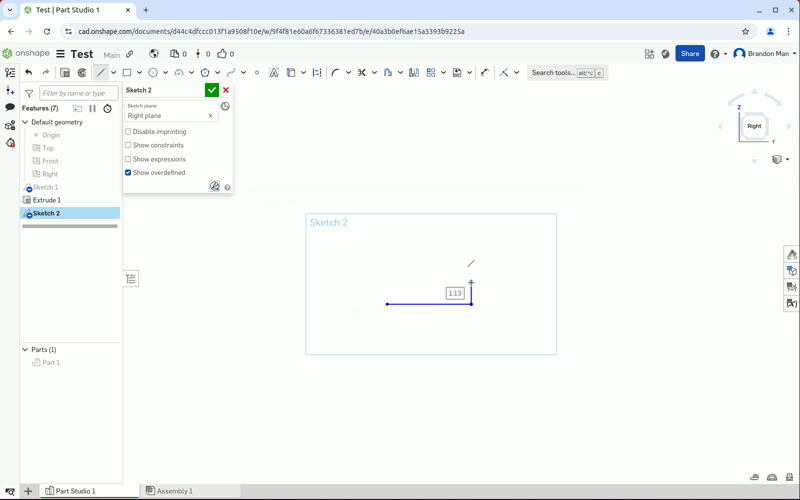
scroll(-6)
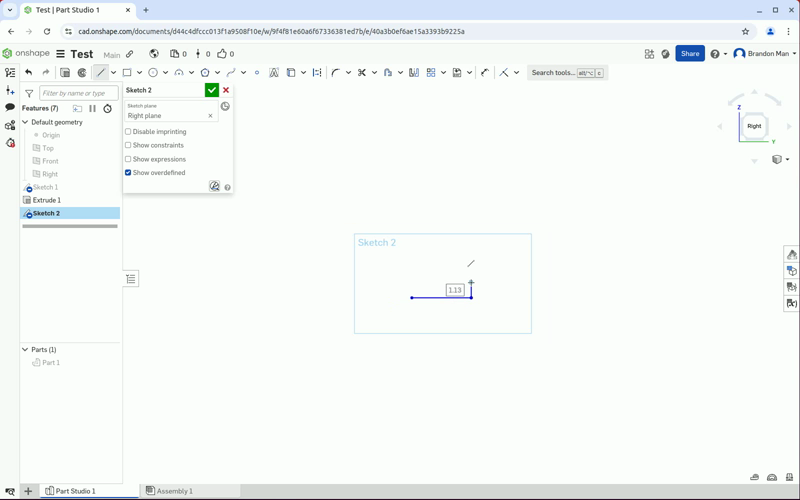
scroll(-6)
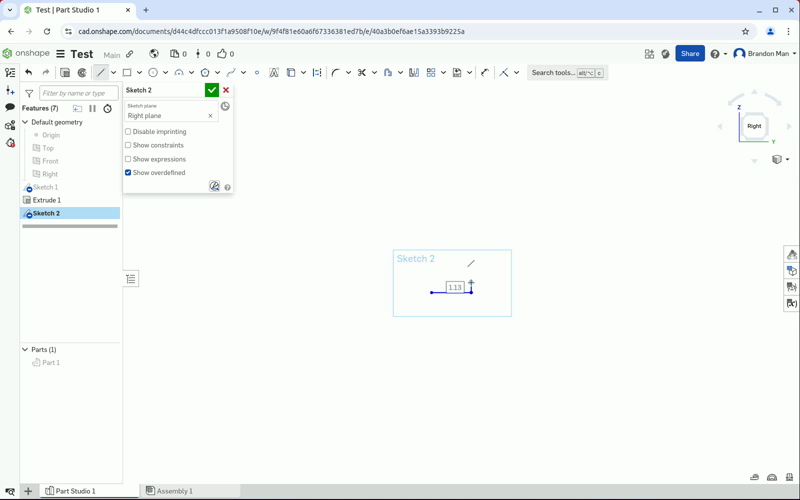
scroll(-6)
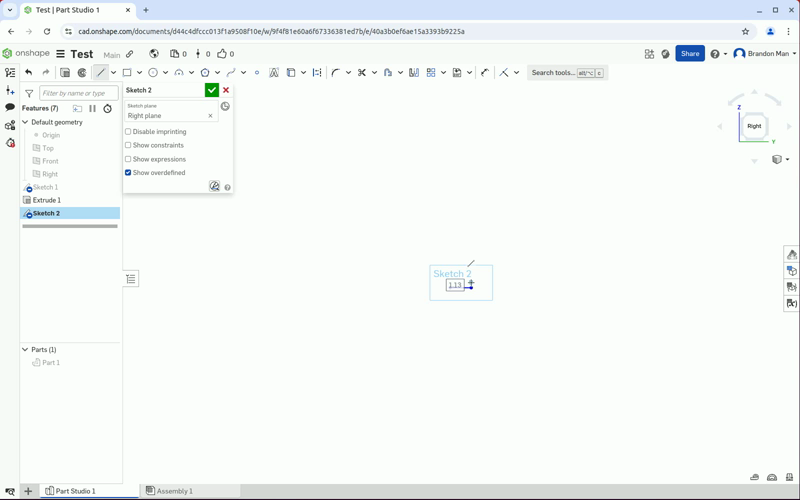
key_up(shift)
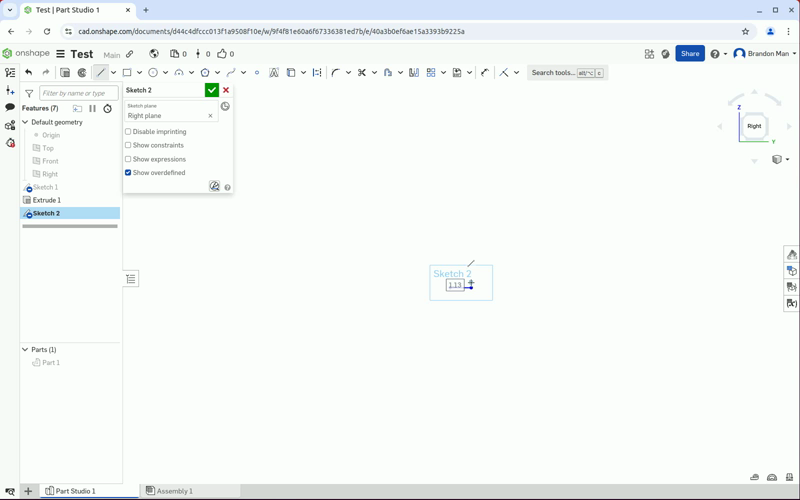
key_down(shift)
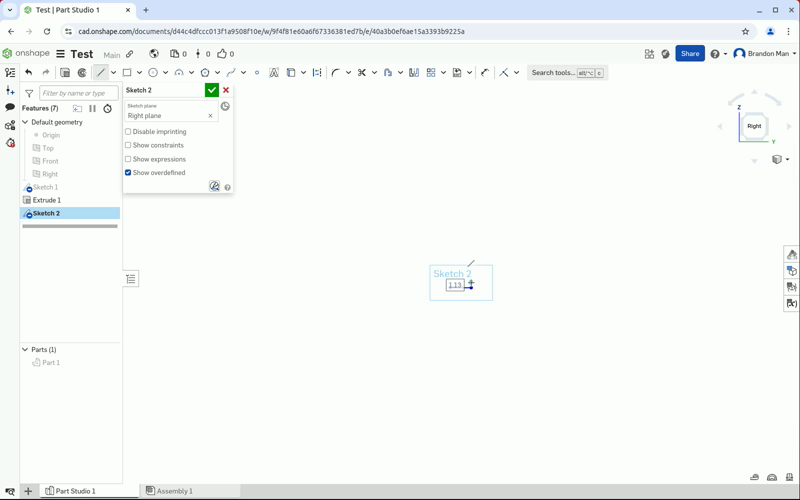
mouse_move(501, 282)
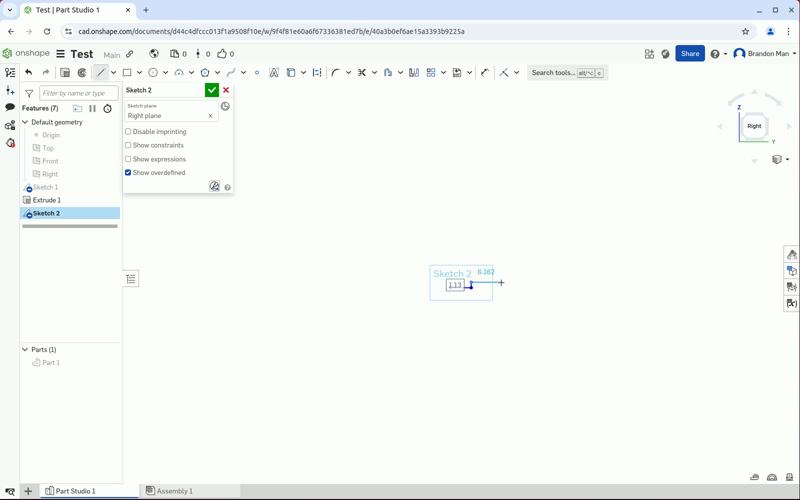
mouse_move(450, 282)
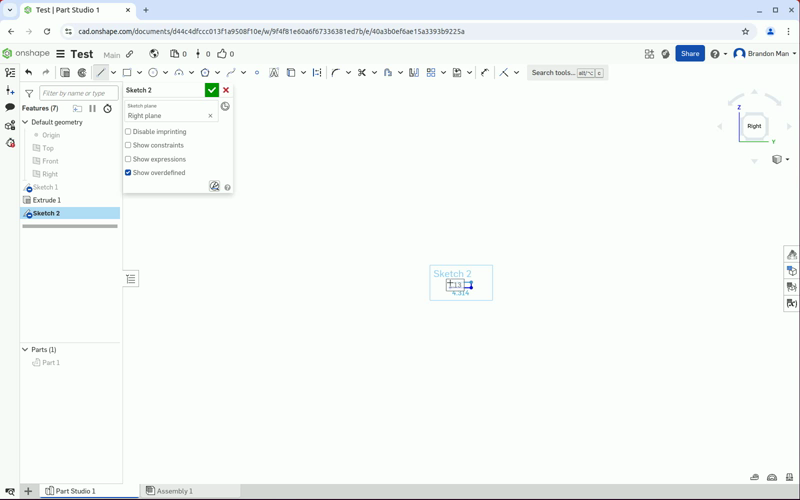
click(450, 282)
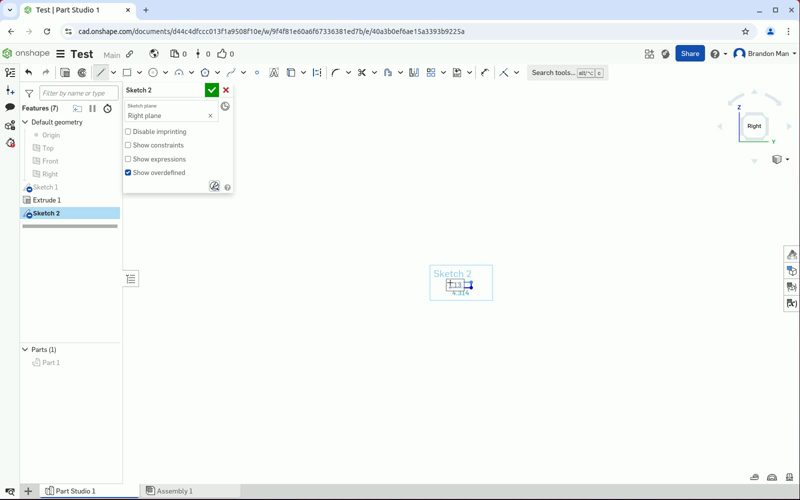
key_up(shift)
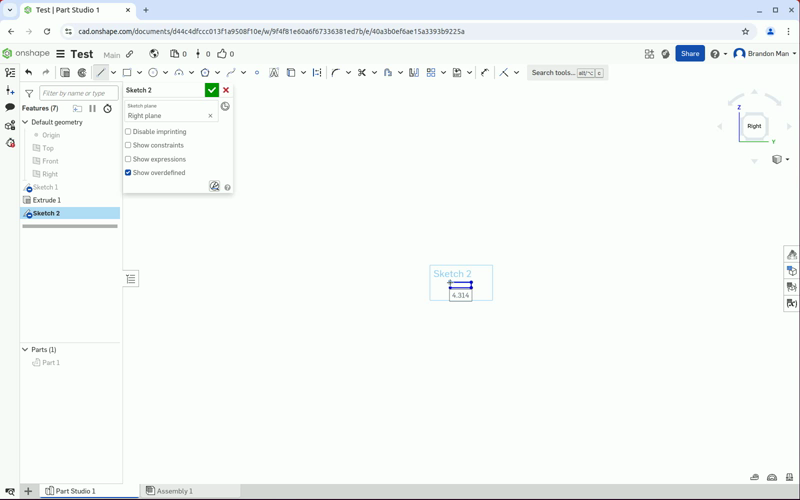
mouse_move(480, 282)
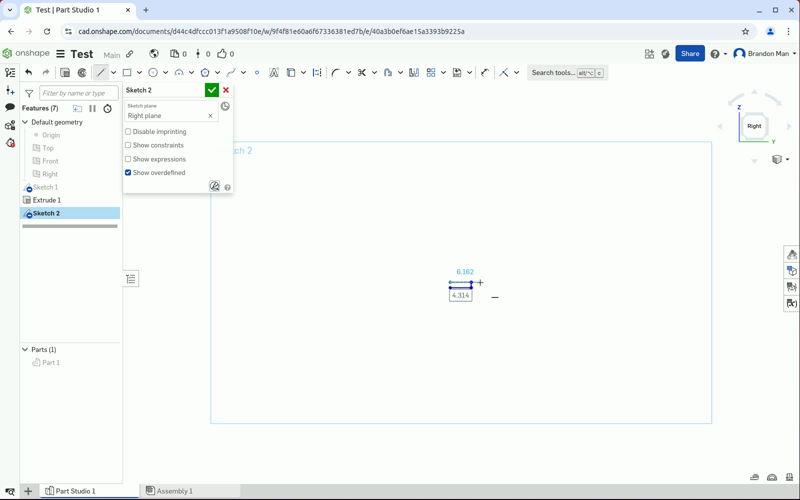
key_down(shift)
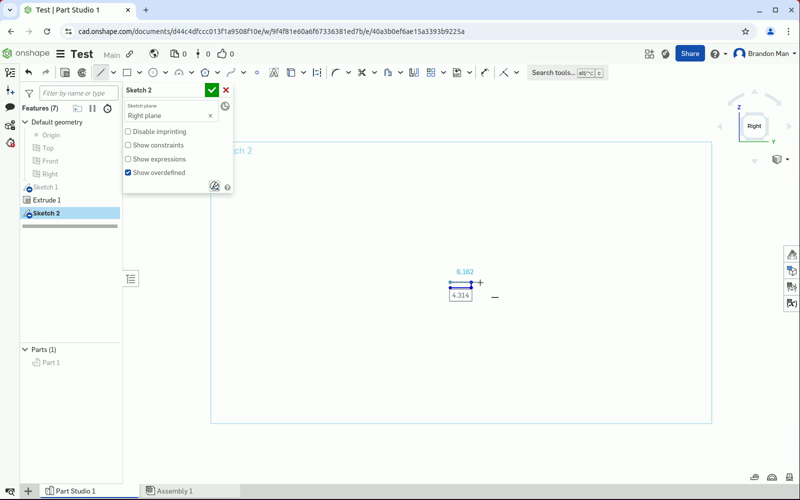
mouse_move(450, 287)
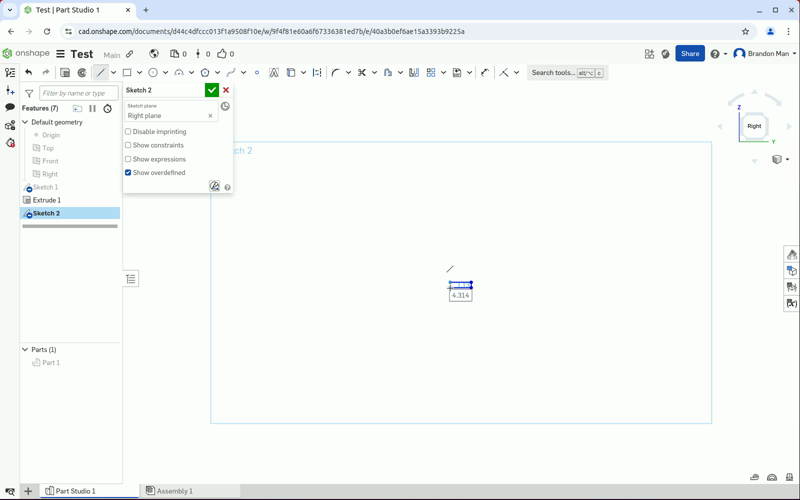
scroll(6)
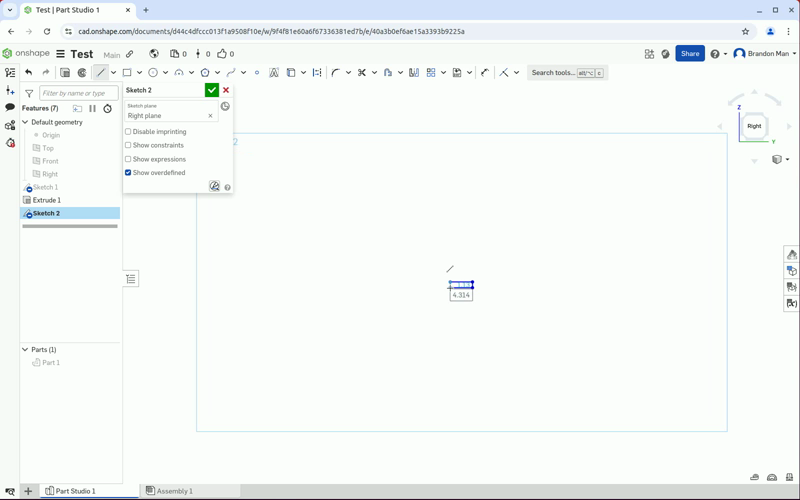
scroll(6)
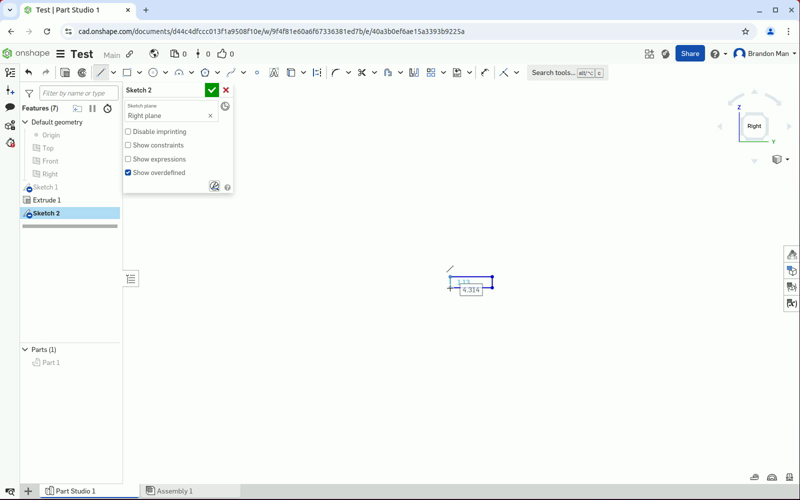
scroll(6)
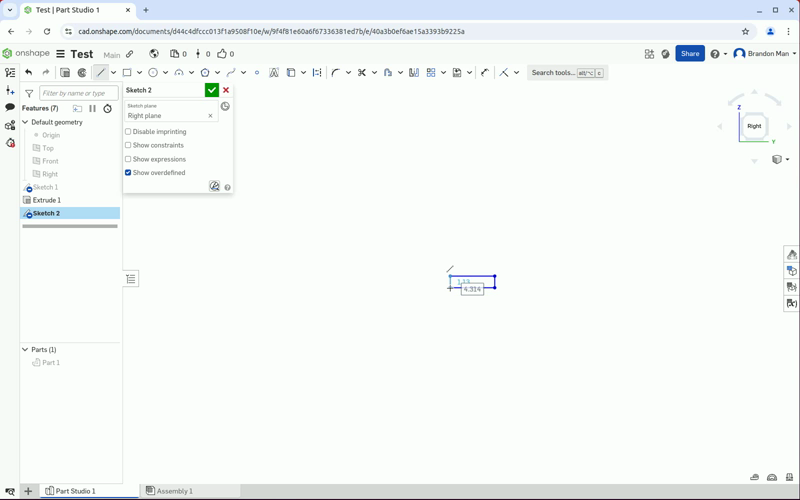
scroll(6)
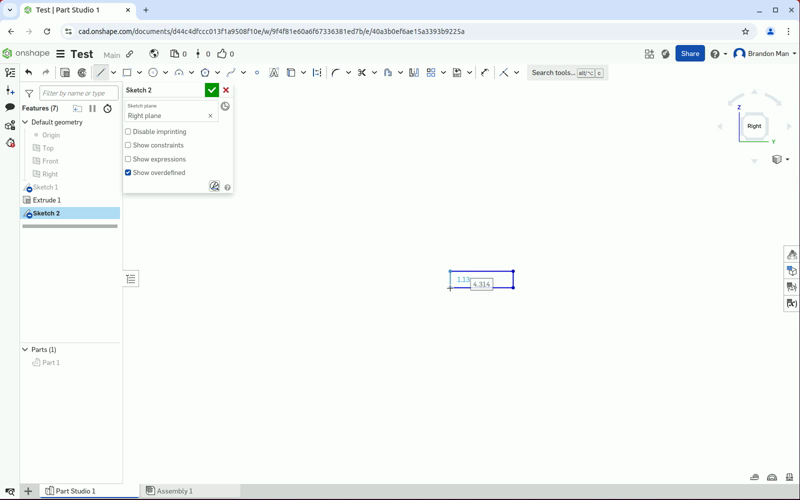
scroll(6)
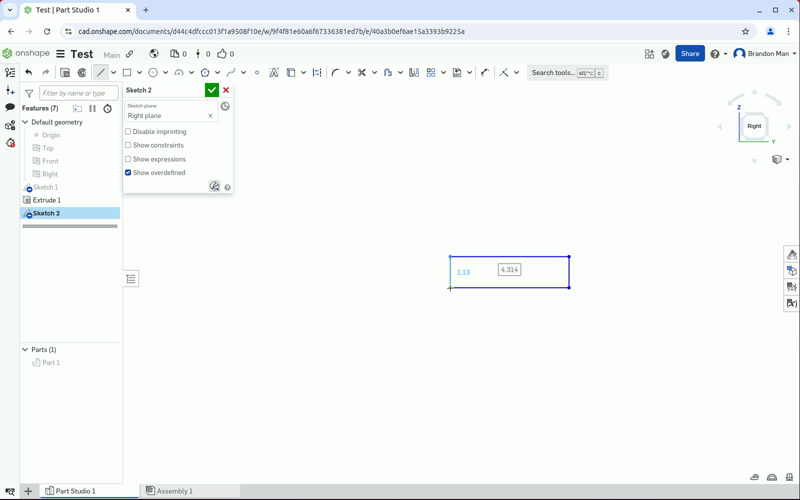
scroll(6)
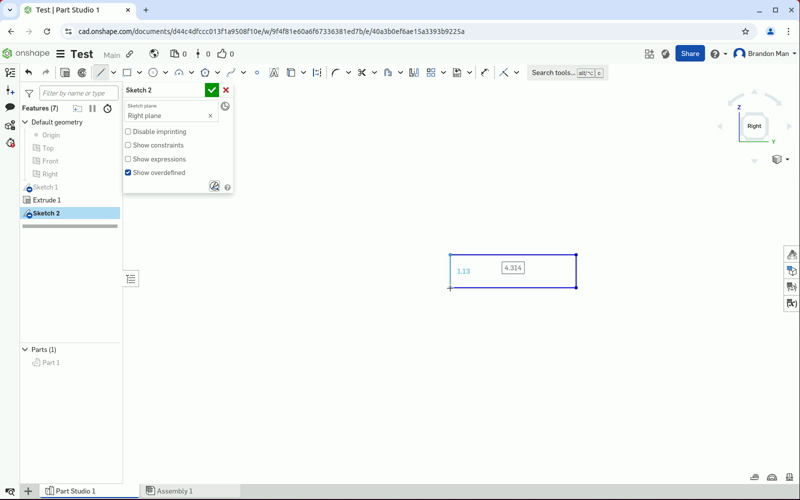
scroll(6)
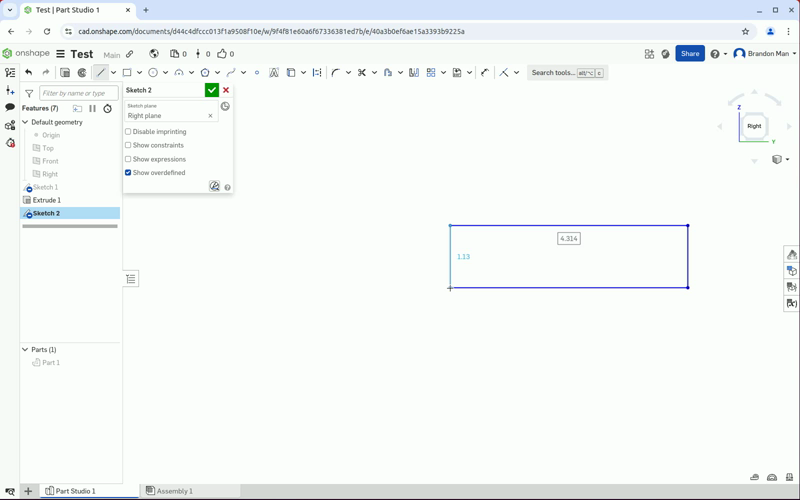
key_up(shift)
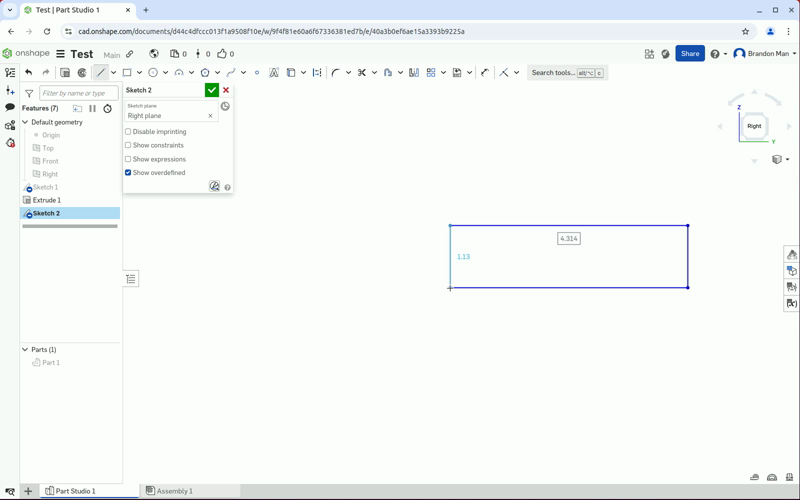
click(450, 287)
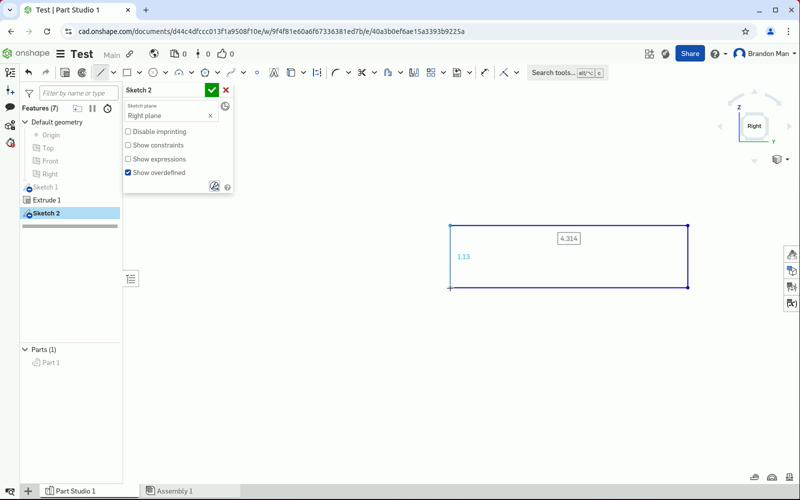
scroll(-6)
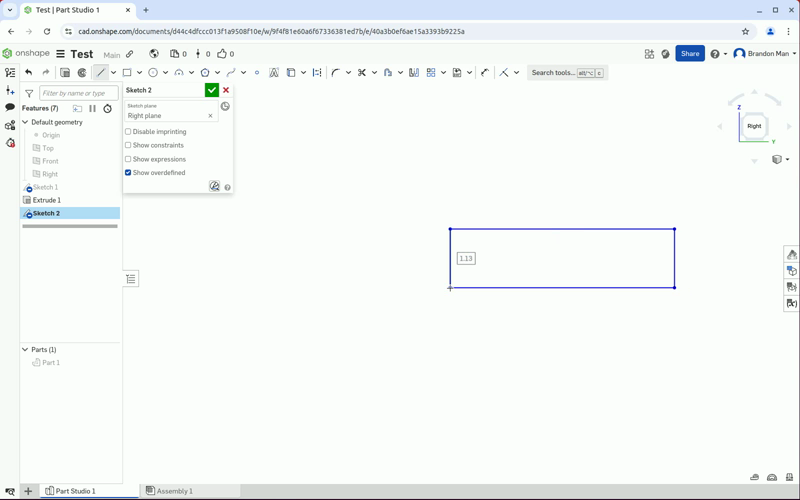
scroll(-6)
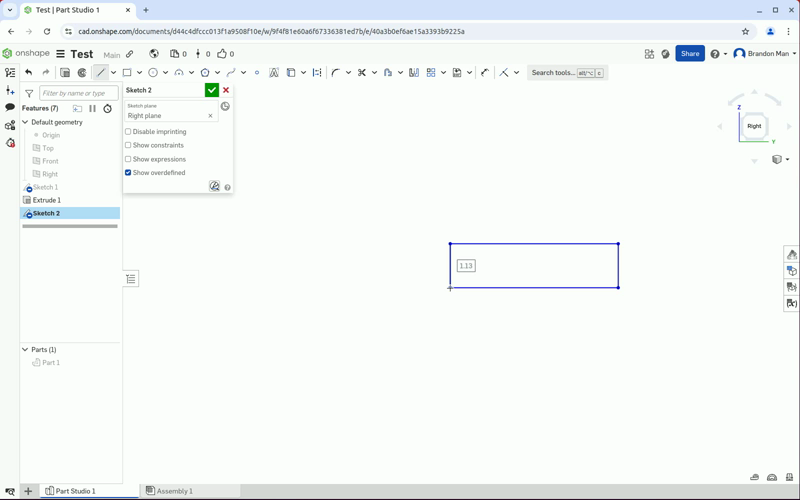
scroll(-6)
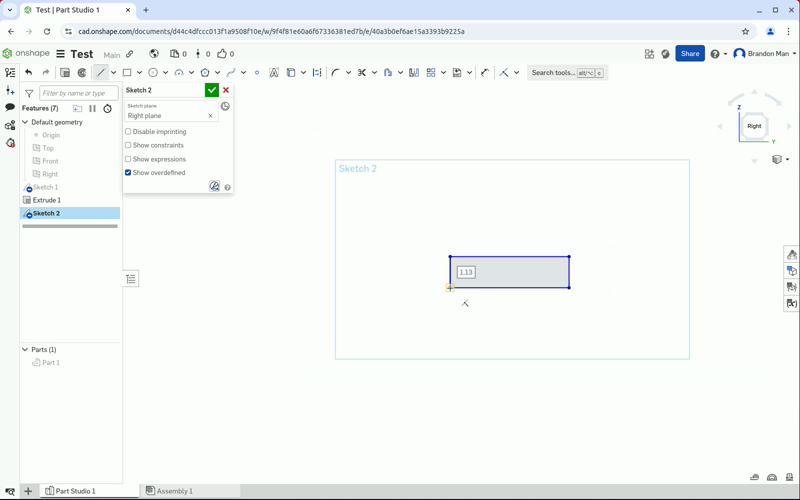
scroll(-6)
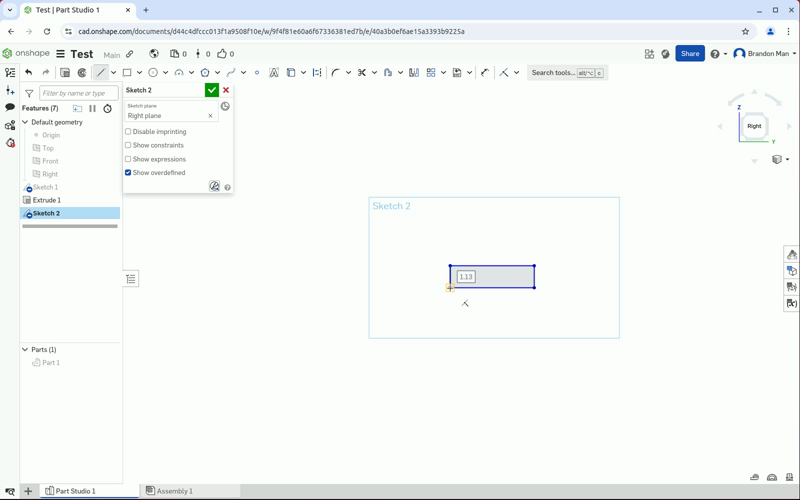
scroll(-6)
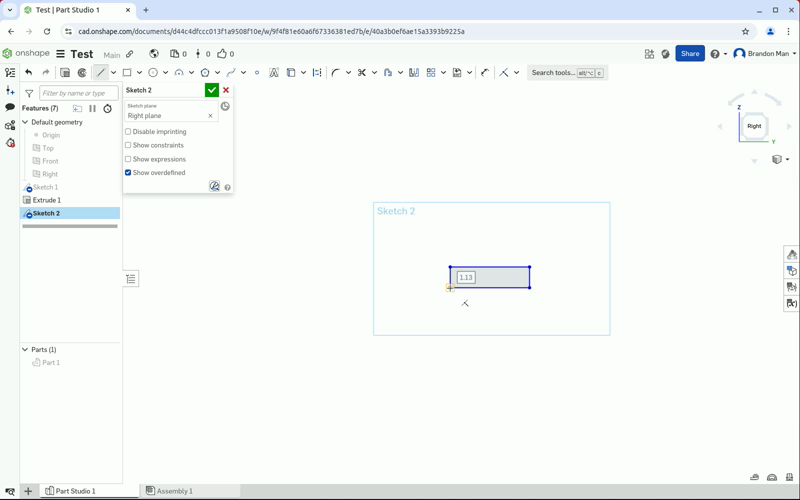
scroll(-6)
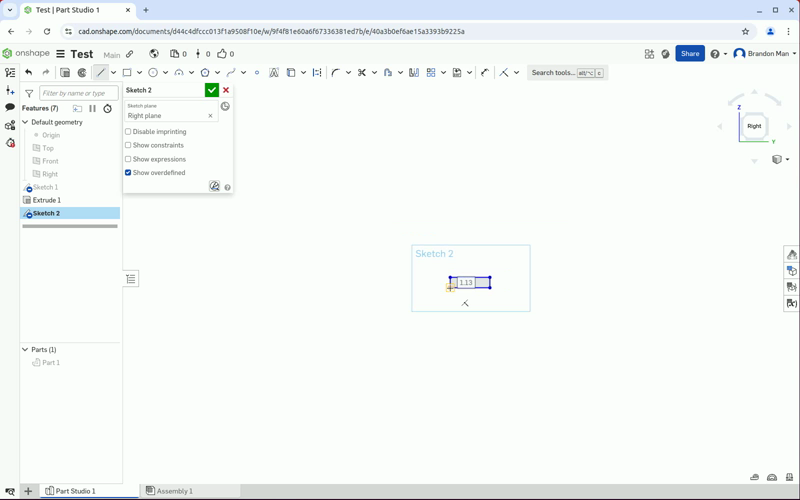
scroll(-6)
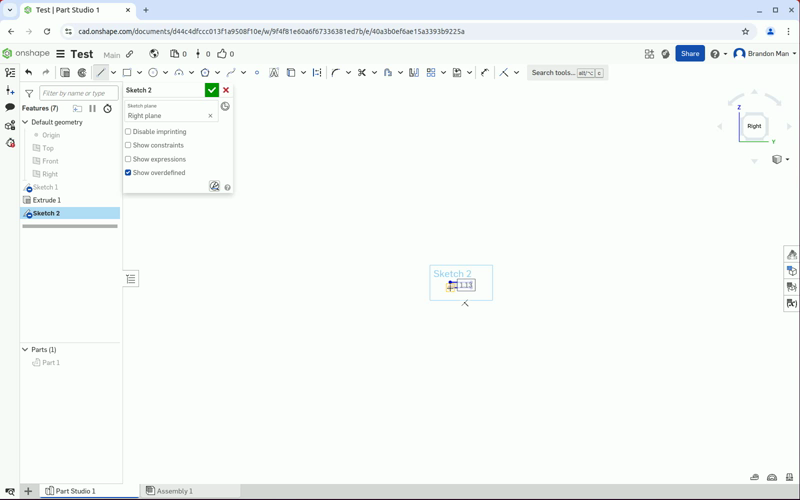
key(esc)
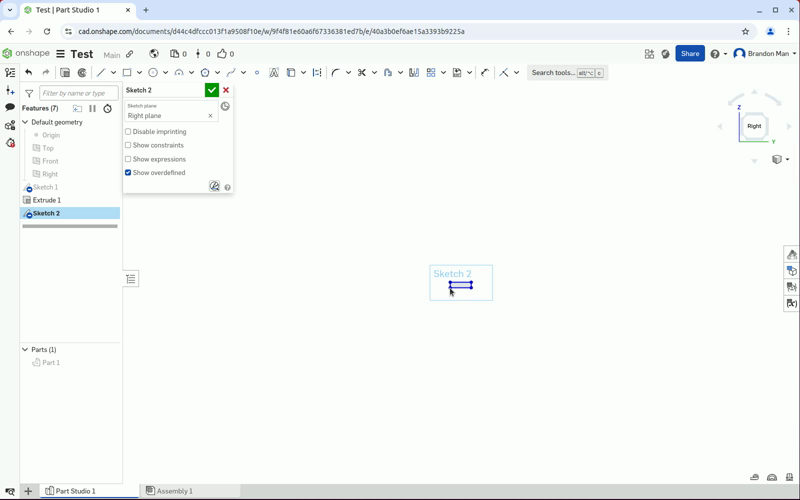
mouse_move(465, 287)
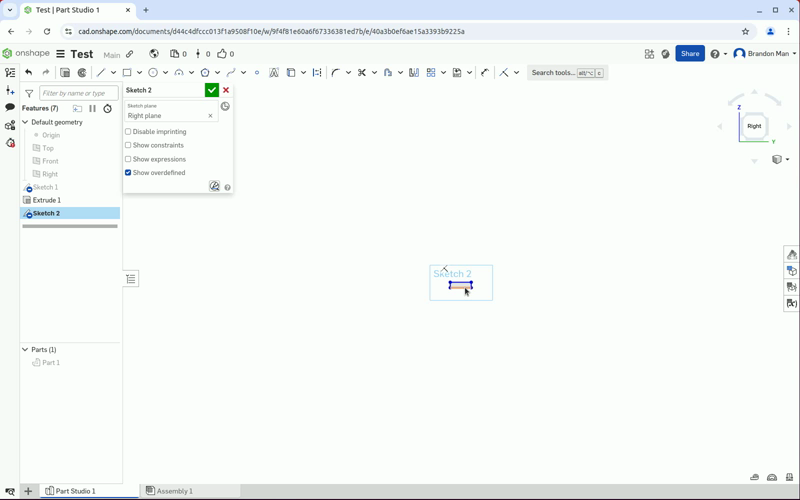
scroll(6)
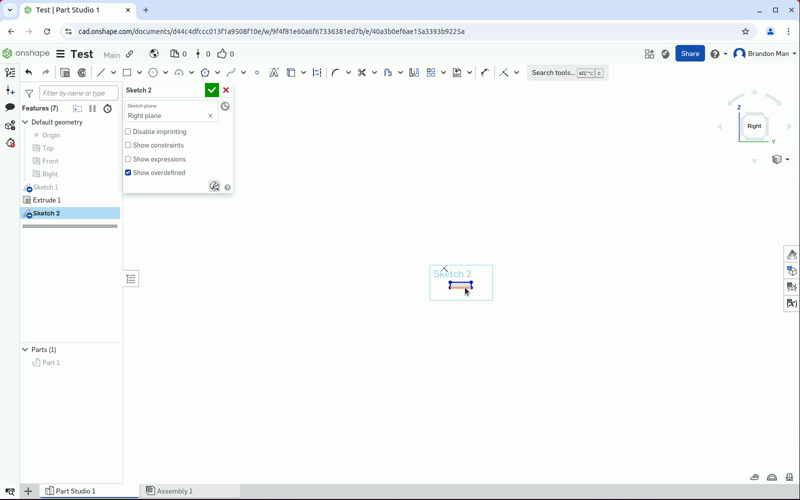
scroll(6)
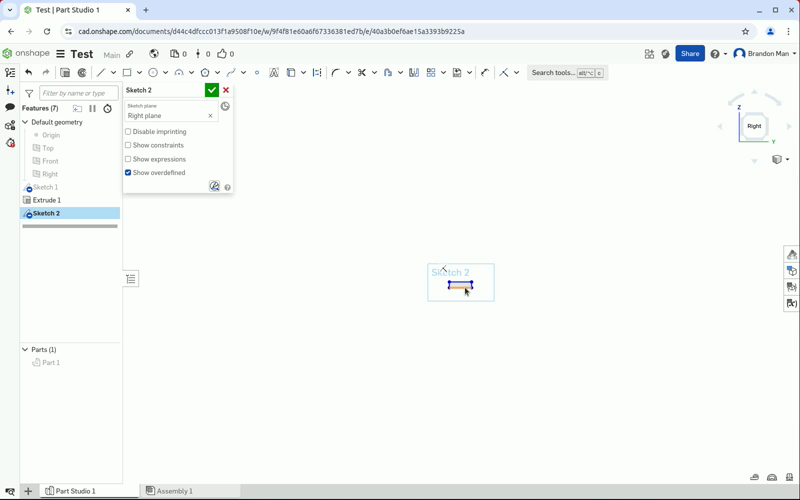
scroll(6)
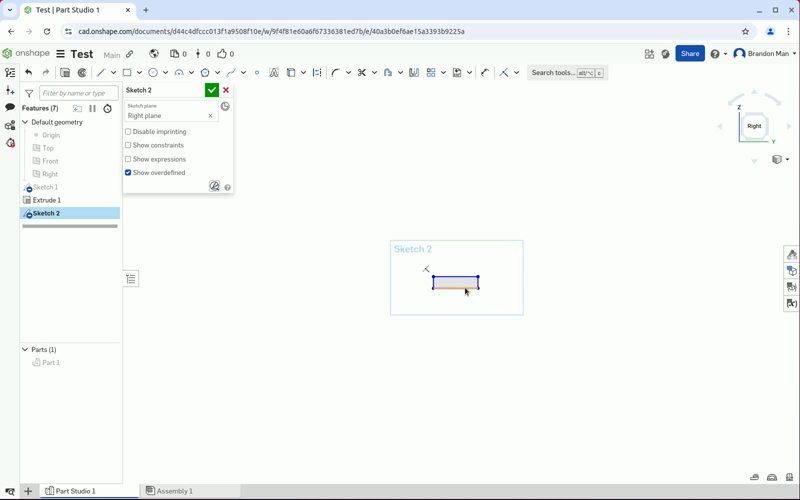
scroll(6)
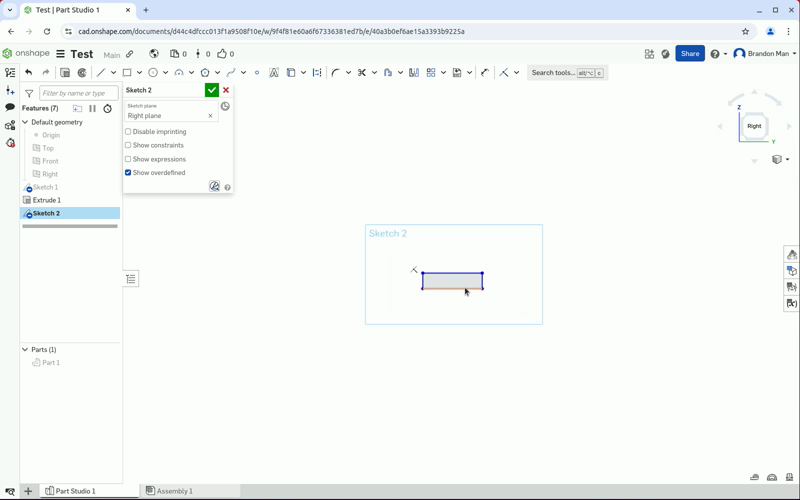
scroll(6)
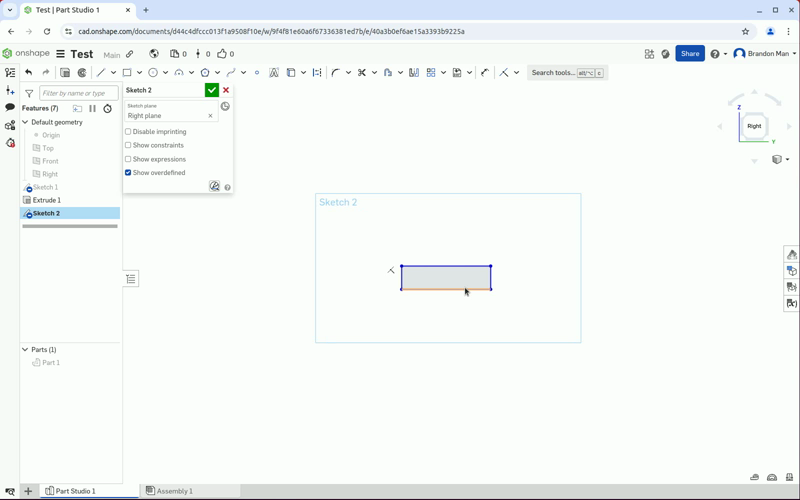
scroll(6)
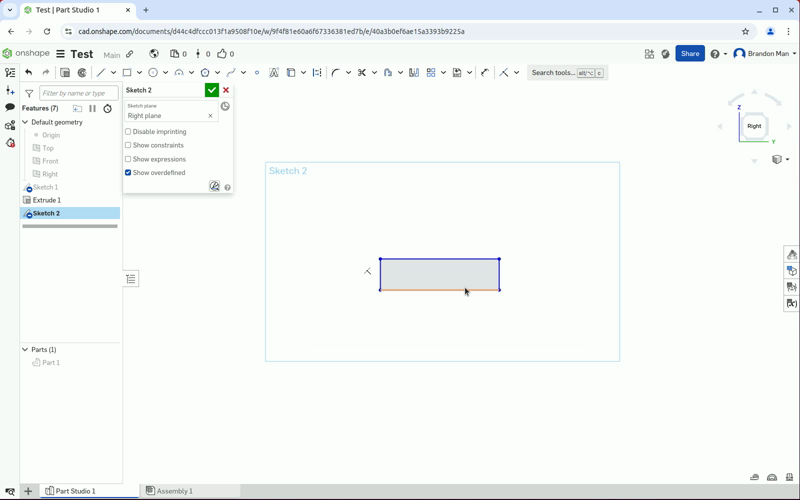
scroll(6)
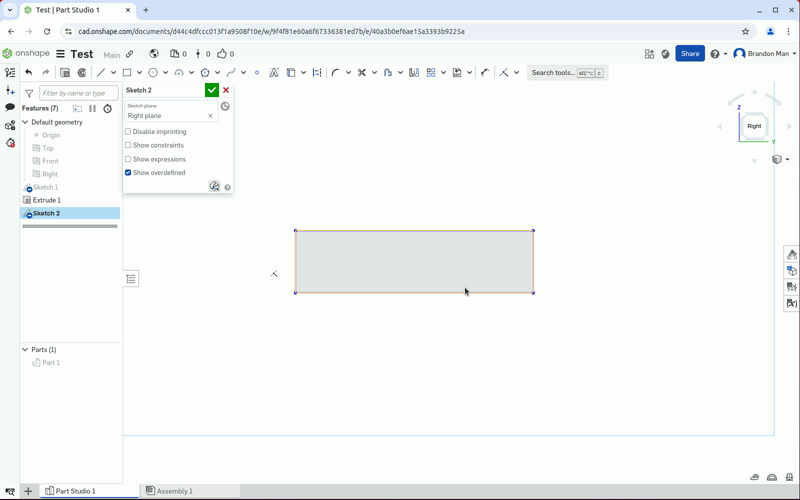
click(465, 287)
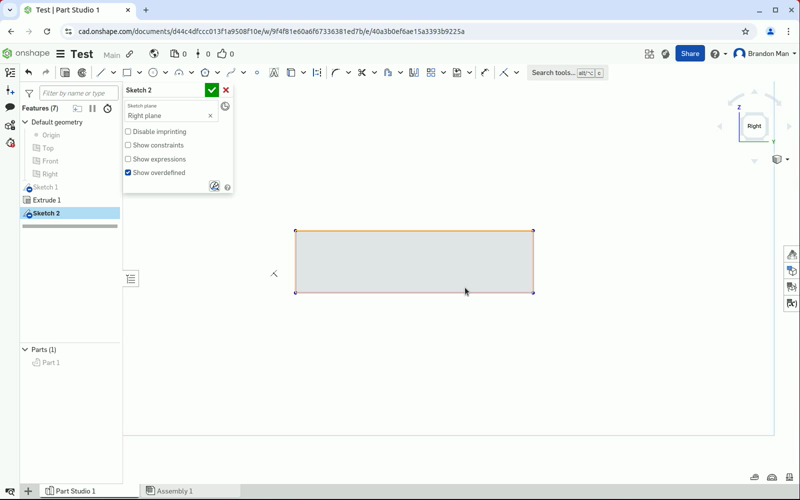
scroll(-6)
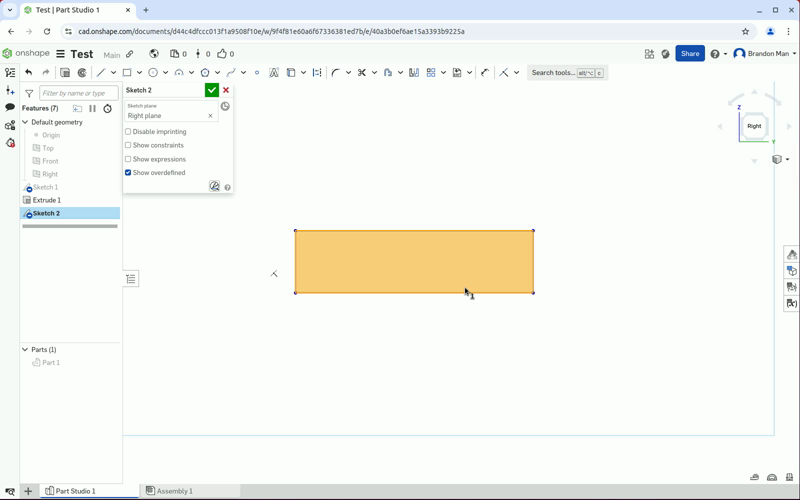
scroll(-6)
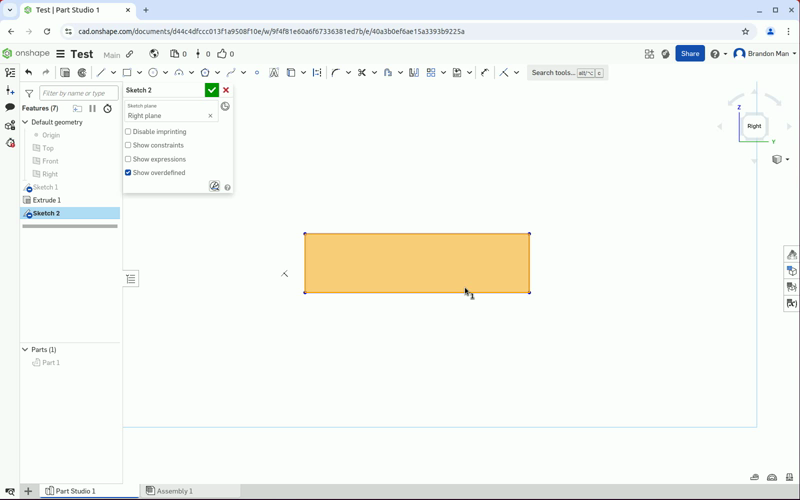
scroll(-6)
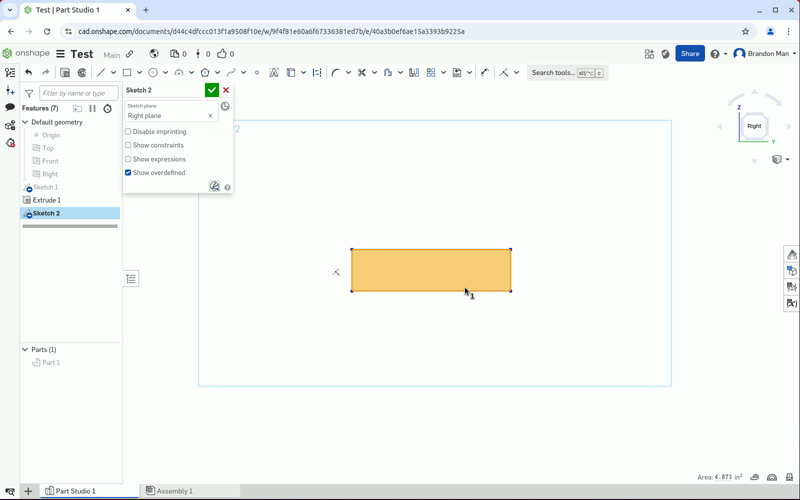
scroll(-6)
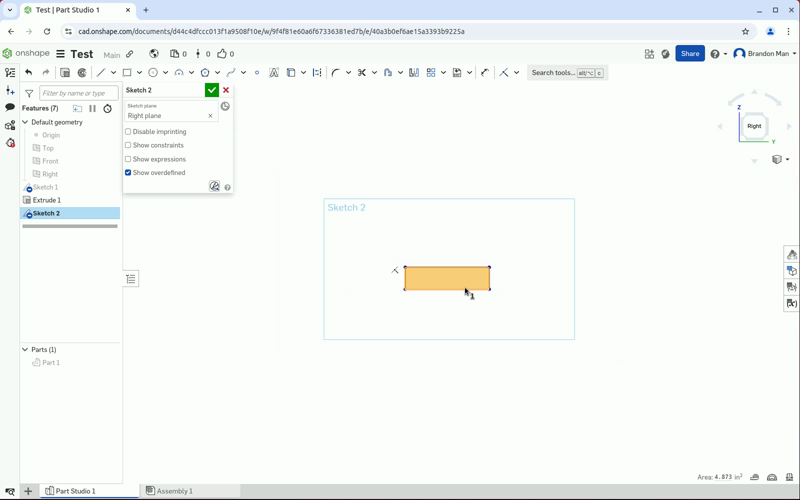
scroll(-6)
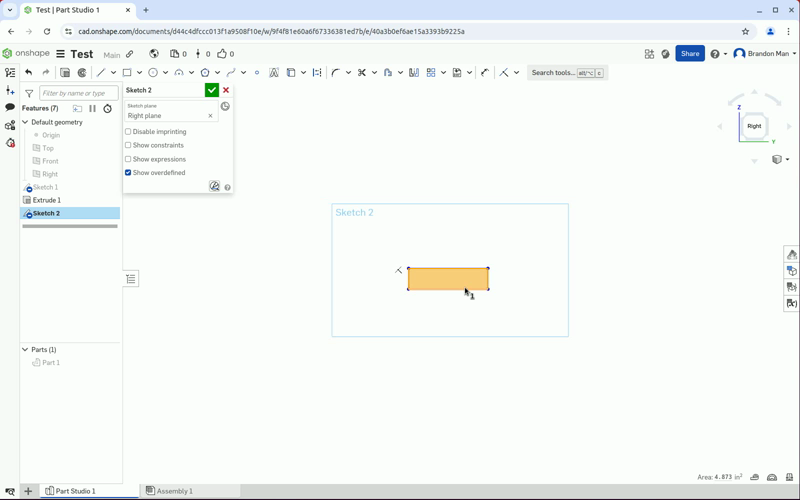
scroll(-6)
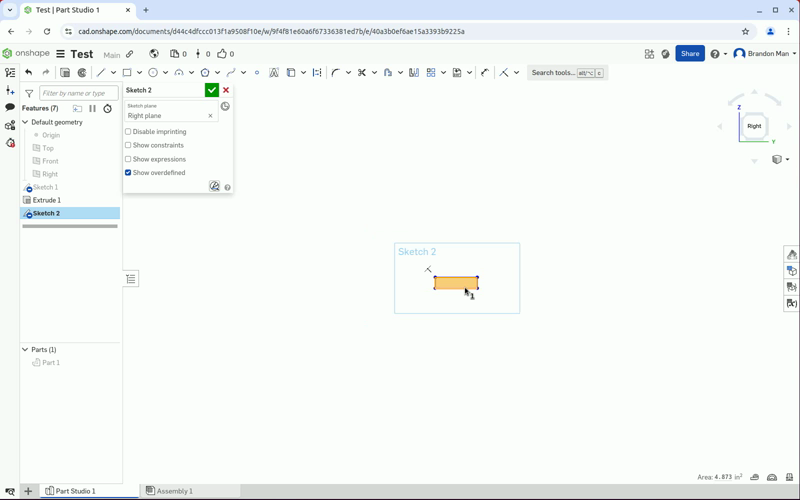
scroll(-6)
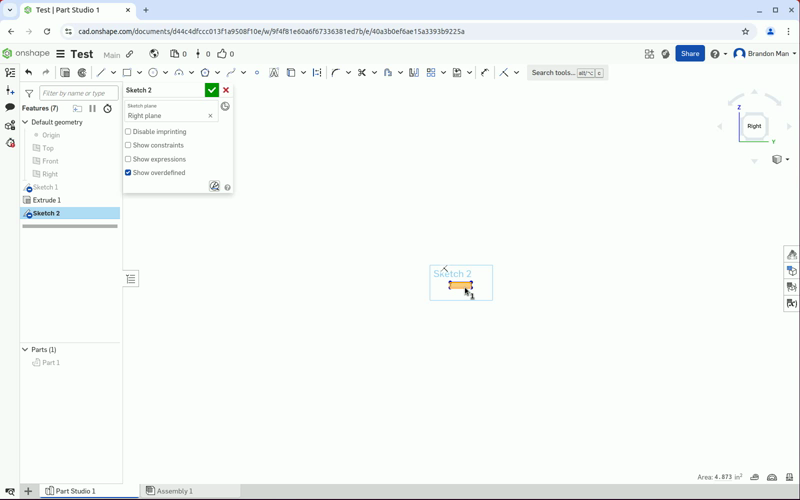
mouse_move(73, 352)
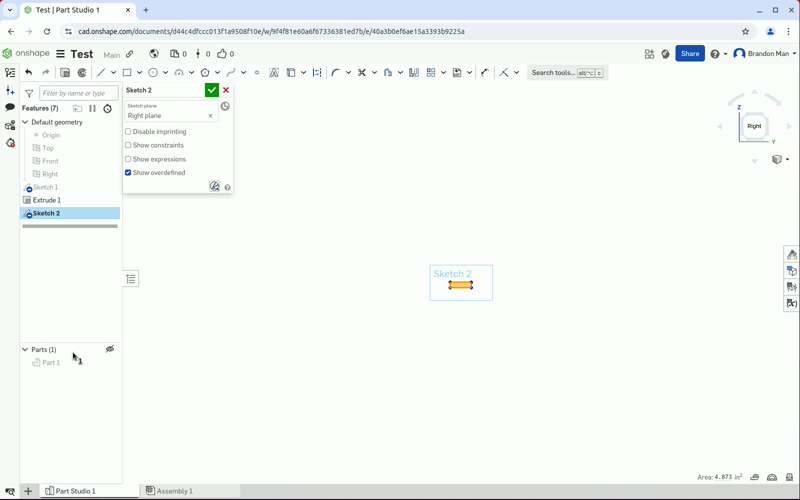
key(shift+y)
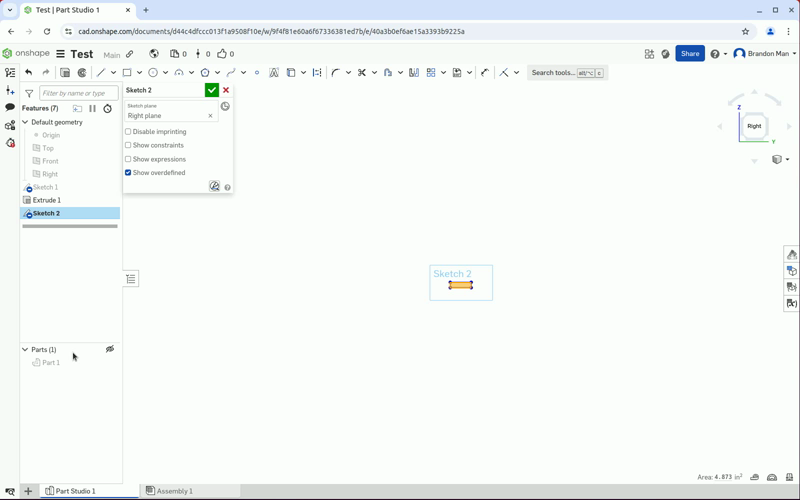
key(shift+e)
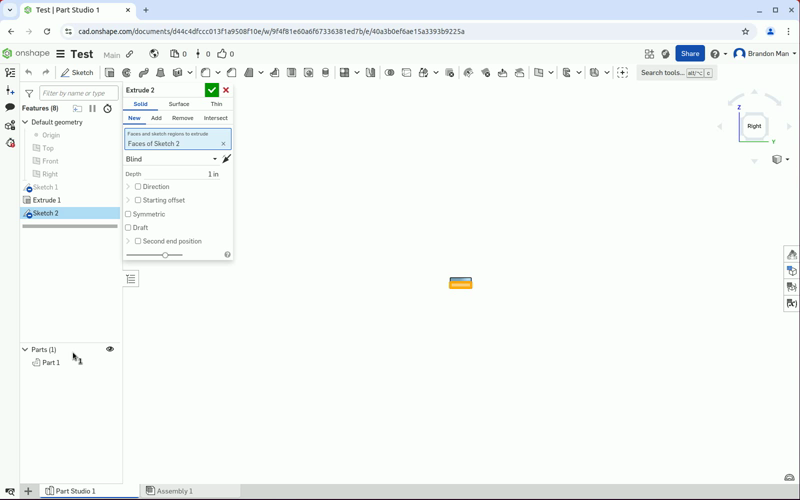
mouse_move(143, 106)
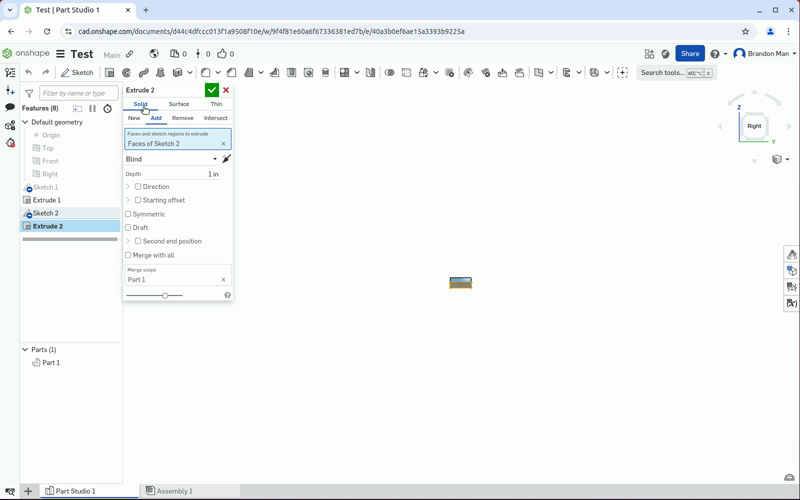
click(143, 106)
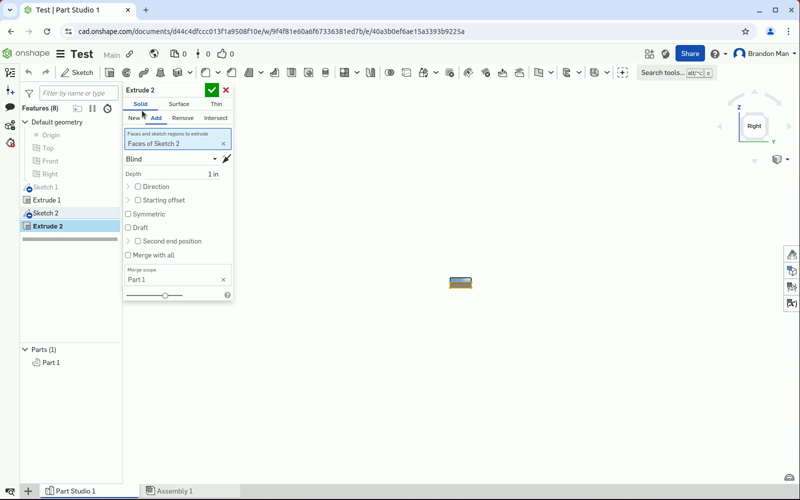
mouse_move(137, 120)
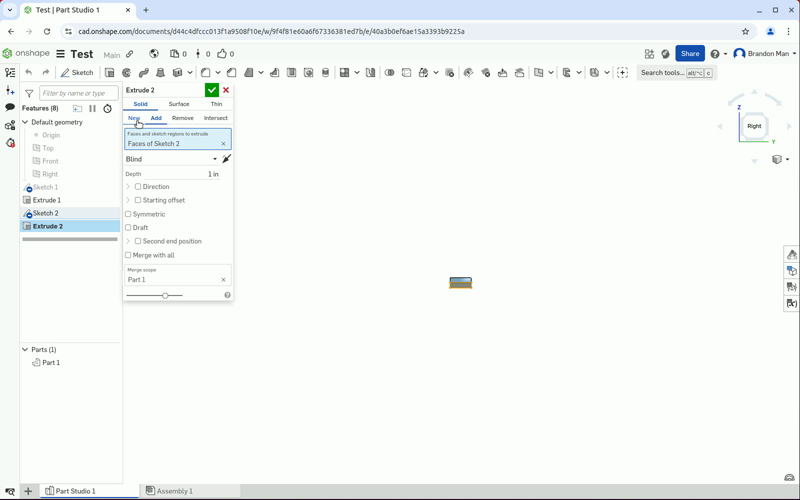
click(137, 120)
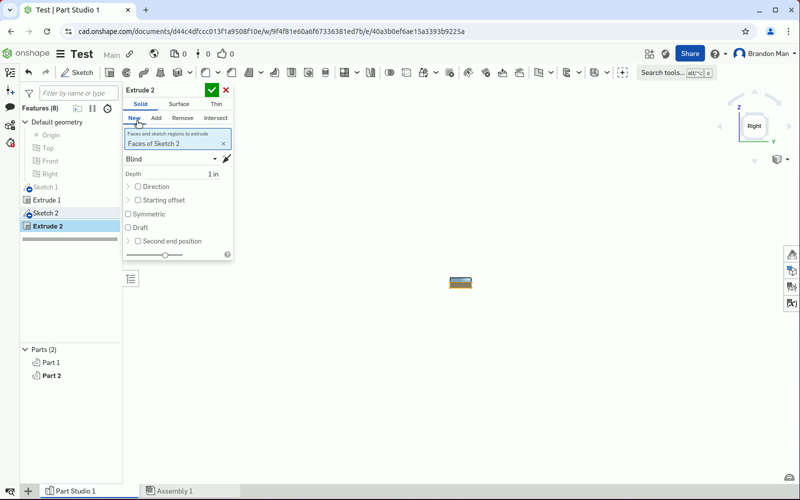
key(tab, 4)
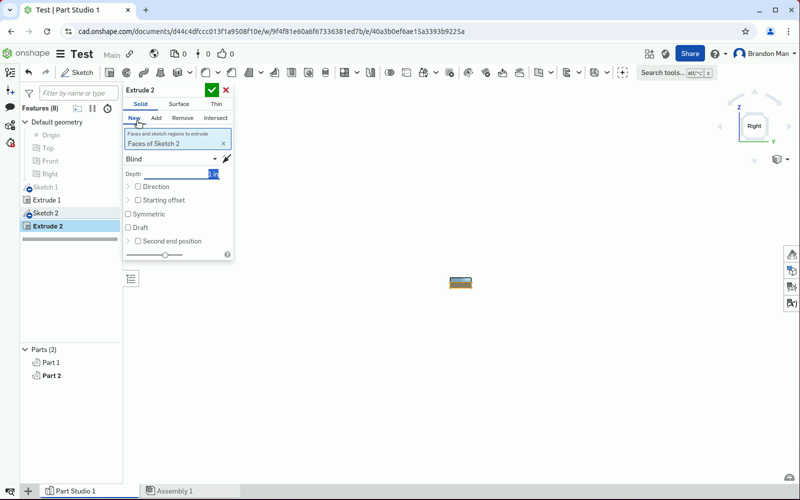
text(23.108)
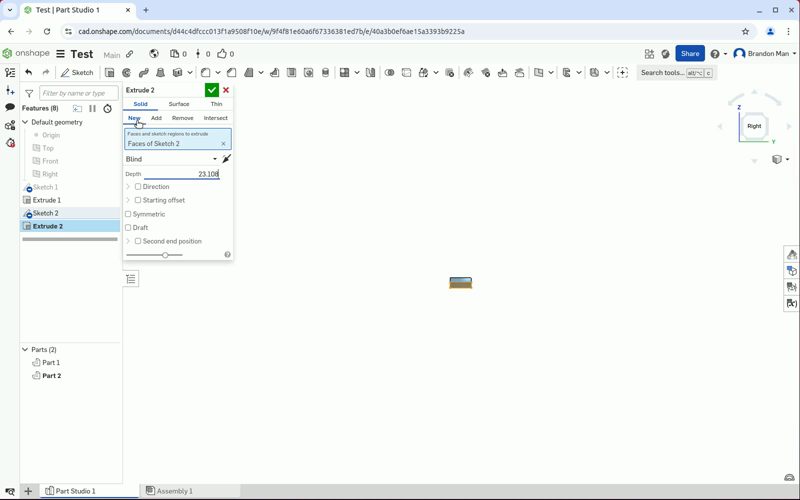
key(enter)
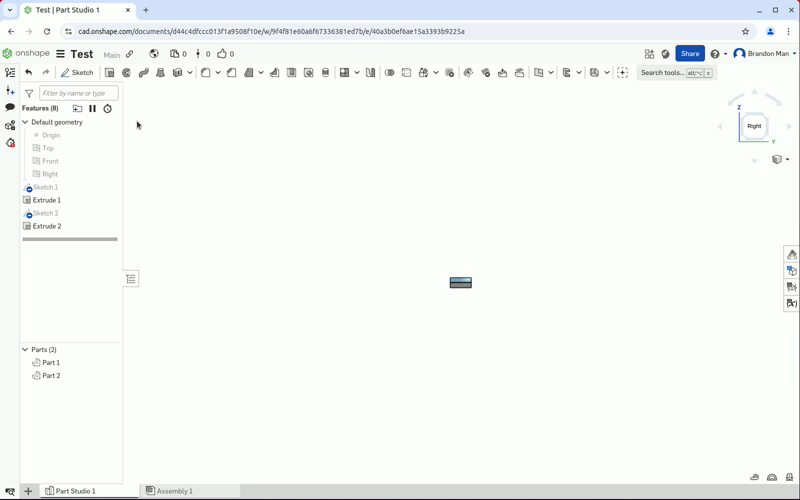
key(shift+h)
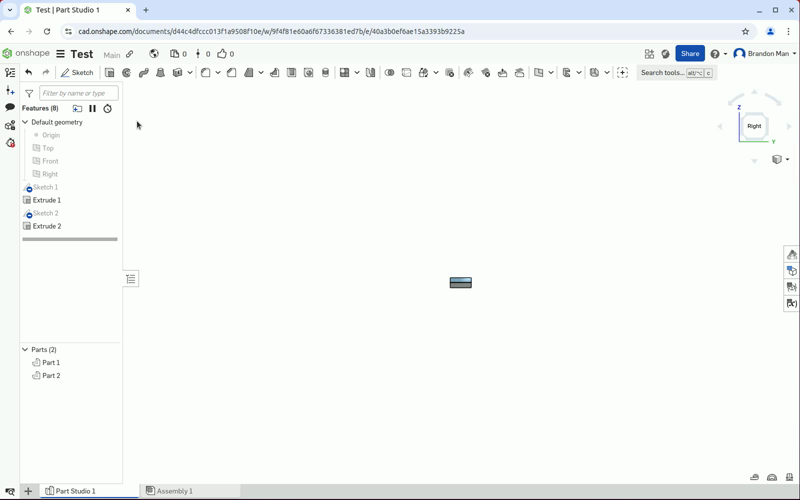
key(shift+h)
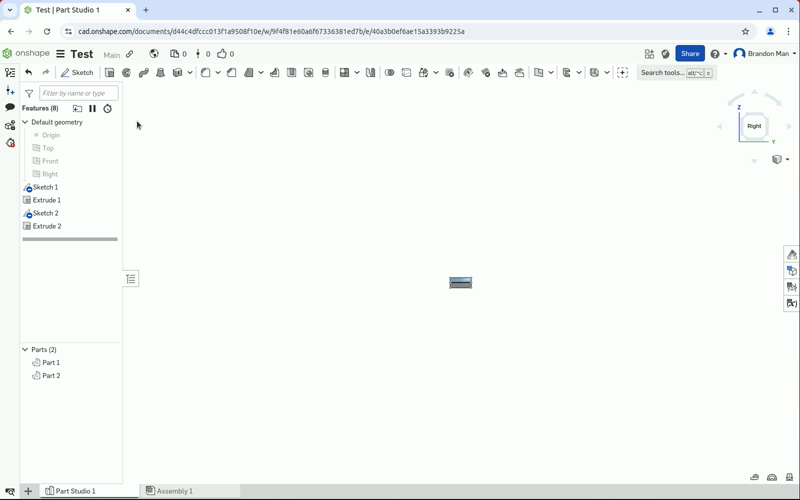
key(shift+7)
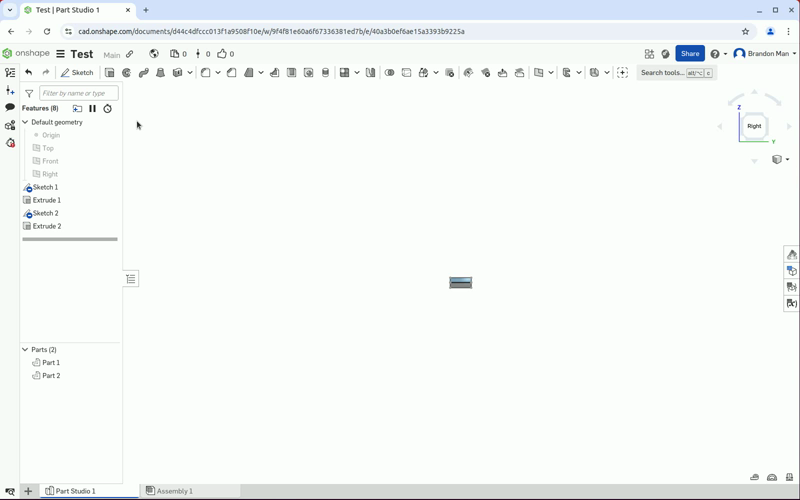
key(right, 2)
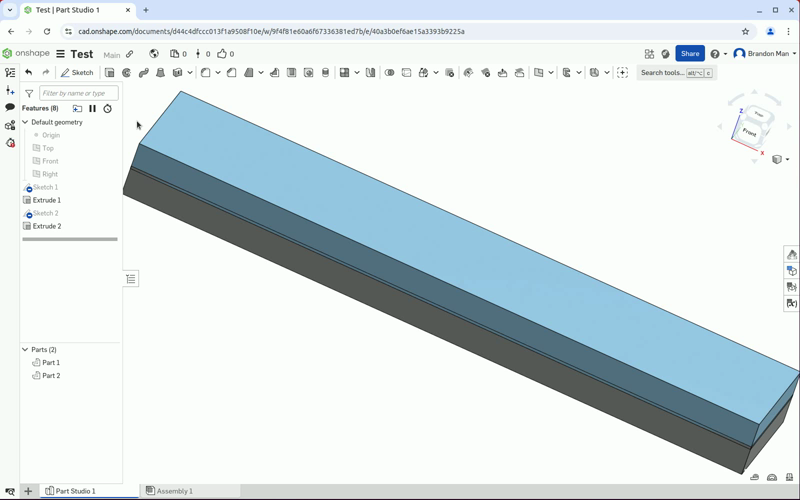
key(down, 2)
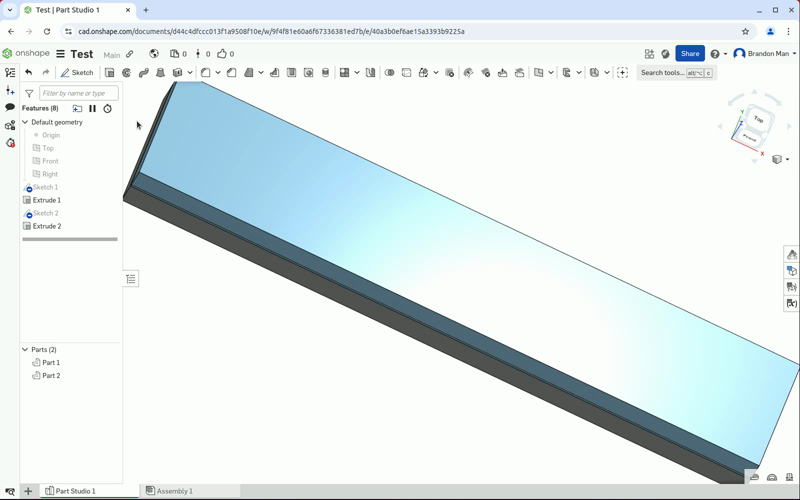
key(up, 2)
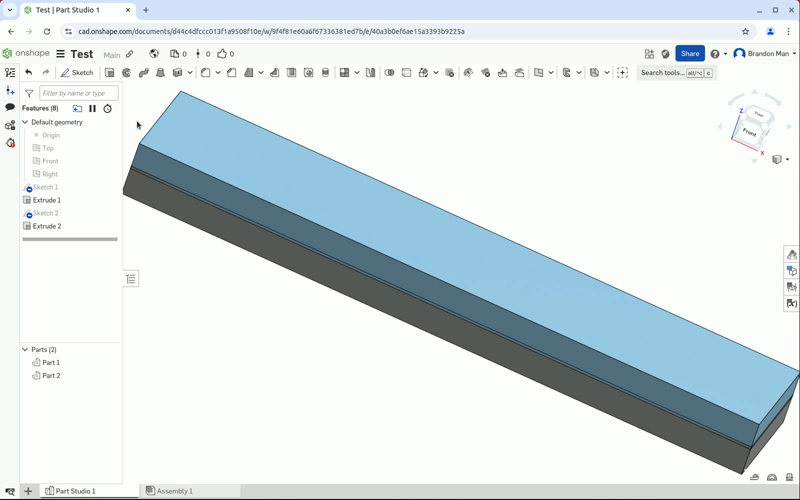
key(left, 2)
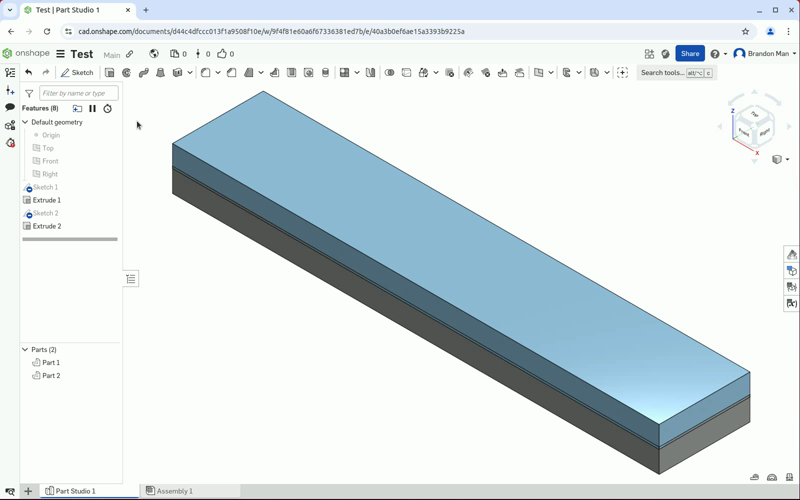
mouse_move(73, 189)
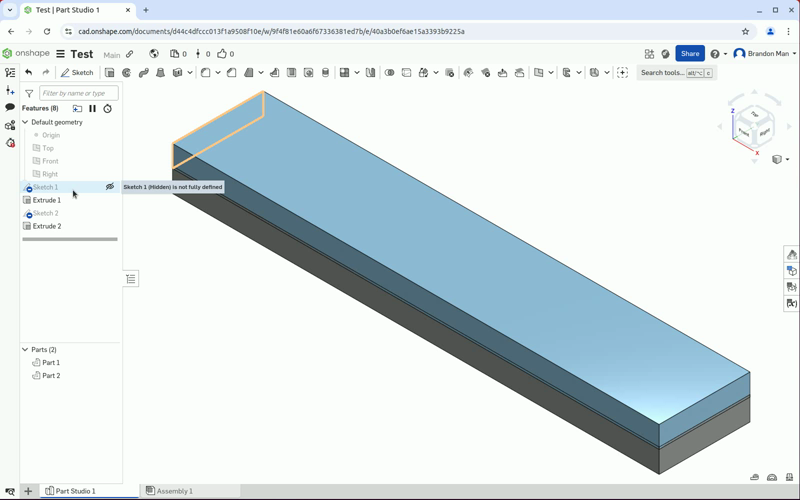
click(73, 189)